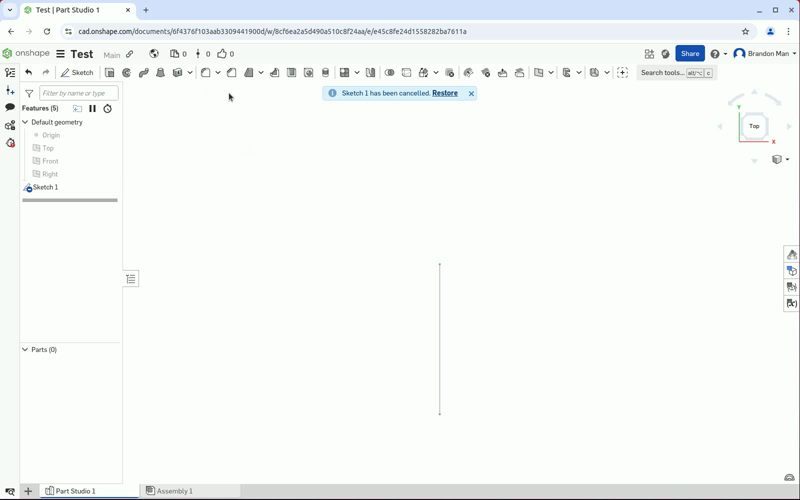
key(shift+h)
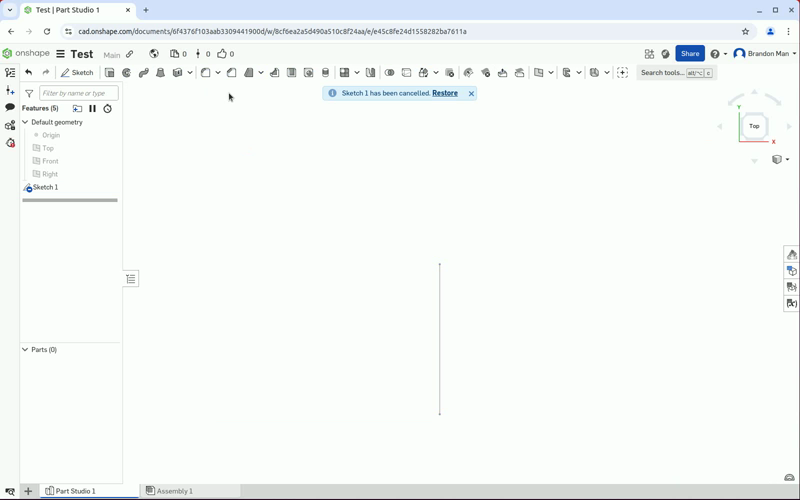
key(shift+s)
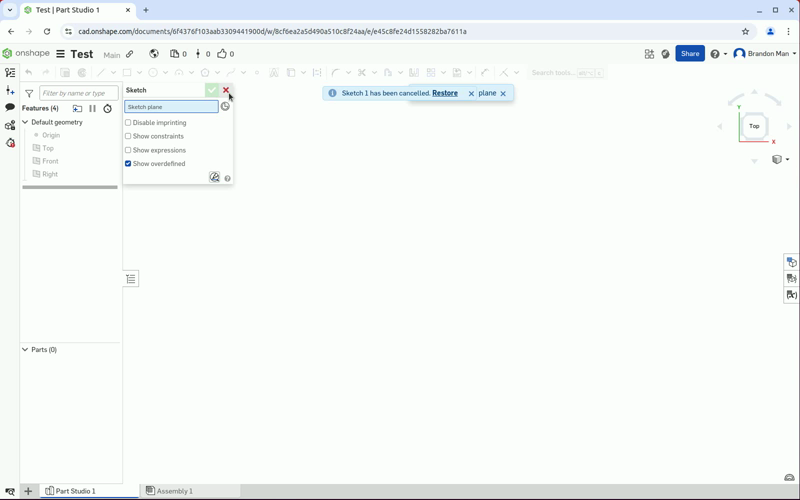
mouse_move(73, 150)
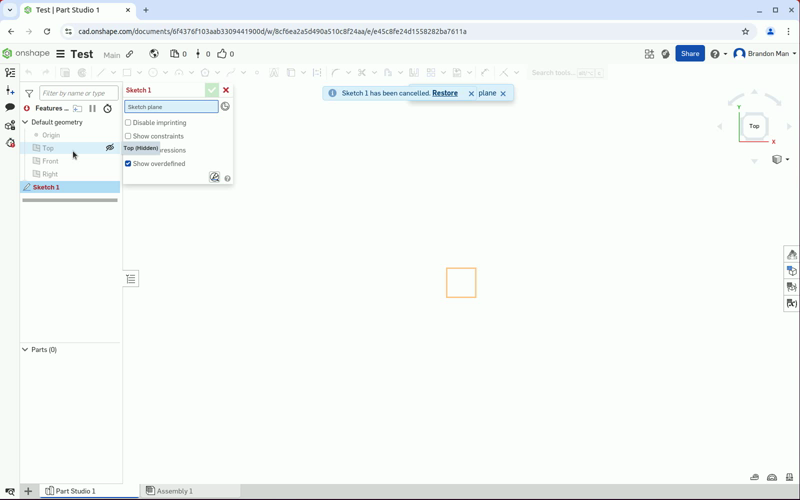
click(73, 150)
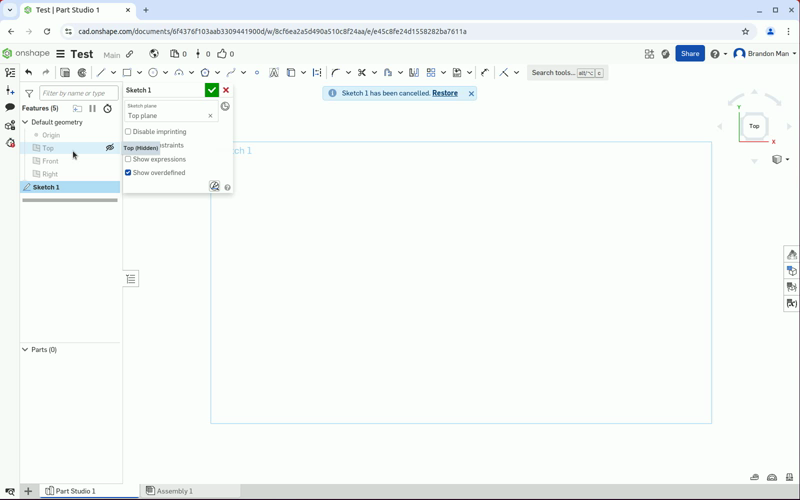
mouse_move(73, 352)
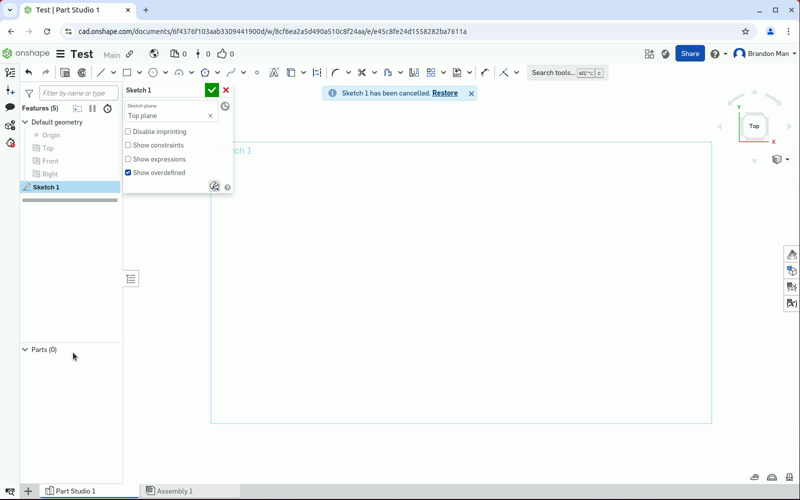
key(y)
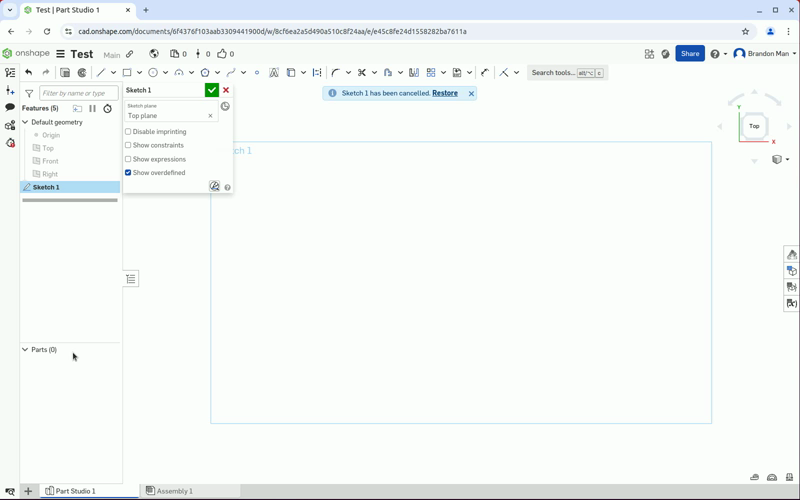
key(l)
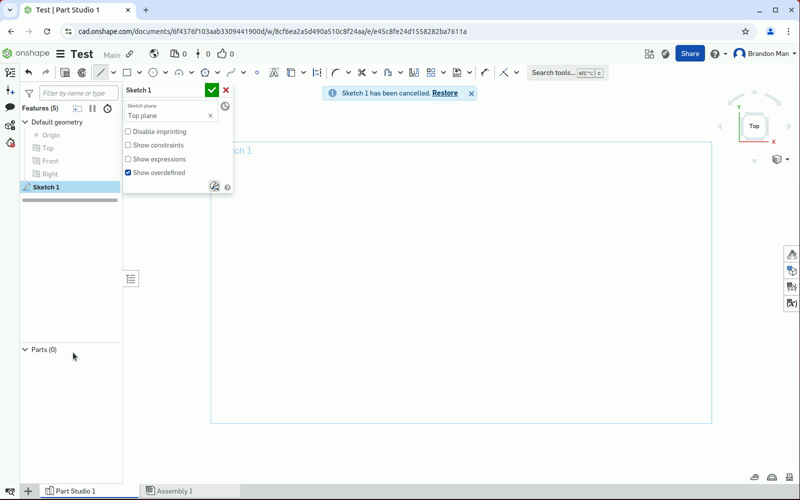
key_down(shift)
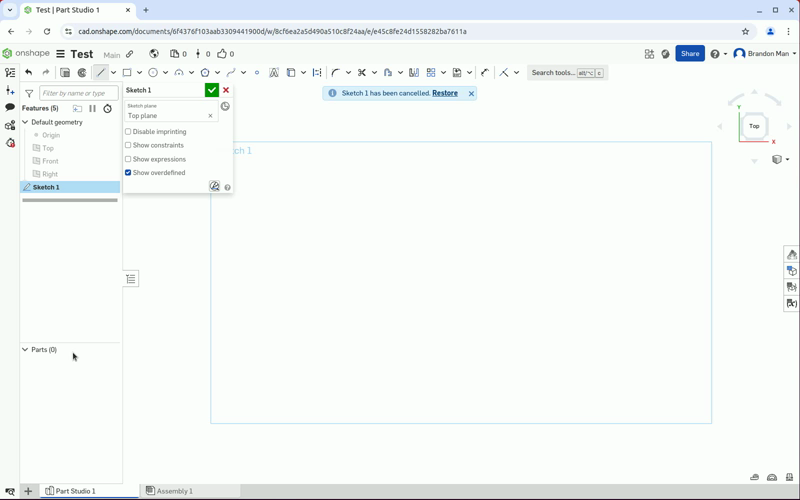
mouse_move(419, 395)
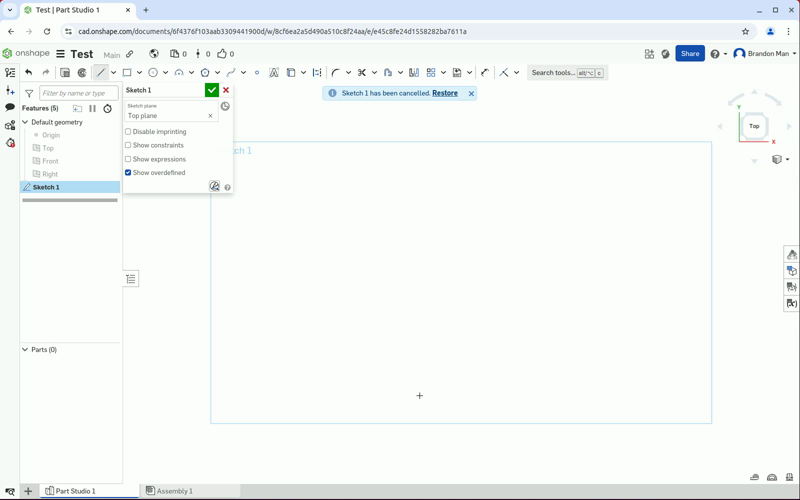
click(419, 395)
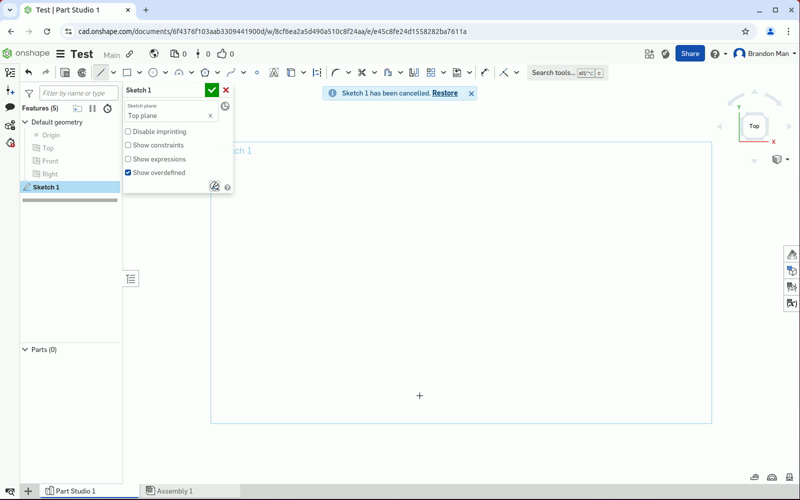
key_up(shift)
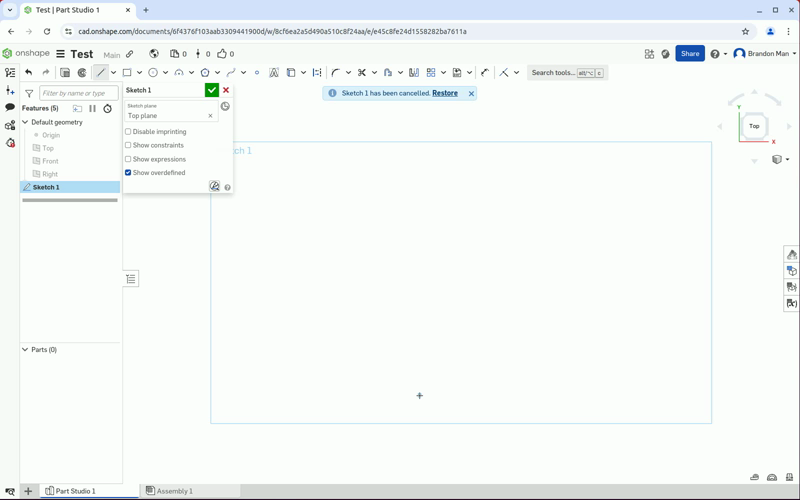
key_down(shift)
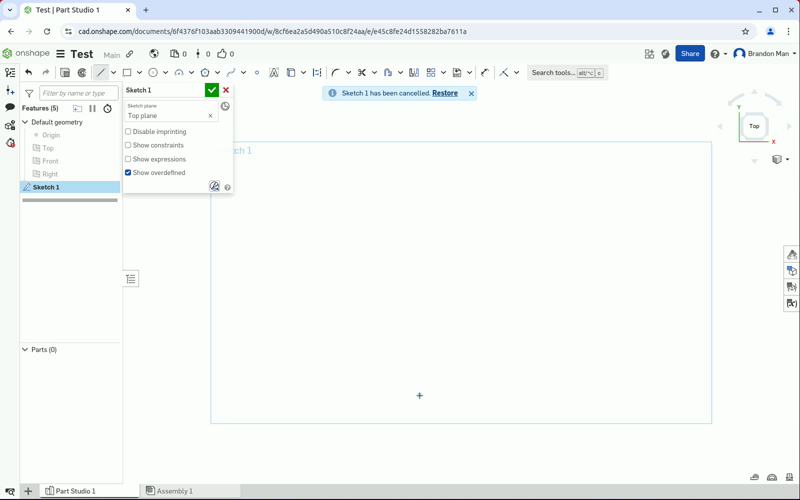
mouse_move(449, 395)
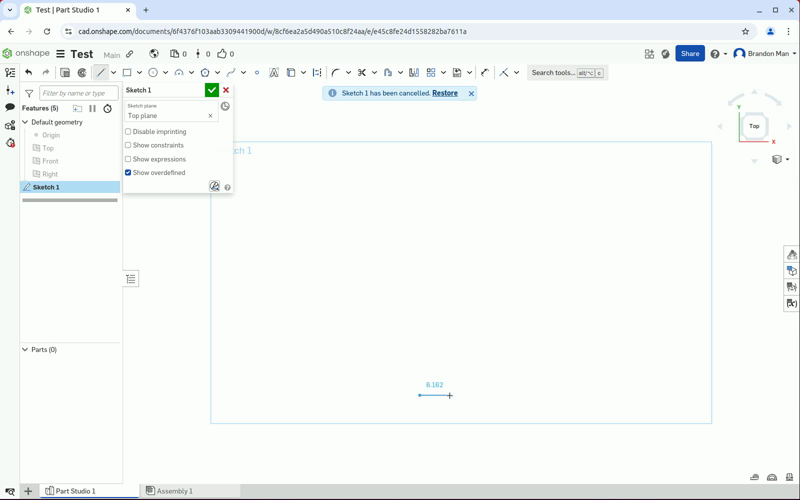
mouse_move(444, 395)
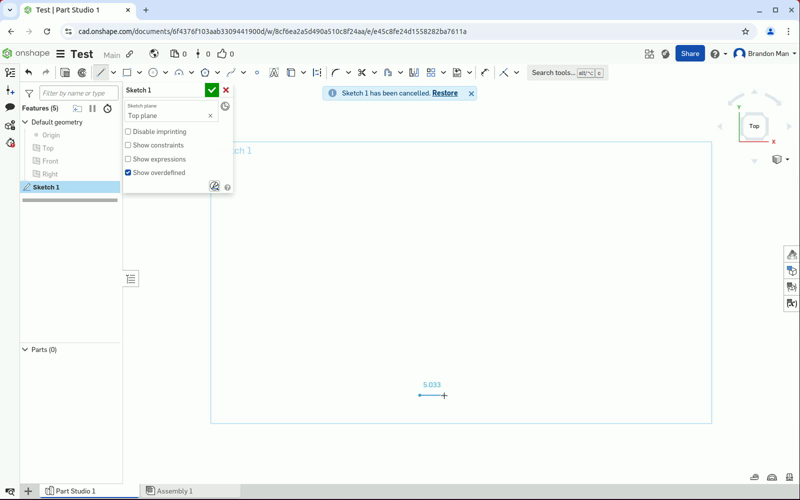
click(444, 395)
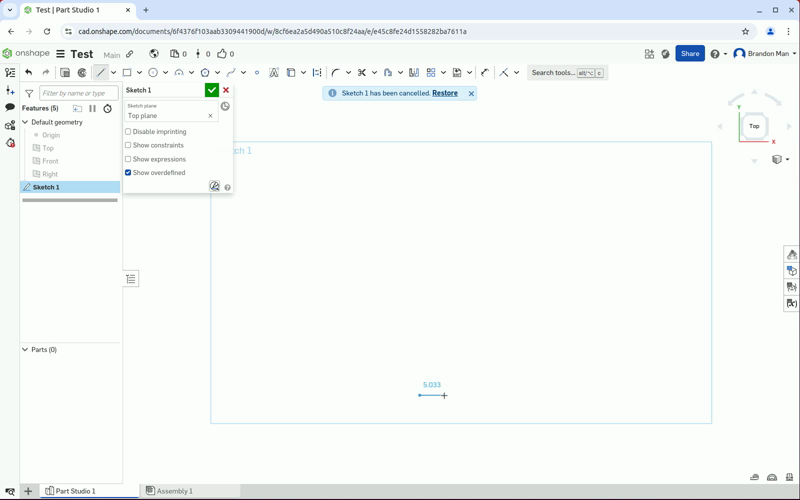
key_up(shift)
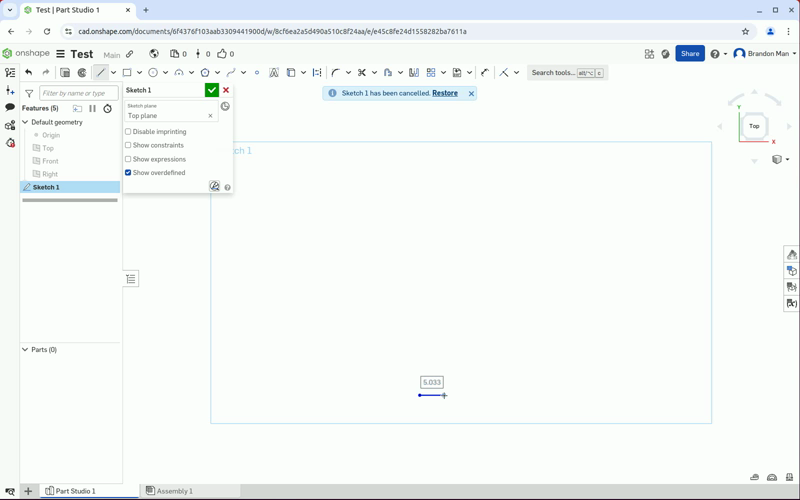
key_down(shift)
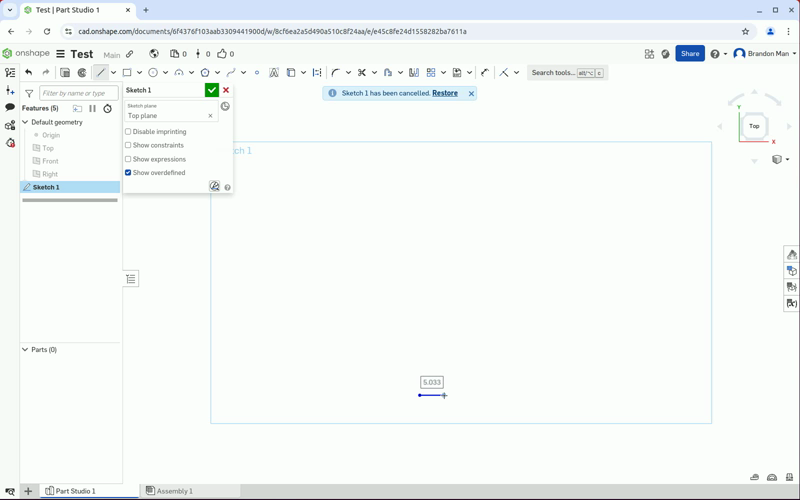
mouse_move(474, 395)
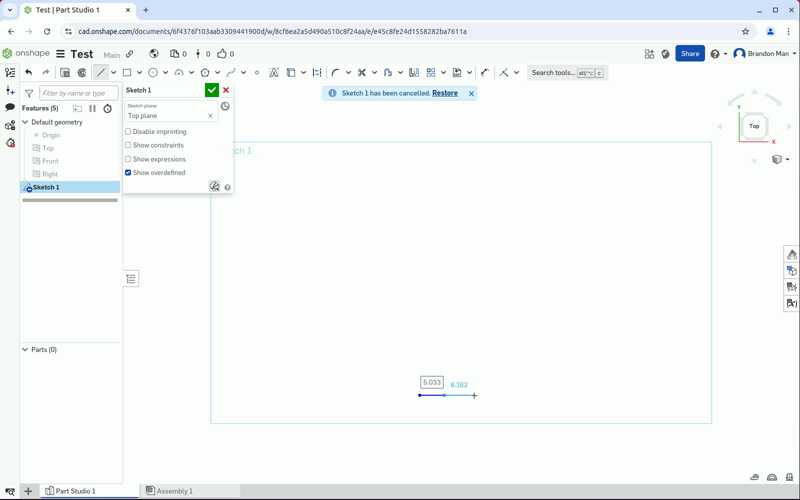
mouse_move(444, 374)
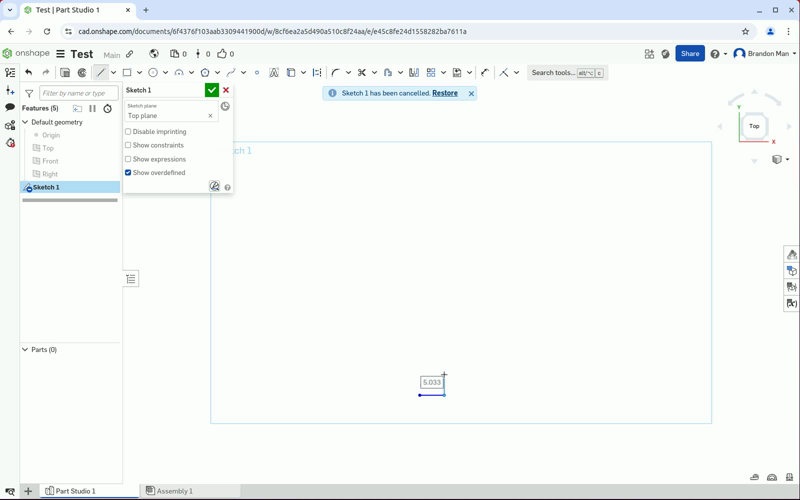
click(444, 374)
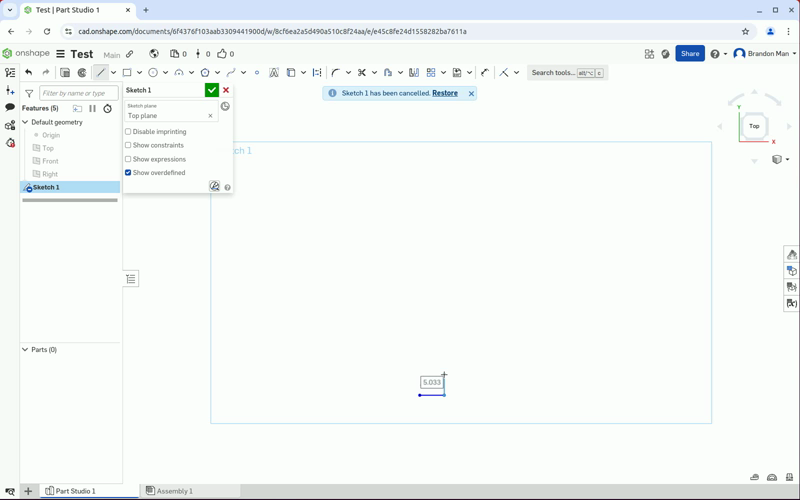
key_up(shift)
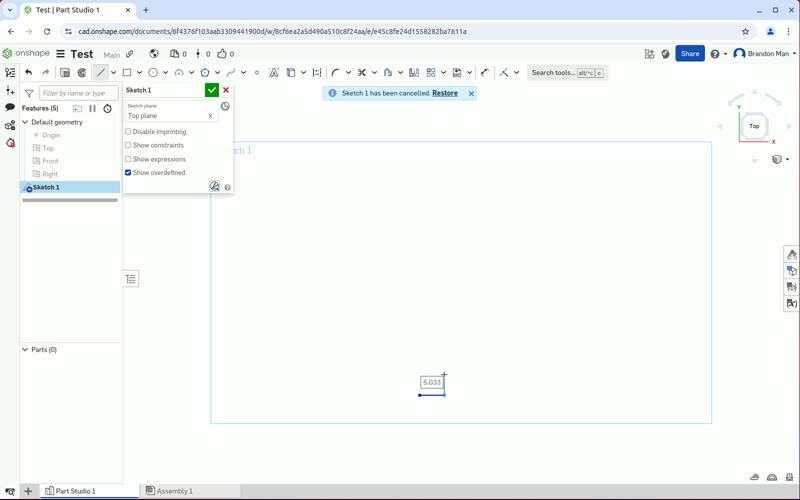
key_down(shift)
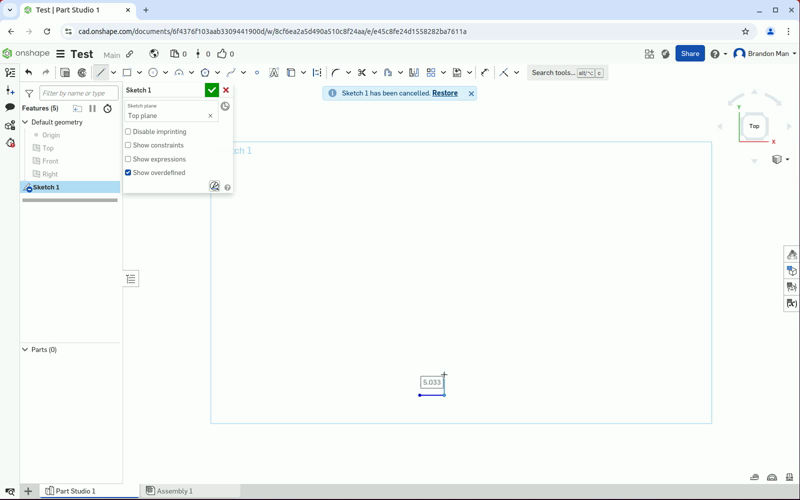
mouse_move(474, 374)
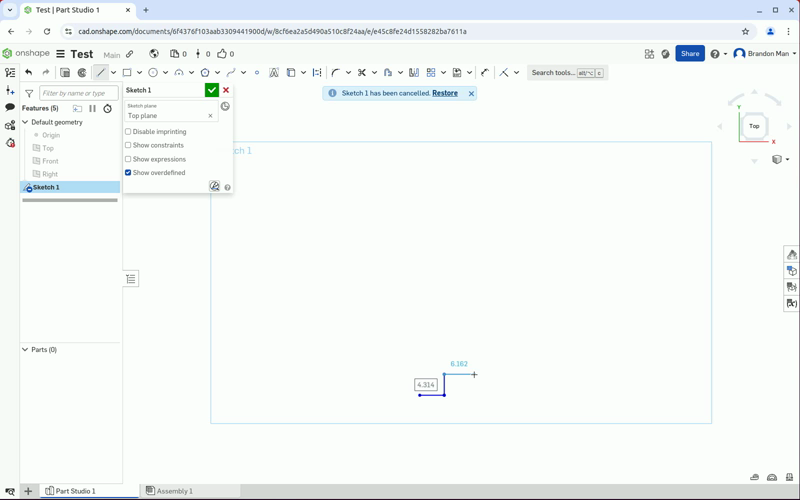
mouse_move(444, 320)
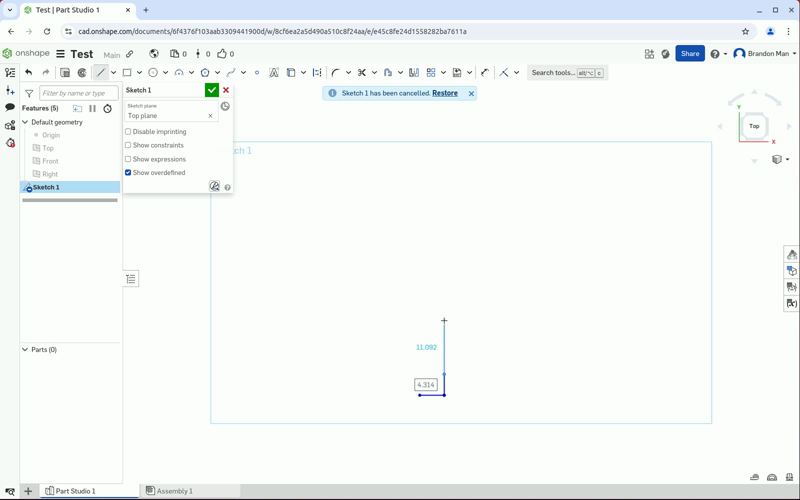
click(444, 320)
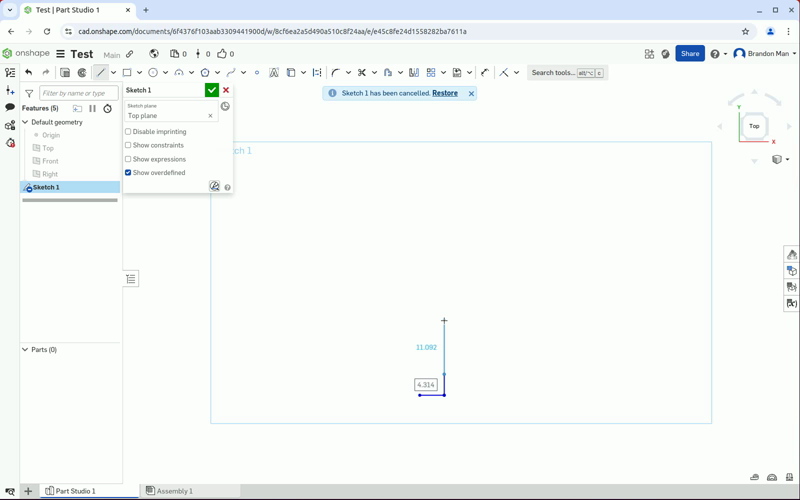
key_up(shift)
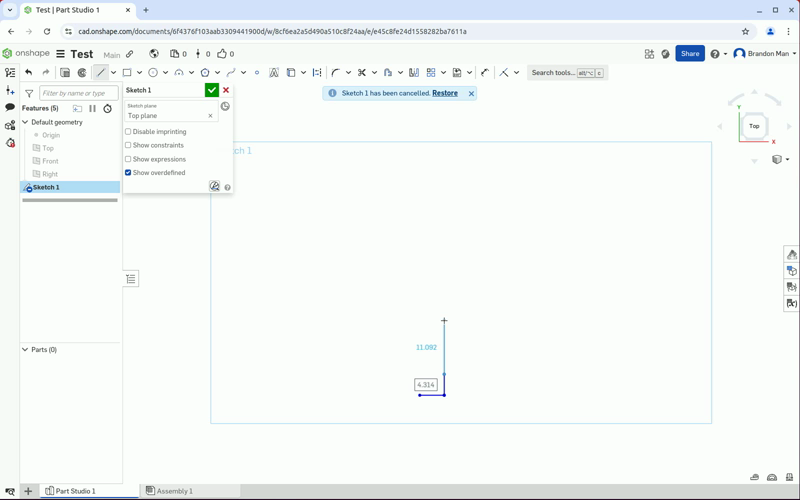
key_down(shift)
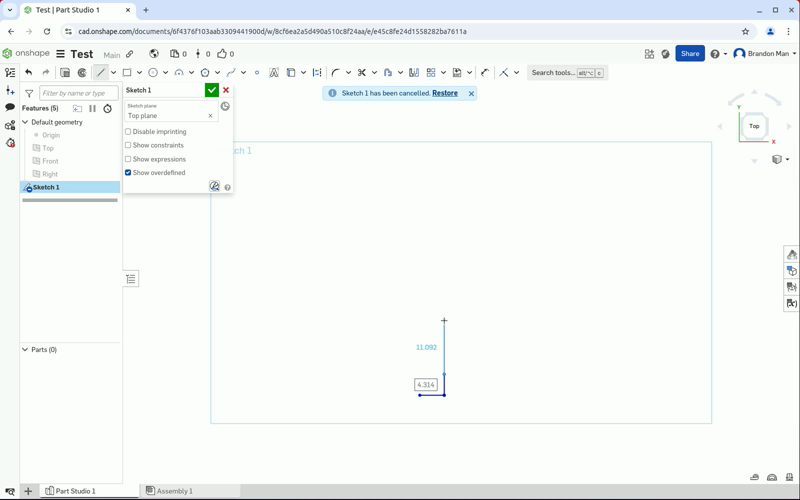
mouse_move(474, 320)
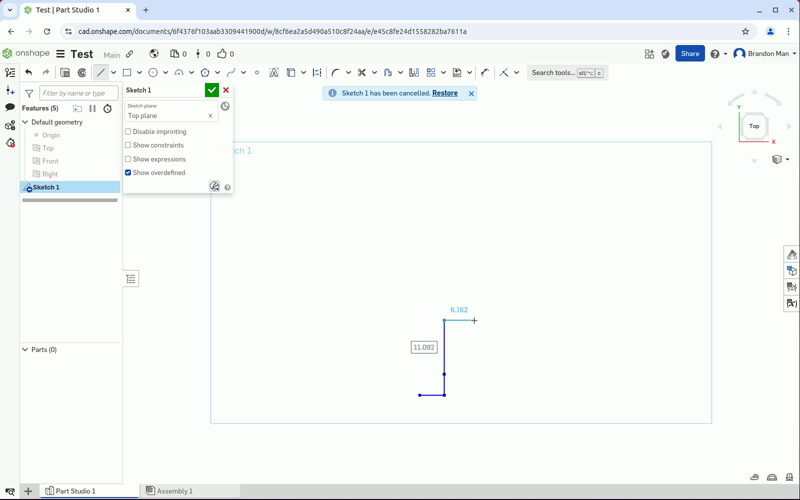
mouse_move(419, 320)
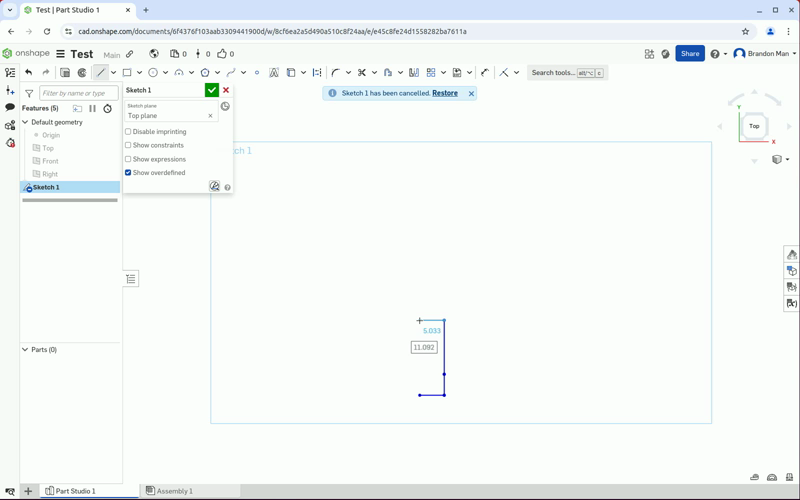
click(419, 320)
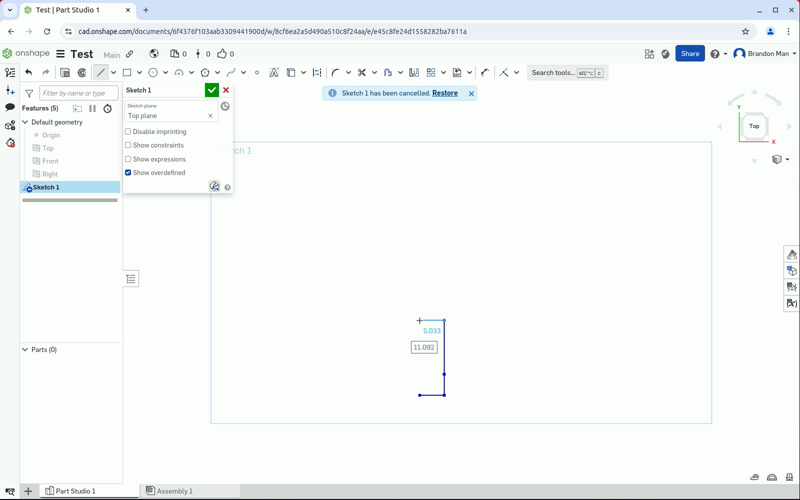
key_up(shift)
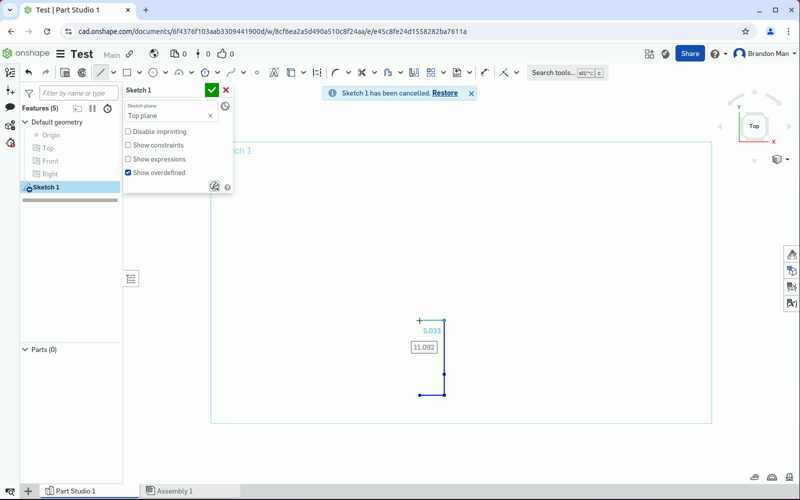
key_down(shift)
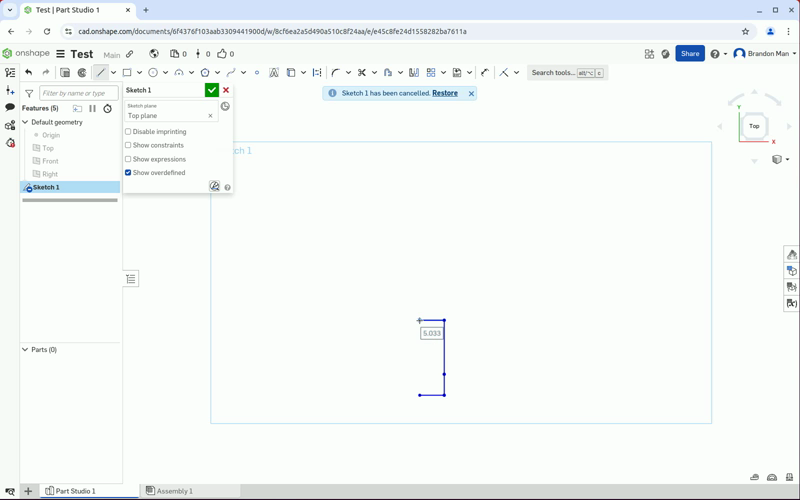
mouse_move(449, 320)
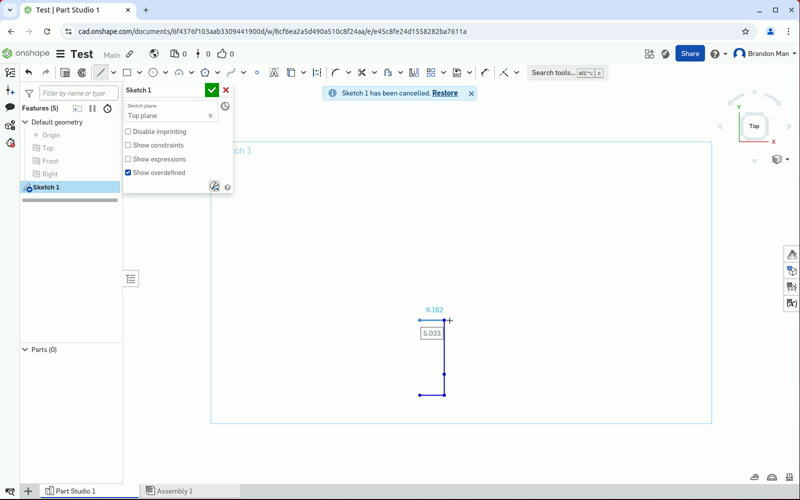
mouse_move(419, 374)
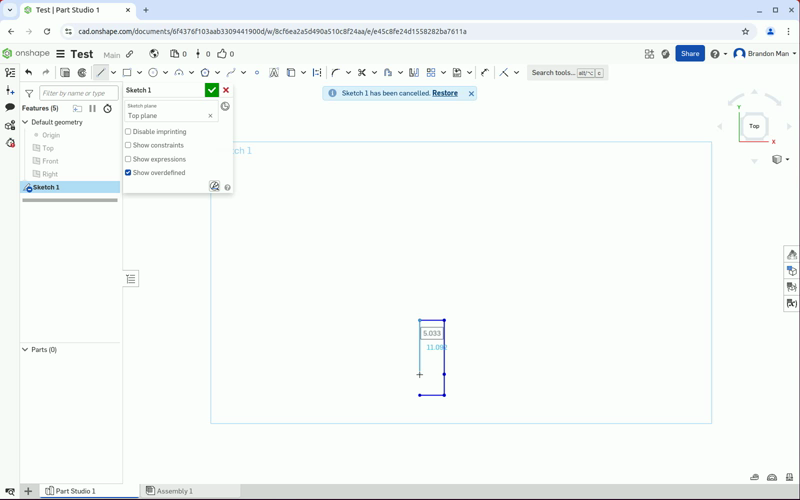
click(419, 374)
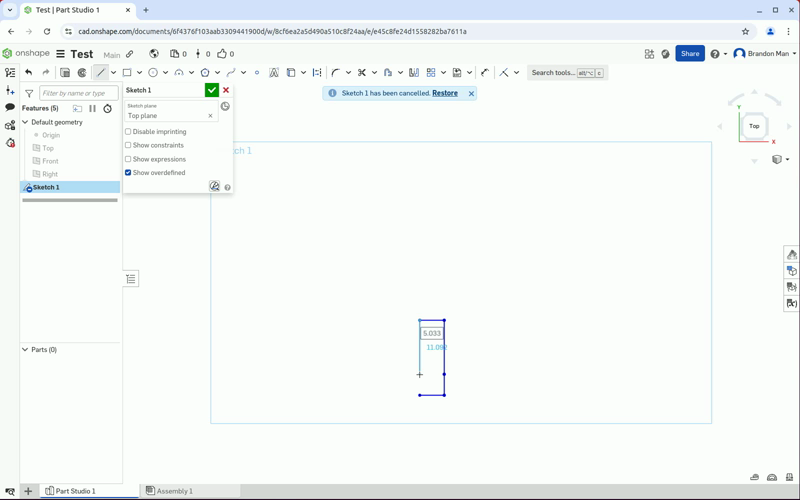
key_up(shift)
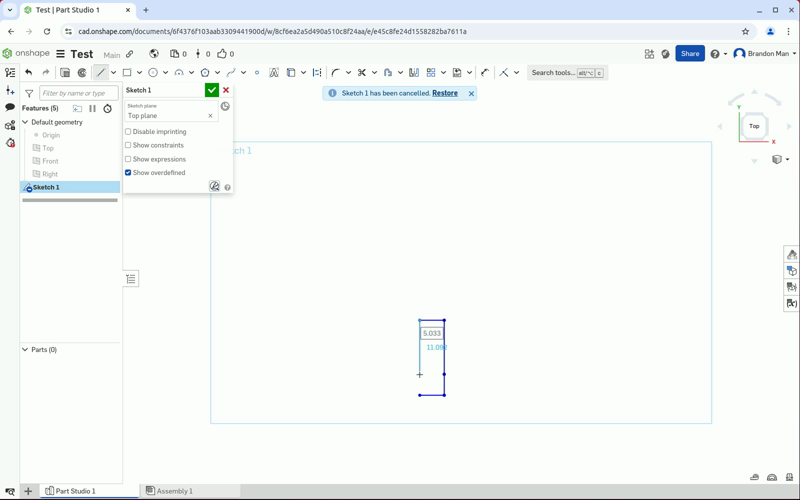
mouse_move(449, 374)
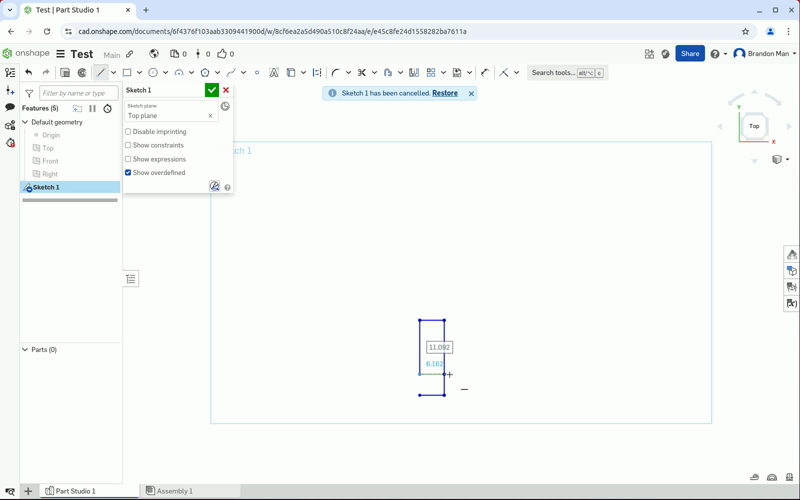
key_down(shift)
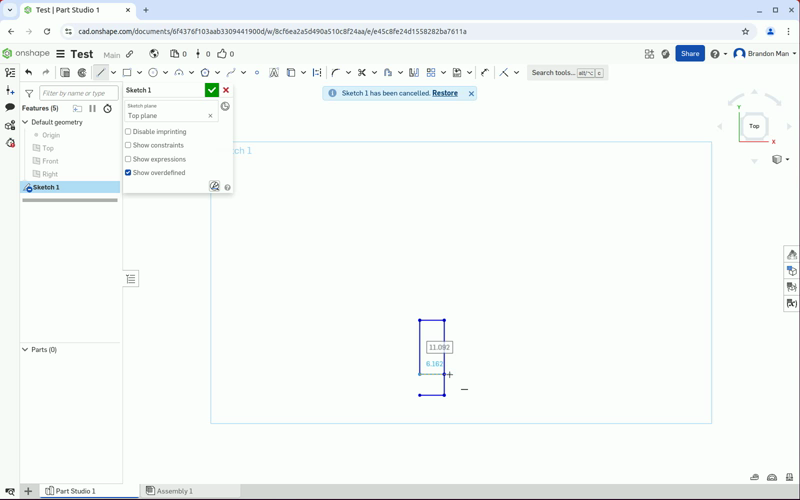
mouse_move(419, 395)
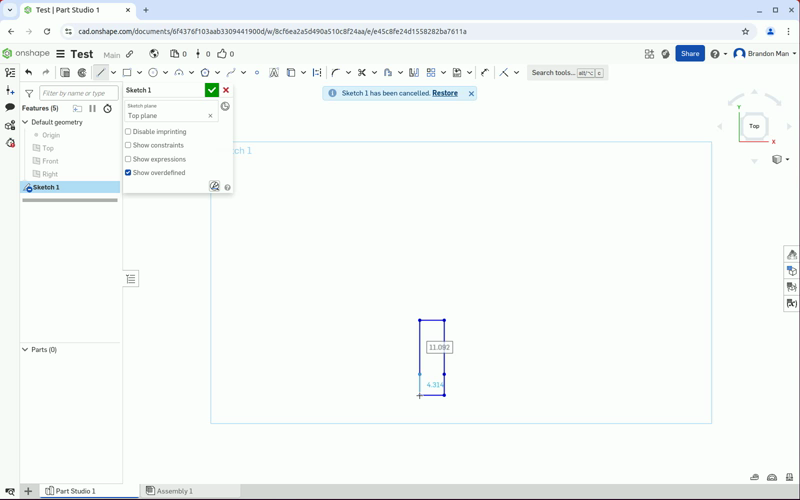
key_up(shift)
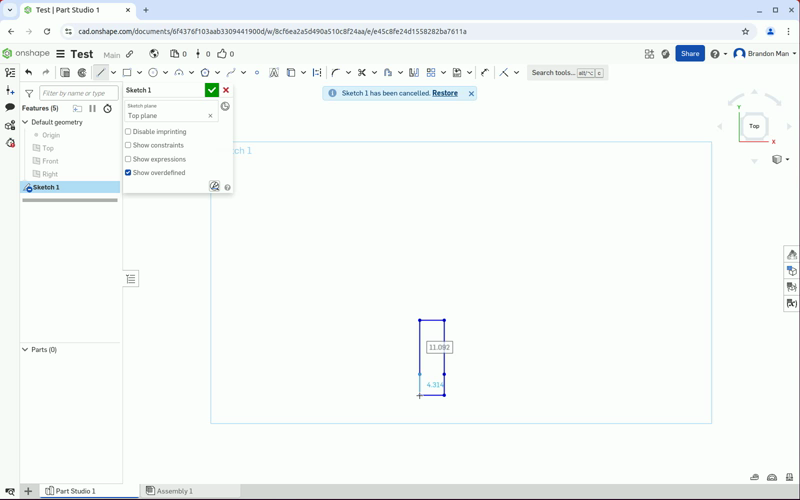
click(419, 395)
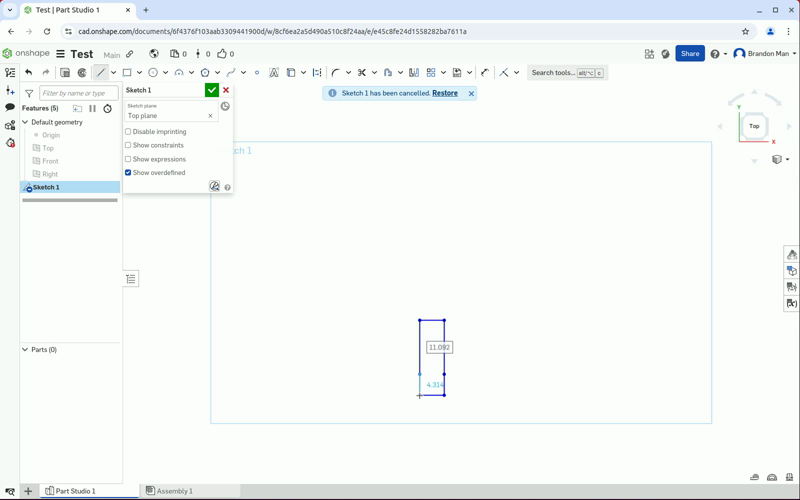
key(esc)
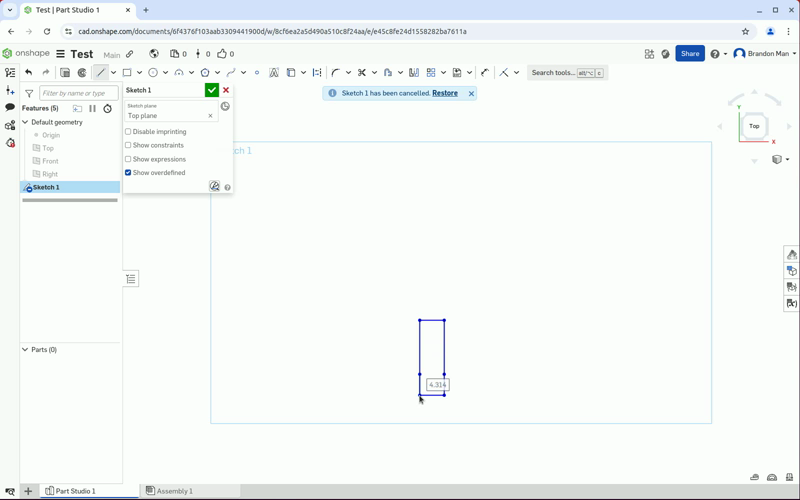
mouse_move(424, 348)
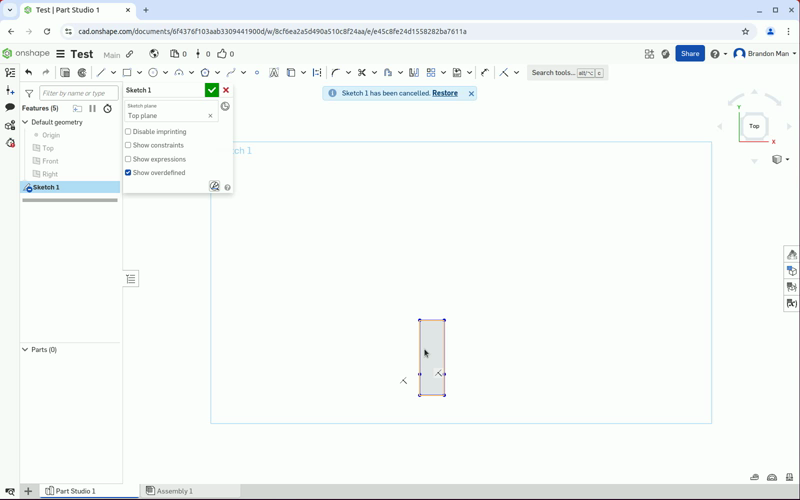
click(424, 348)
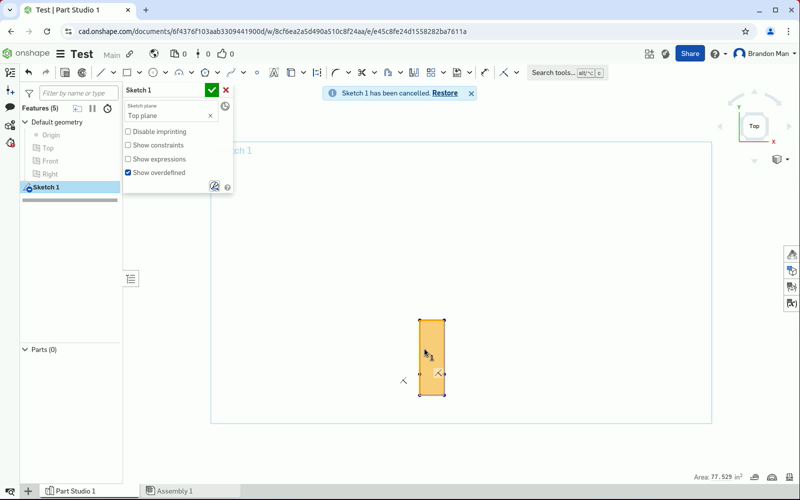
mouse_move(73, 352)
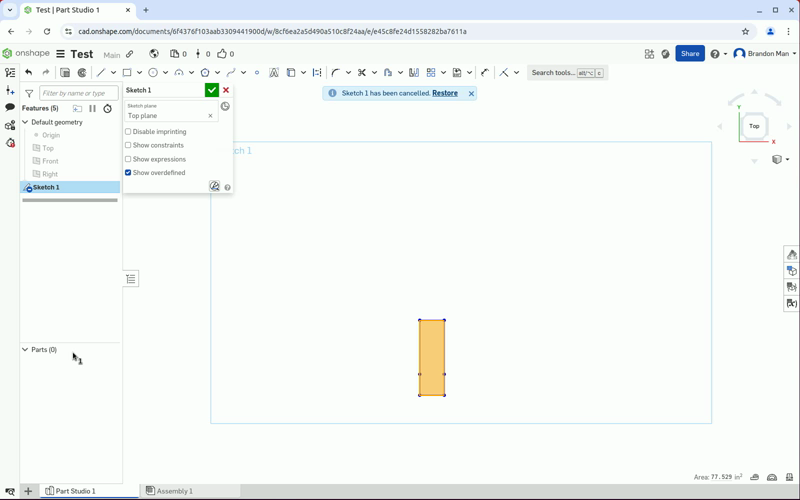
key(shift+y)
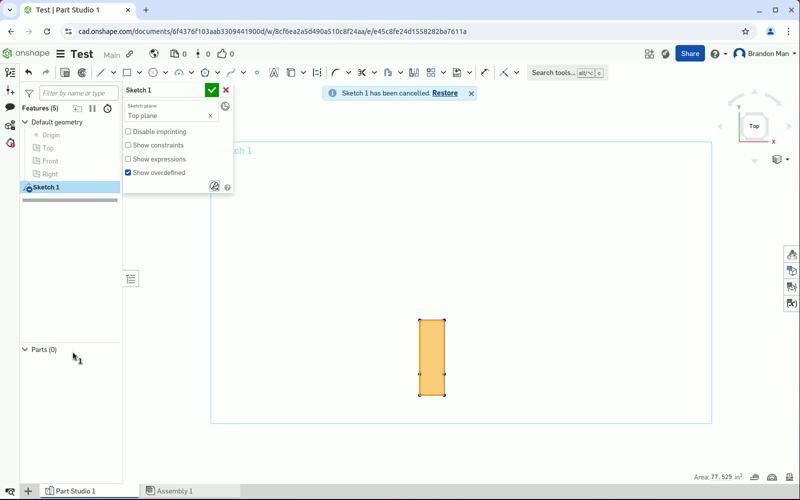
key(shift+e)
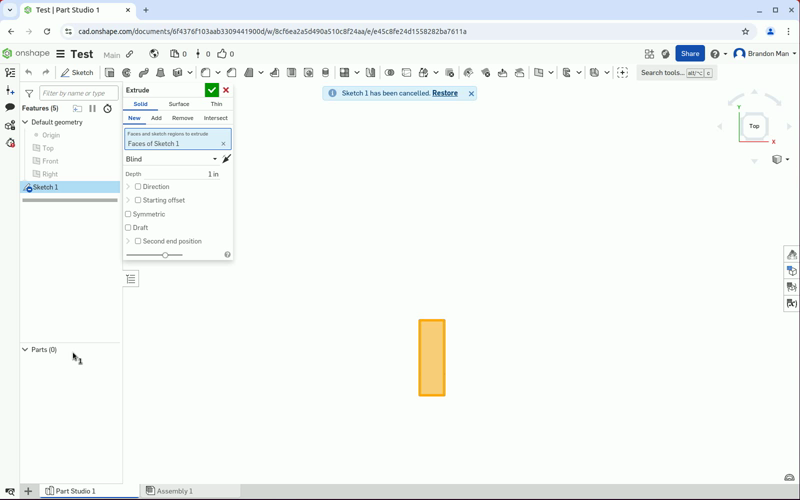
mouse_move(143, 106)
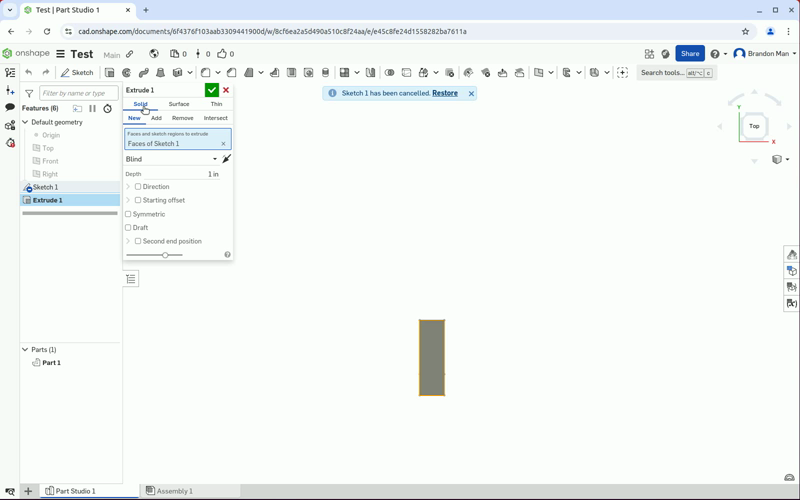
click(143, 106)
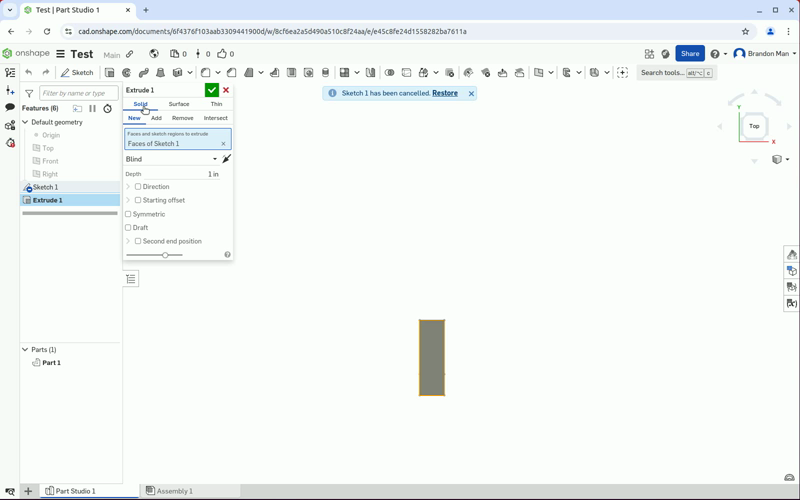
mouse_move(137, 120)
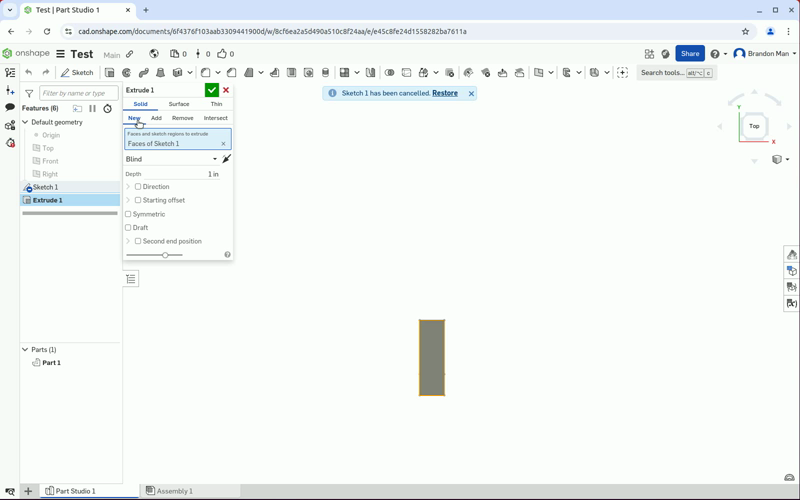
click(137, 120)
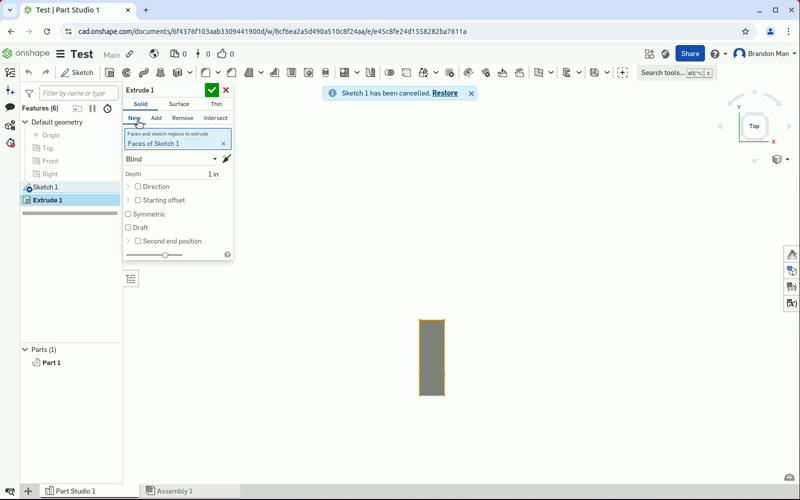
key(tab, 4)
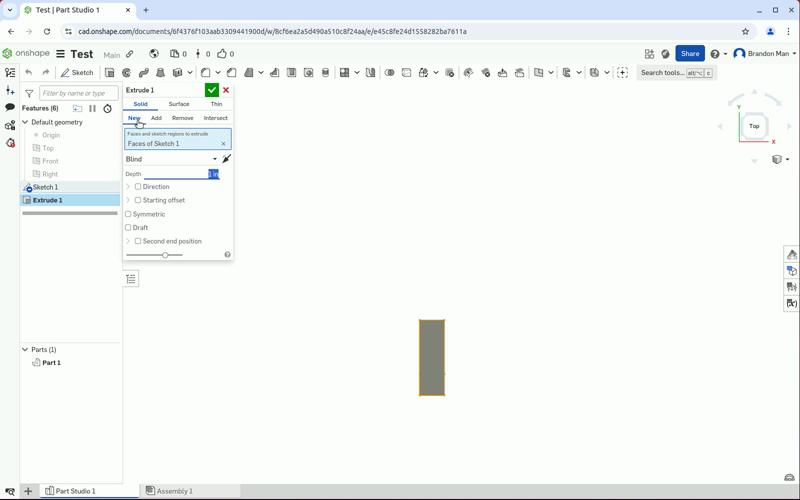
text(5.055)
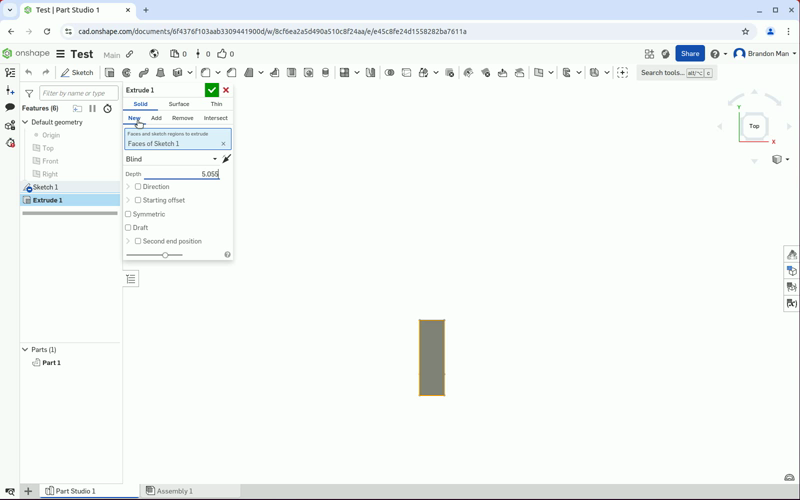
key(enter)
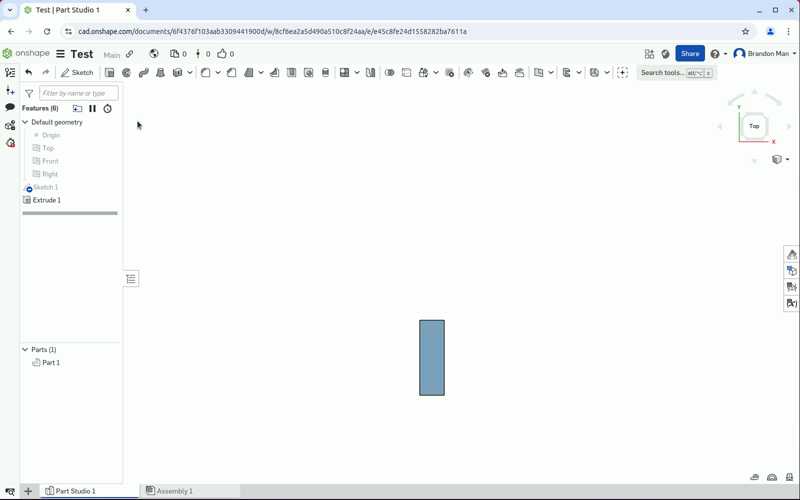
key(shift+h)
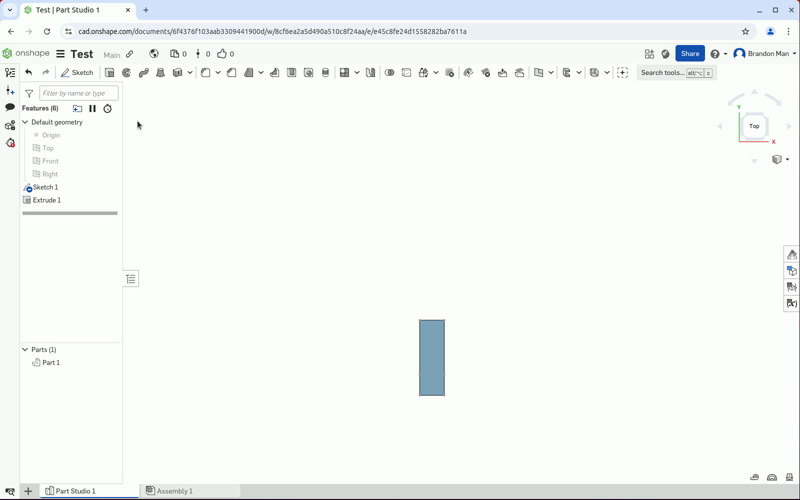
key(shift+h)
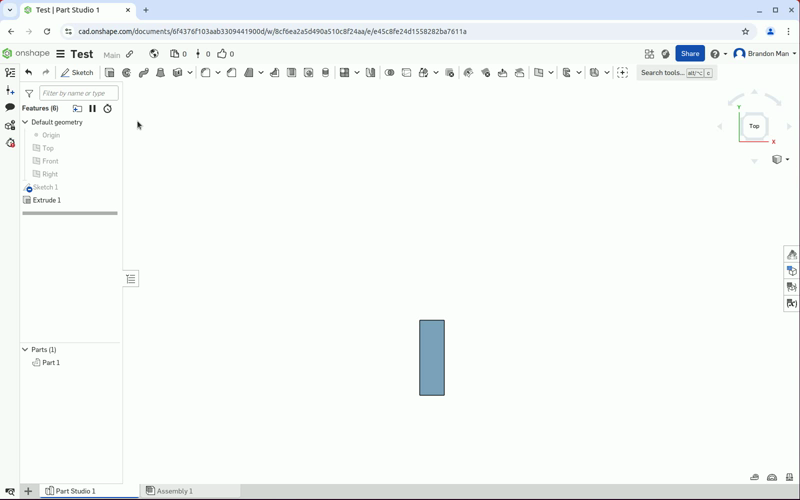
mouse_move(73, 189)
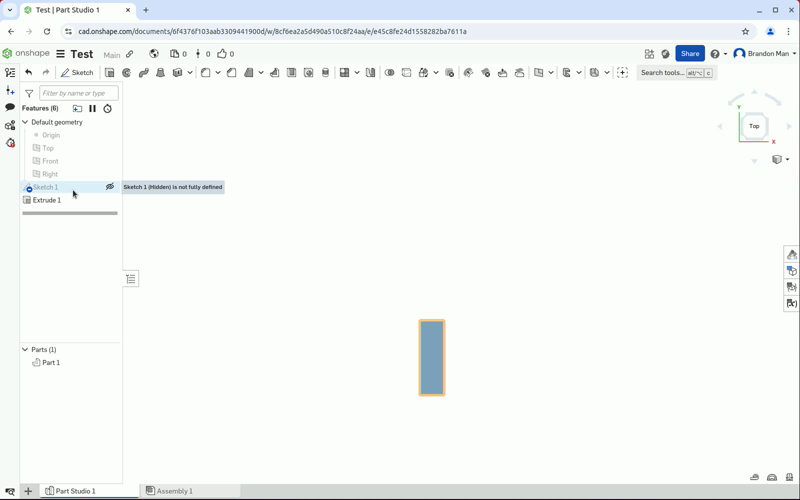
click(73, 189)
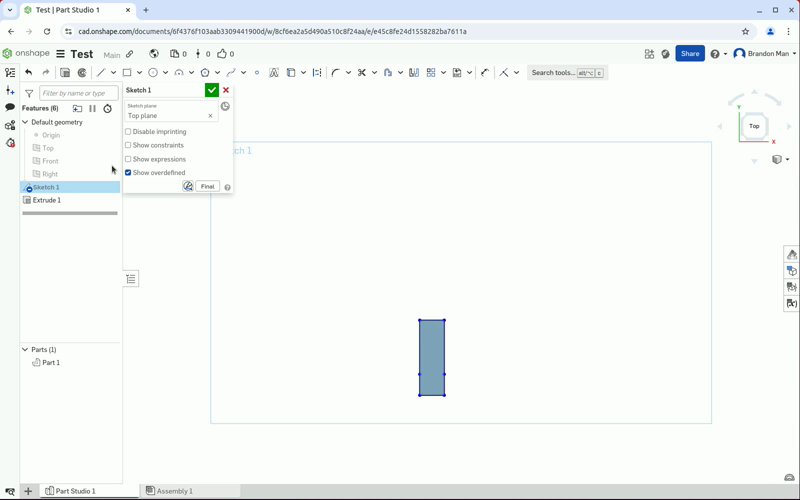
mouse_move(229, 92)
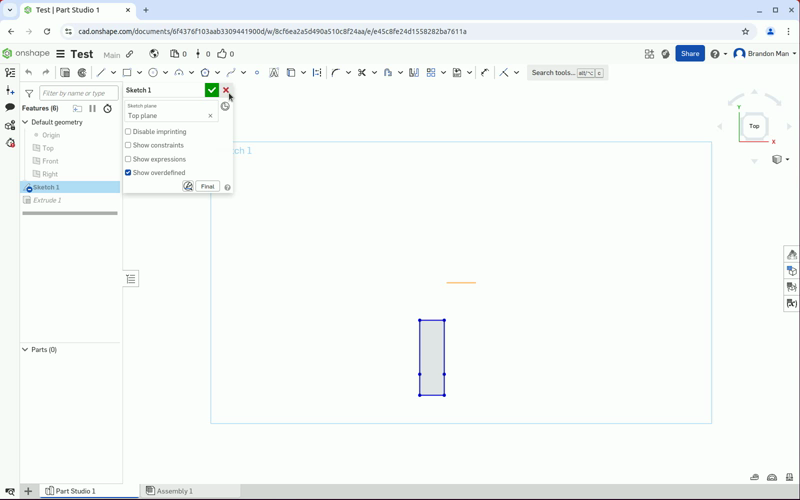
click(229, 92)
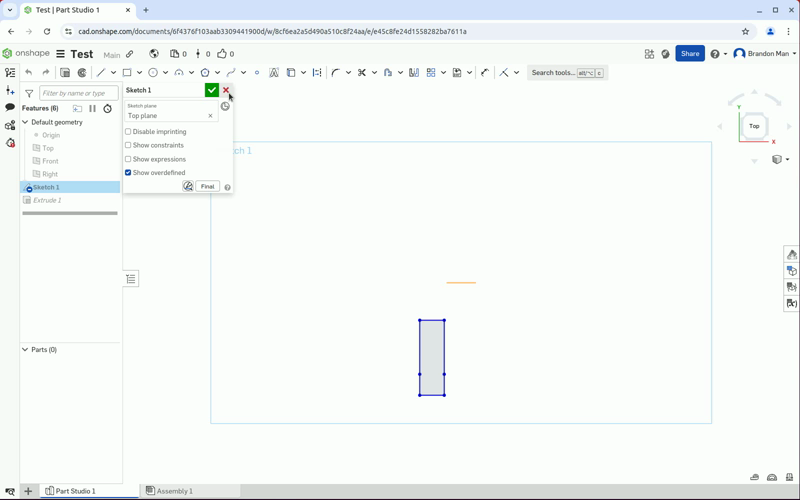
key(shift+s)
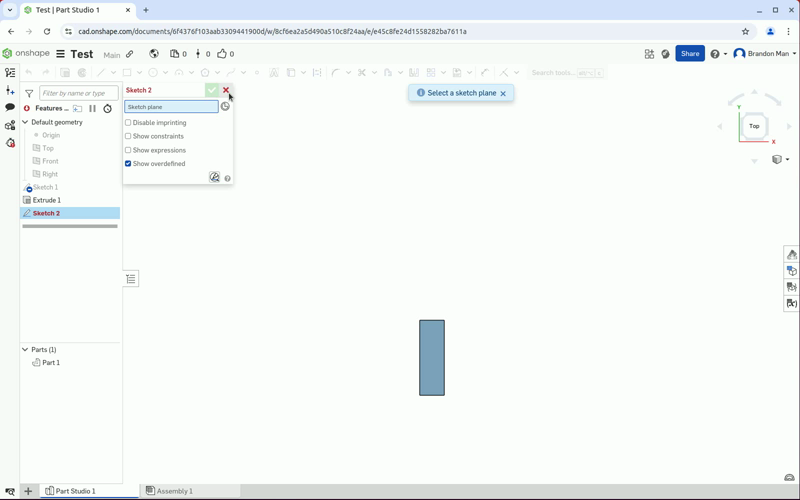
mouse_move(73, 150)
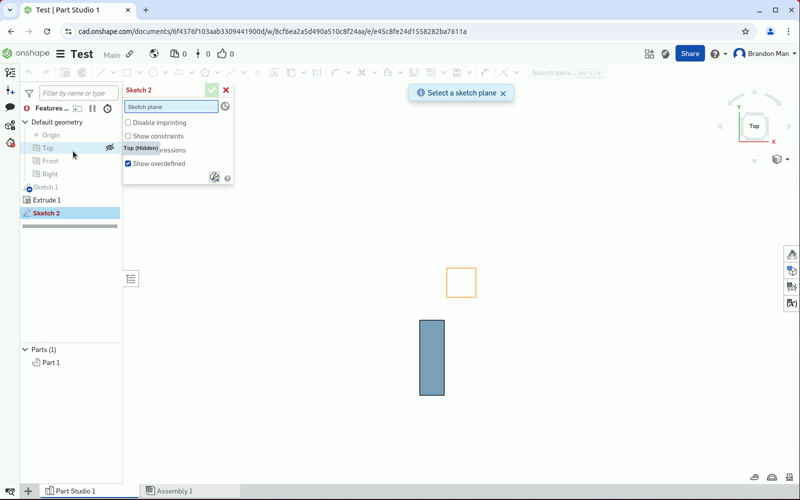
click(73, 150)
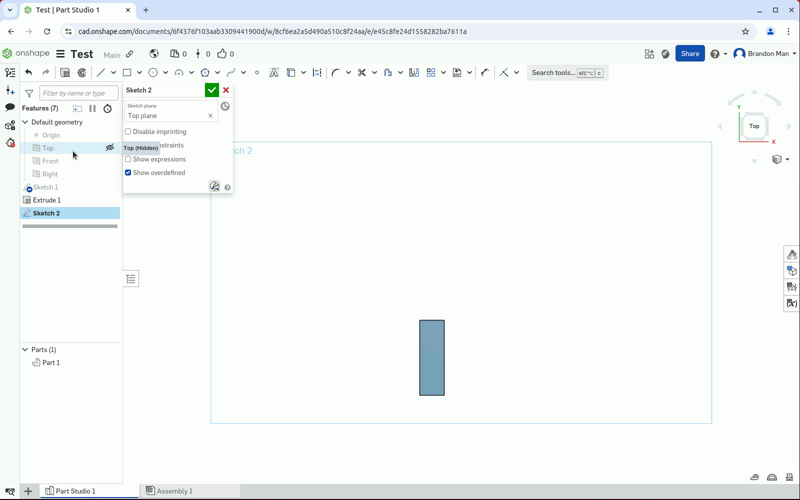
mouse_move(73, 352)
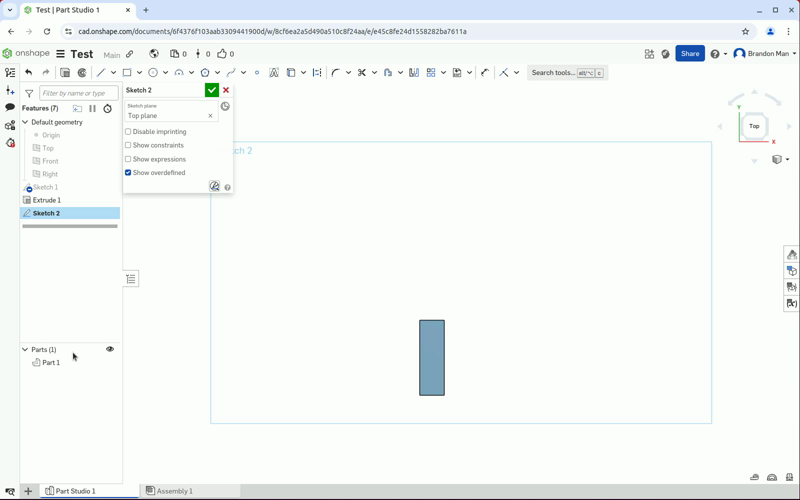
key(y)
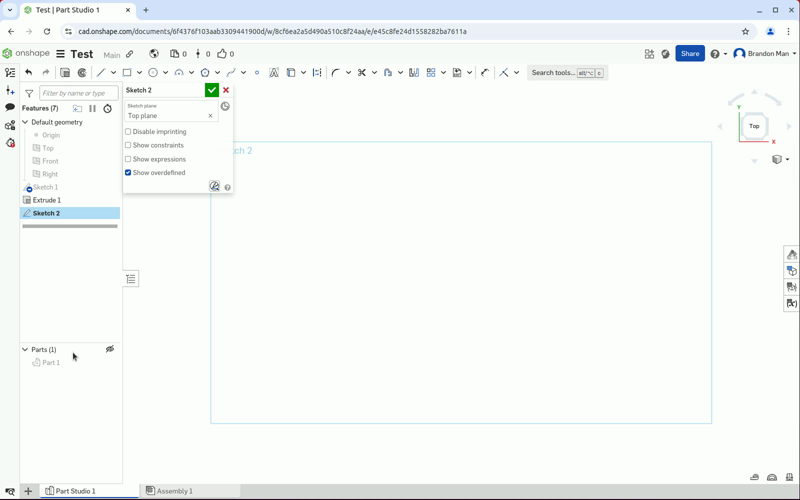
key(l)
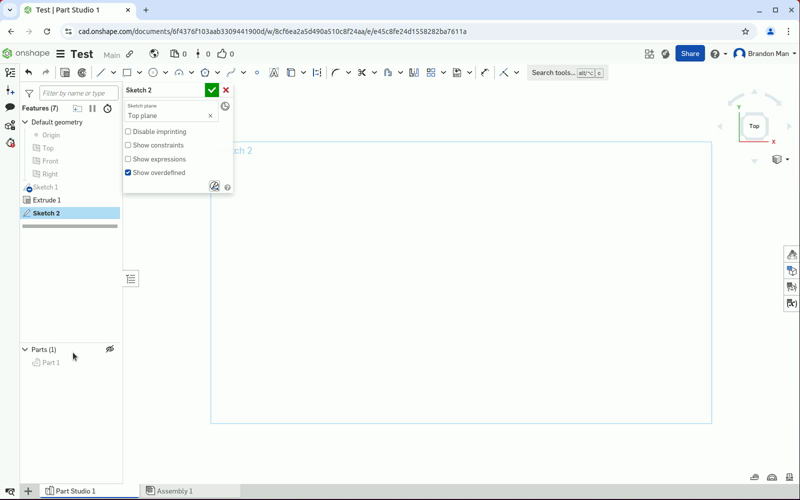
key_down(shift)
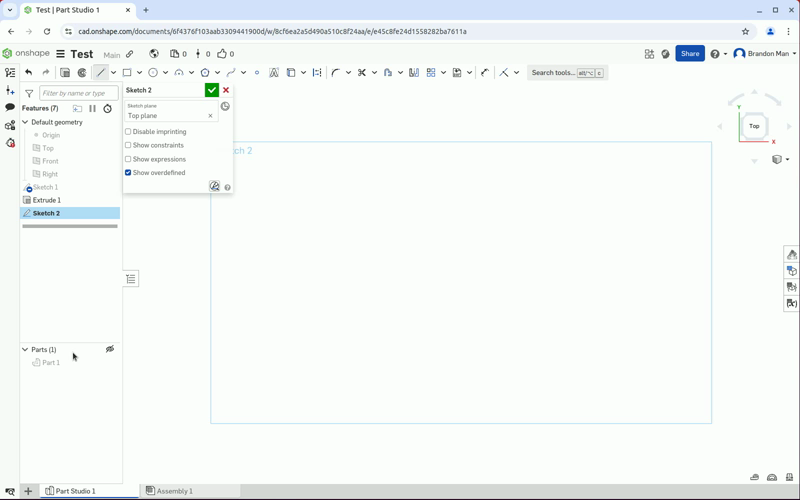
mouse_move(419, 299)
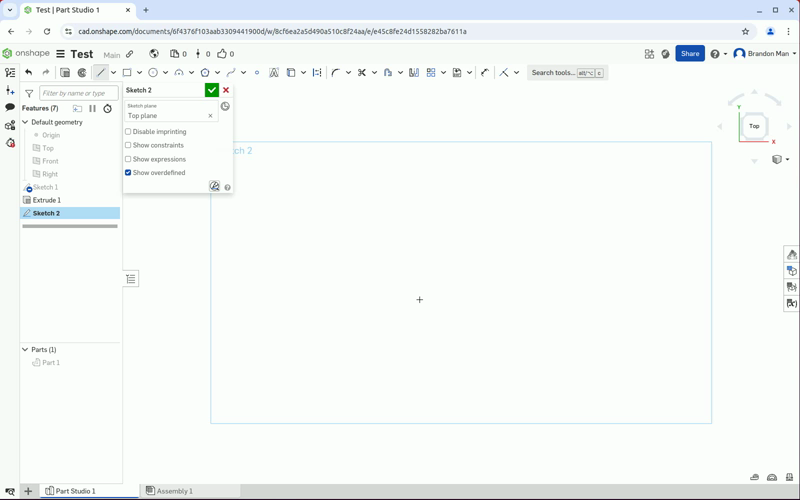
click(419, 299)
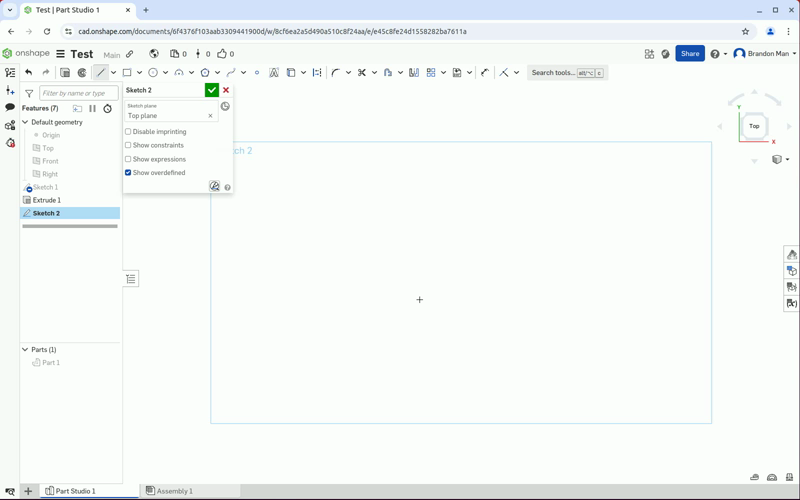
key_up(shift)
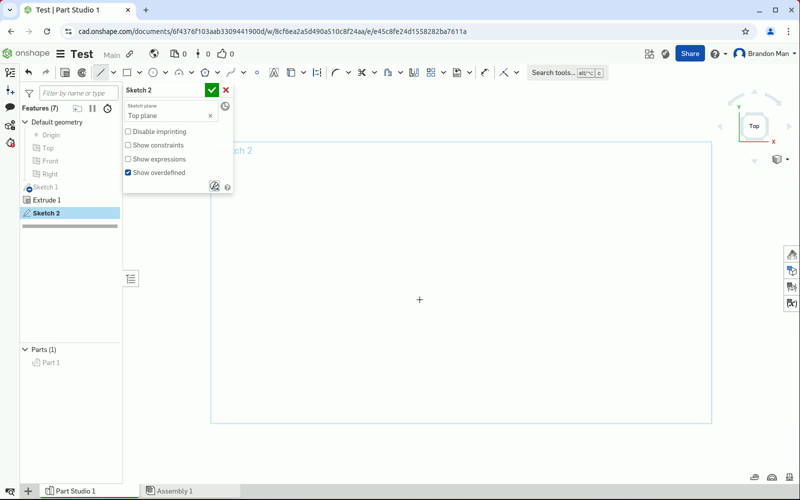
key_down(shift)
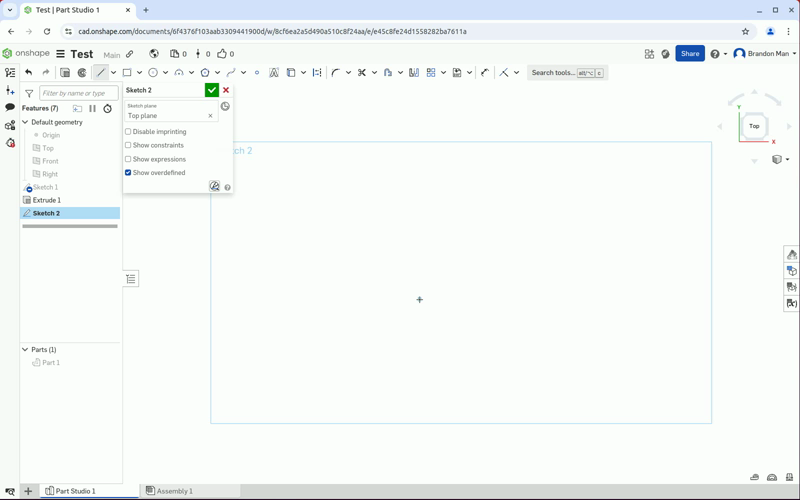
mouse_move(449, 299)
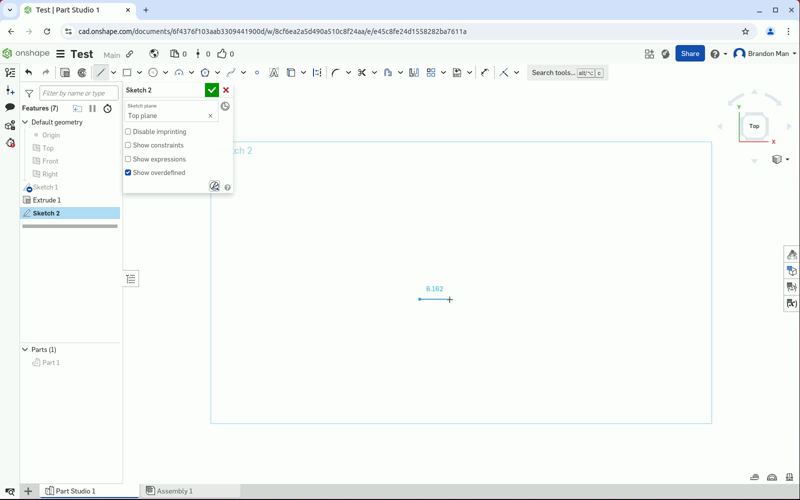
mouse_move(465, 299)
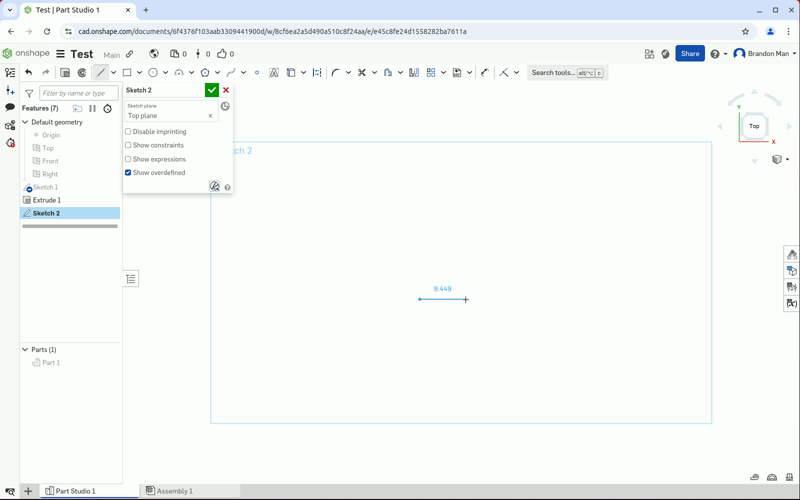
click(465, 299)
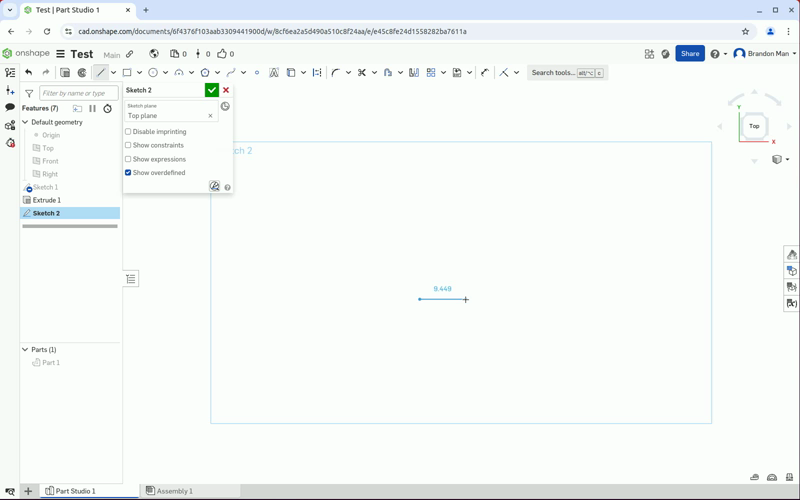
key_up(shift)
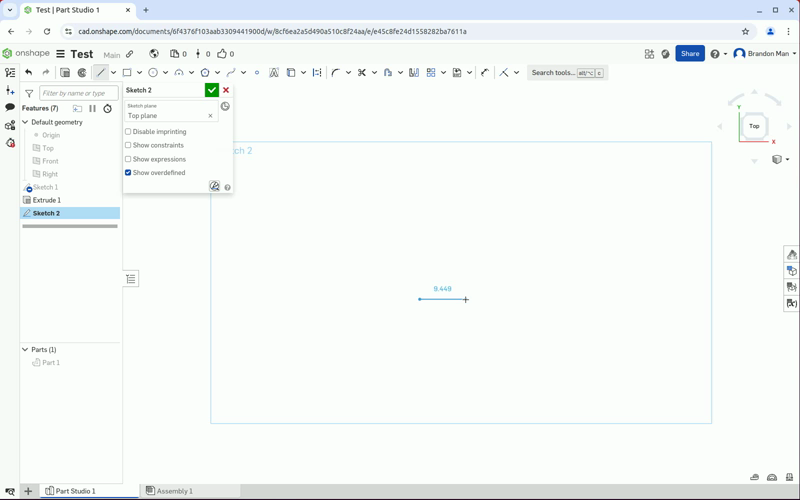
key_down(shift)
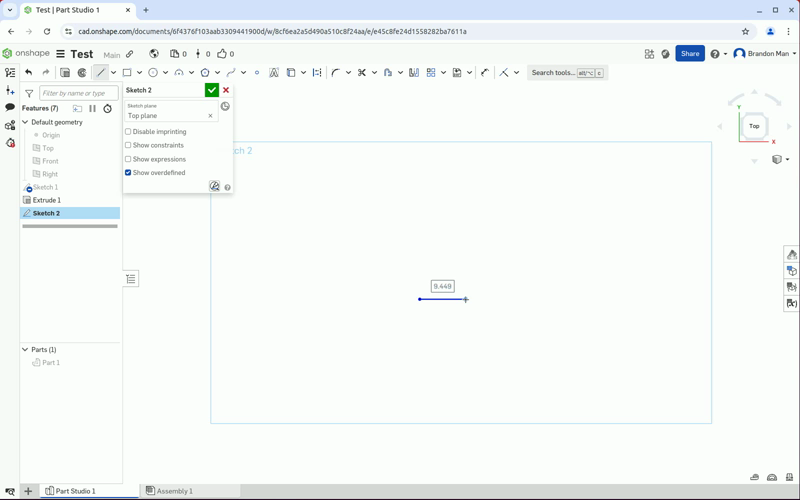
mouse_move(465, 374)
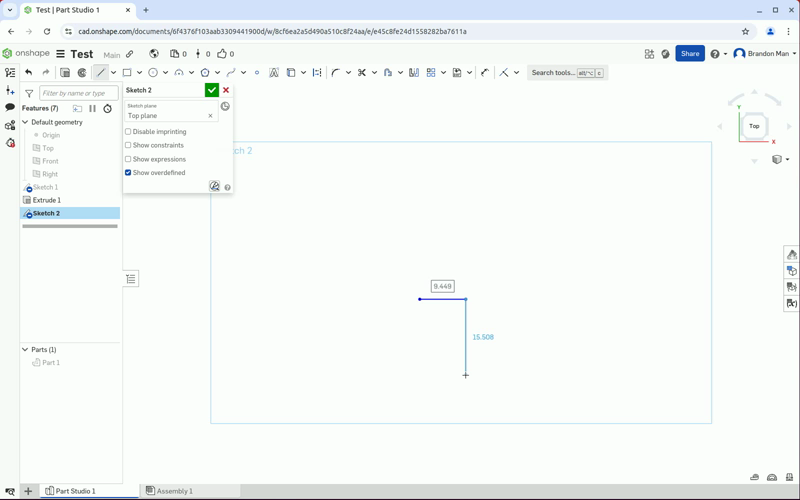
click(465, 374)
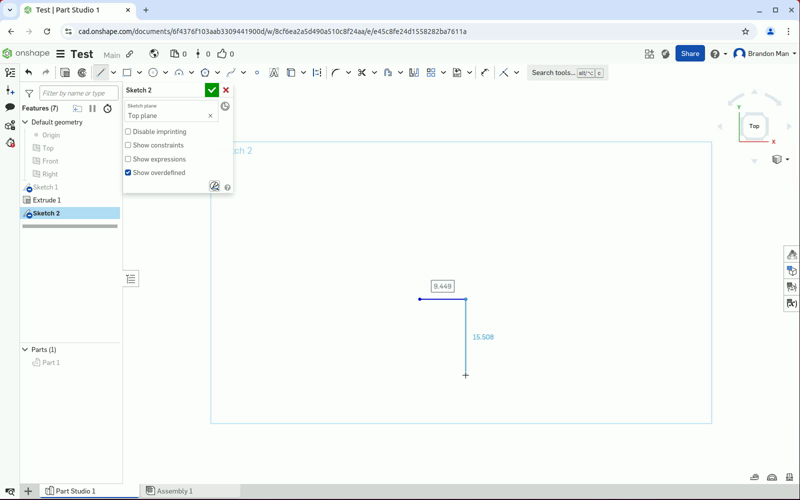
key_up(shift)
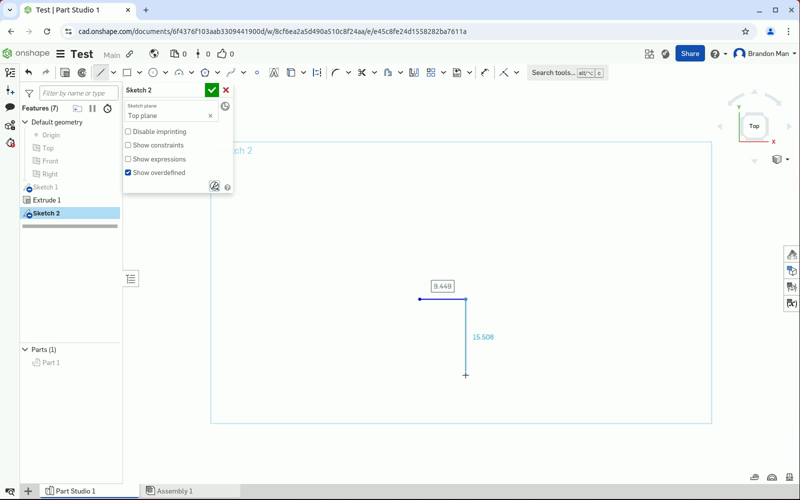
key_down(shift)
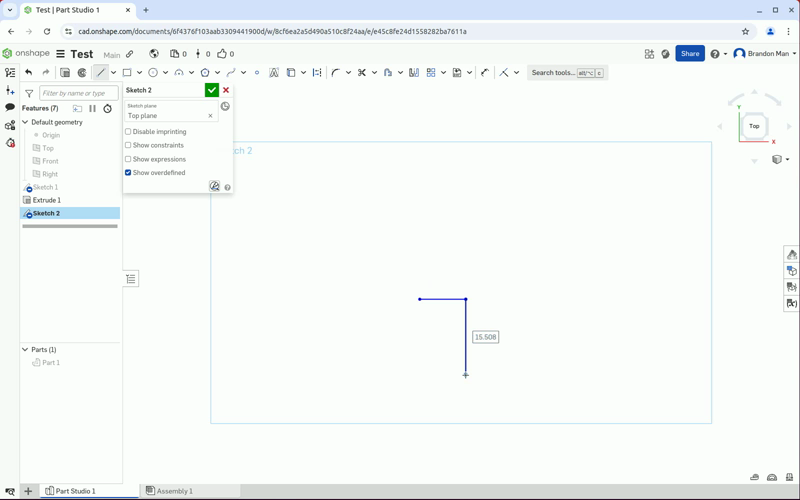
mouse_move(495, 374)
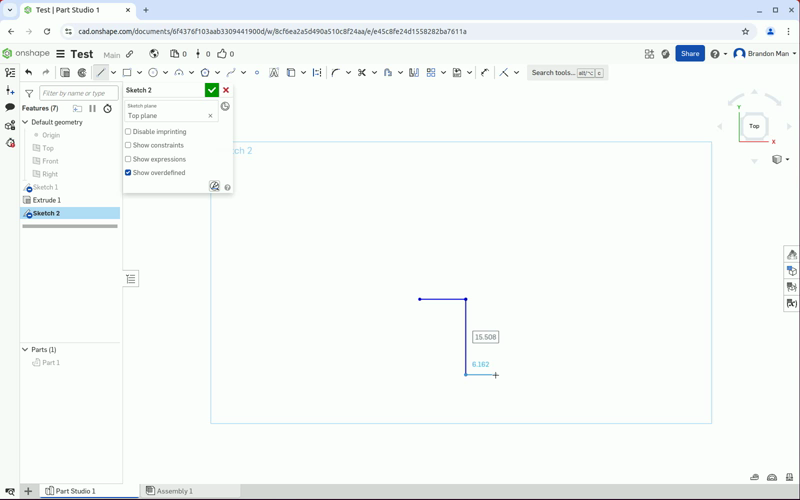
mouse_move(485, 374)
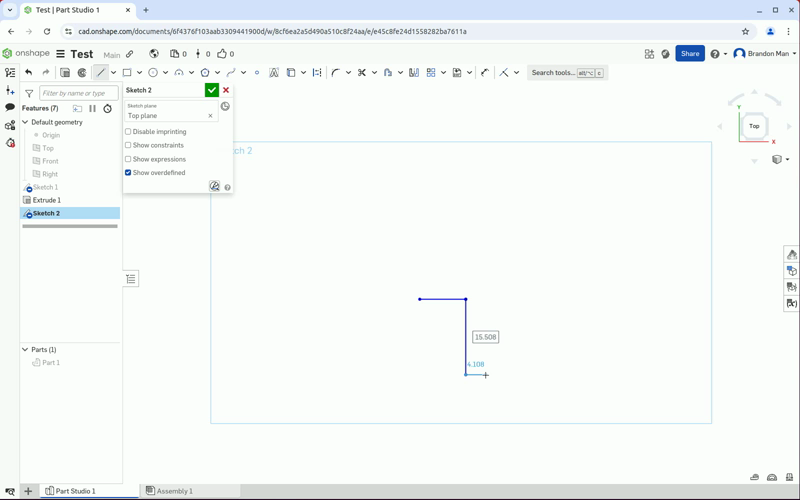
click(485, 374)
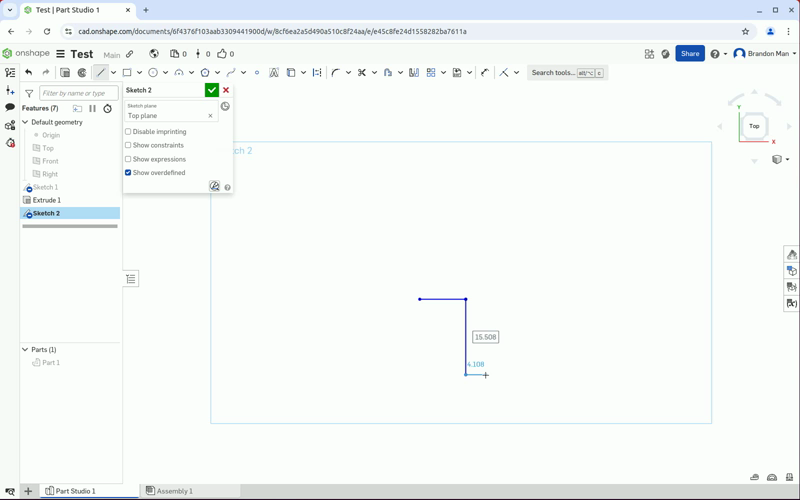
key_up(shift)
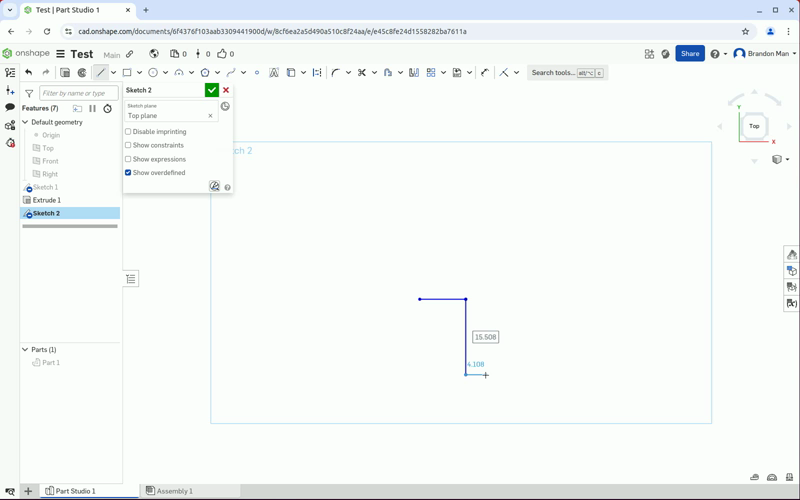
key_down(shift)
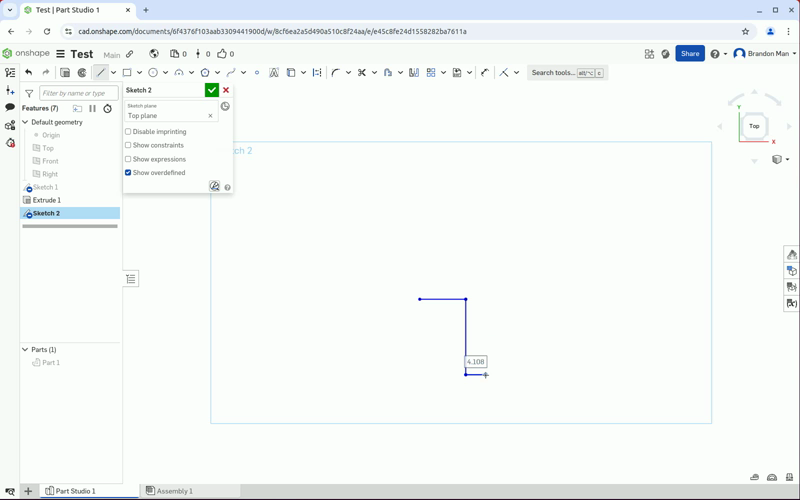
mouse_move(485, 280)
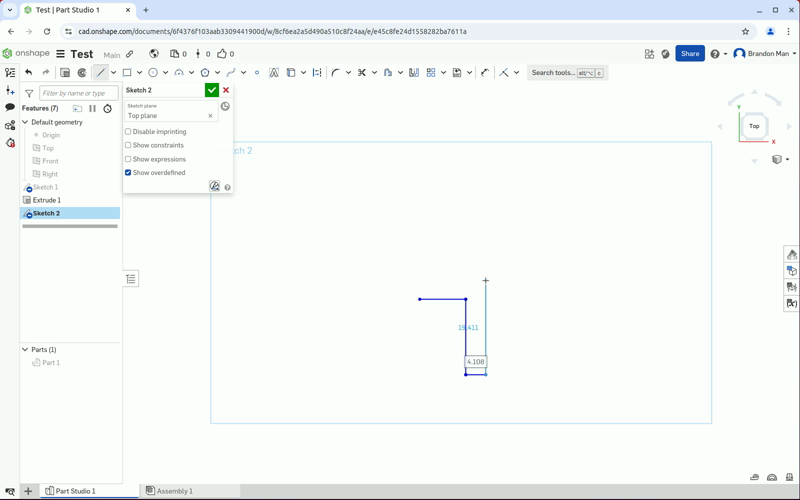
click(485, 280)
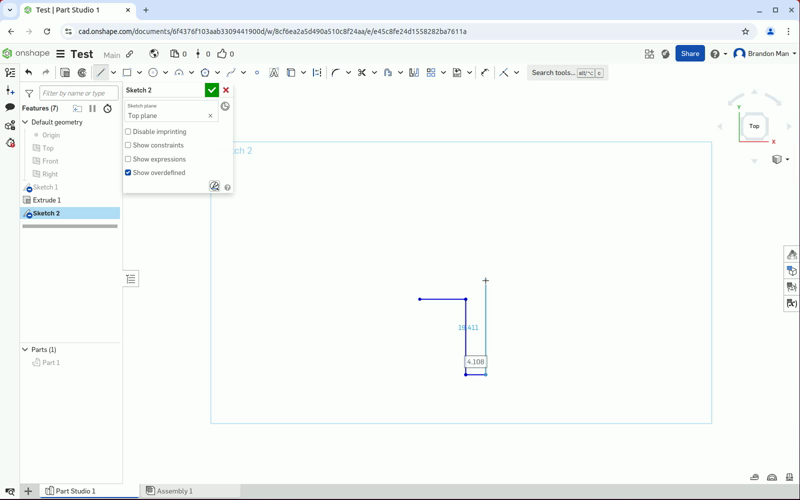
key_up(shift)
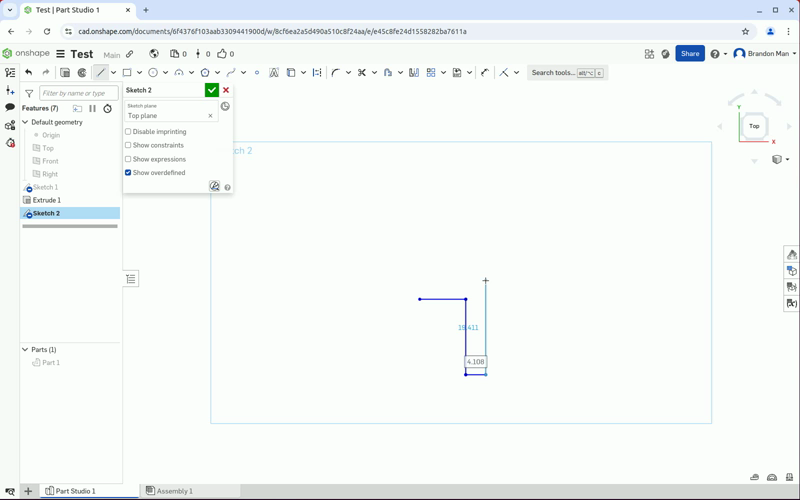
key_down(shift)
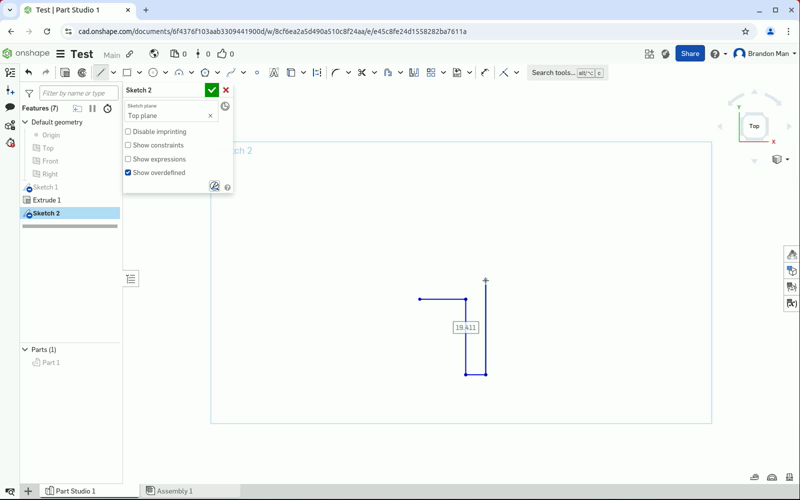
mouse_move(419, 280)
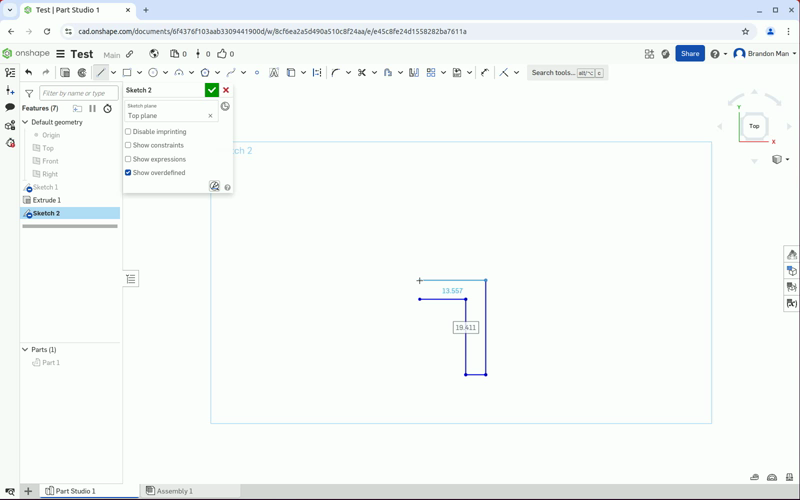
click(419, 280)
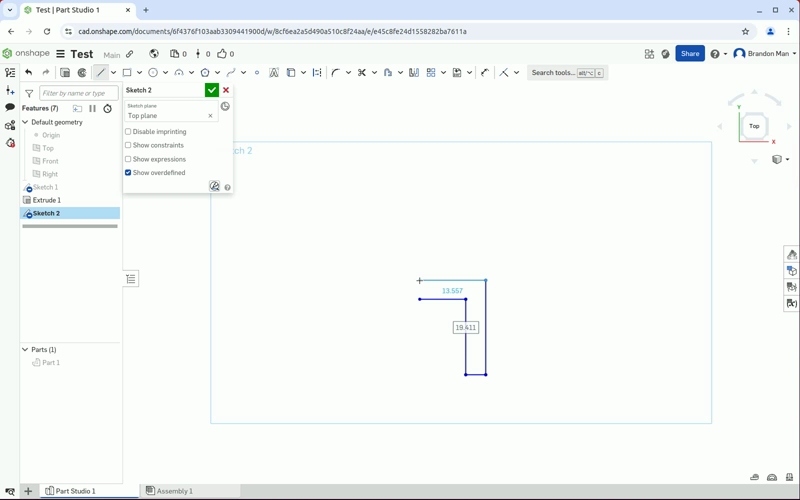
key_up(shift)
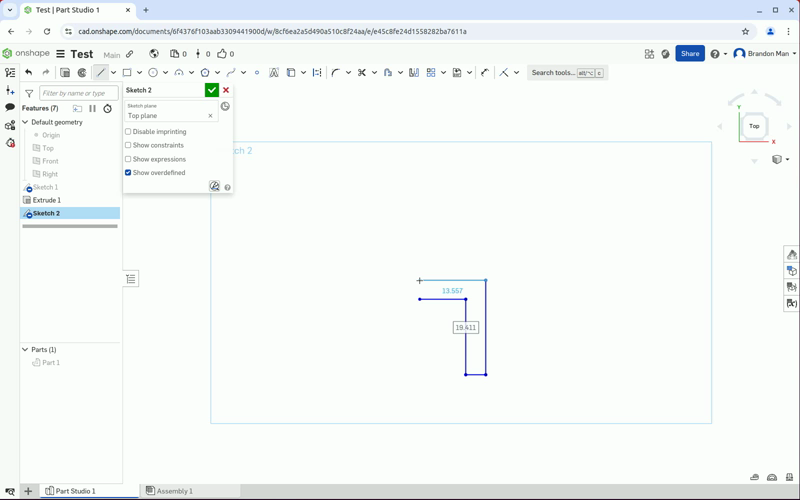
mouse_move(449, 280)
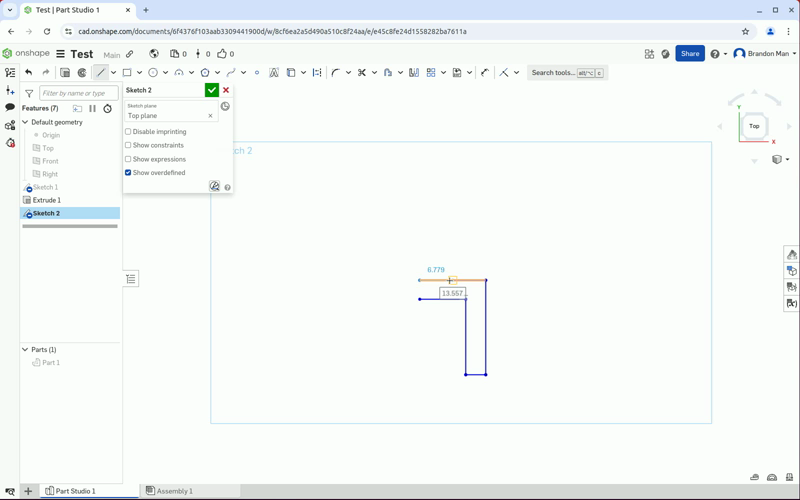
key_down(shift)
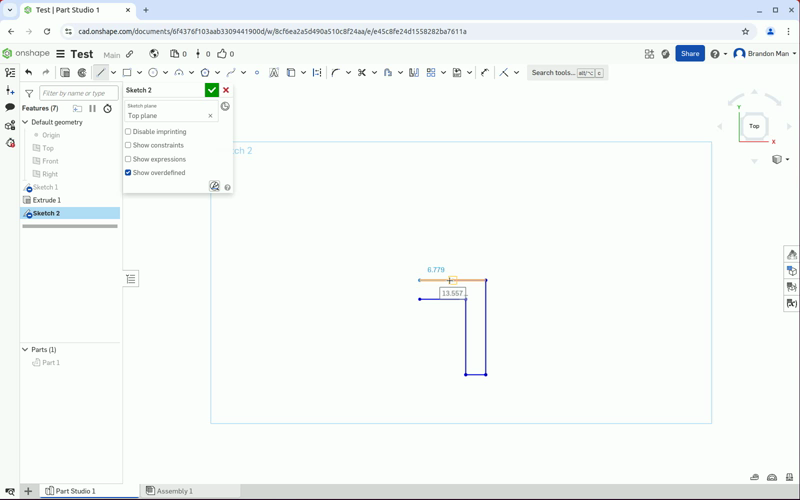
mouse_move(419, 299)
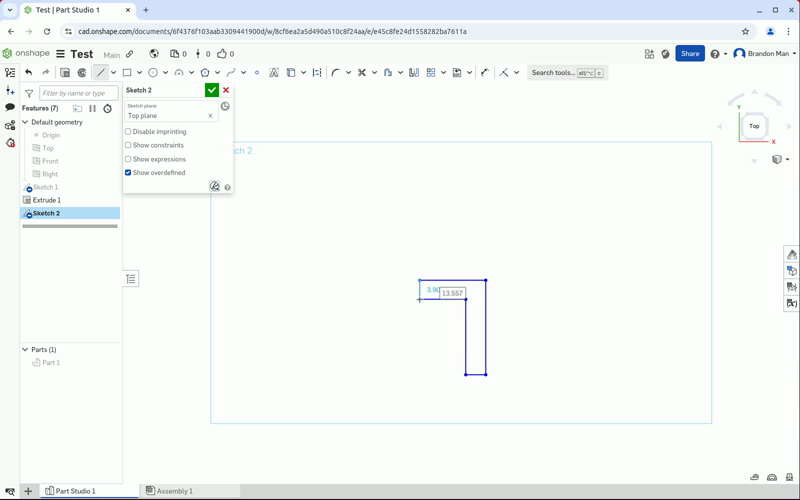
key_up(shift)
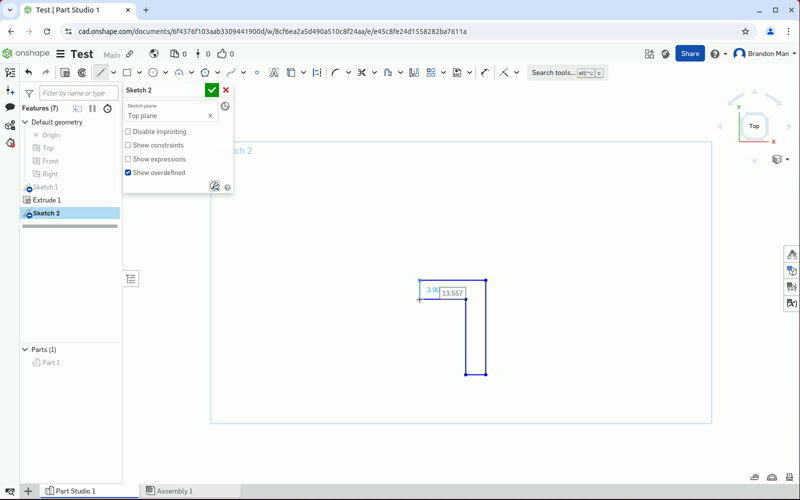
click(419, 299)
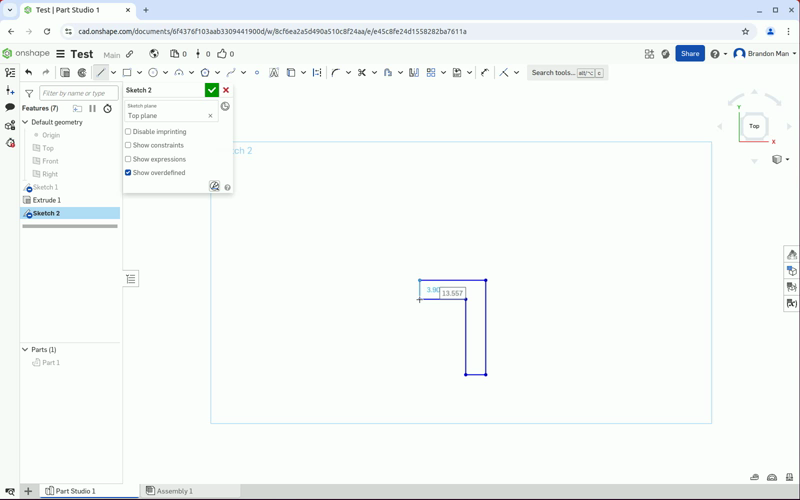
key(esc)
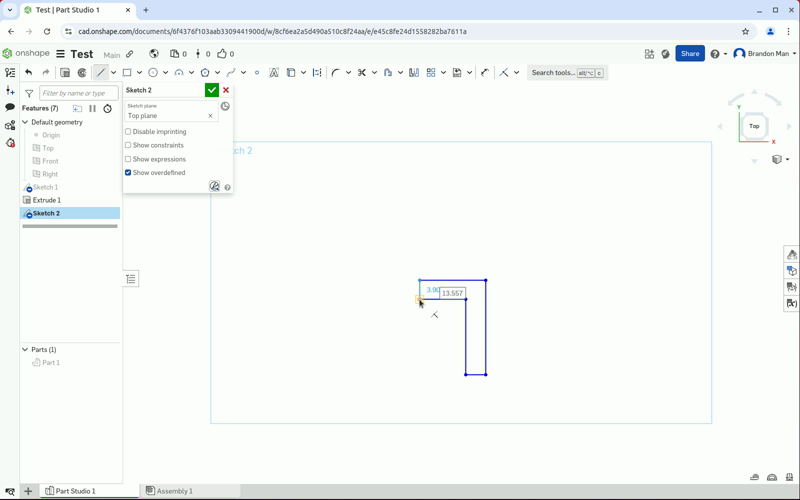
mouse_move(483, 332)
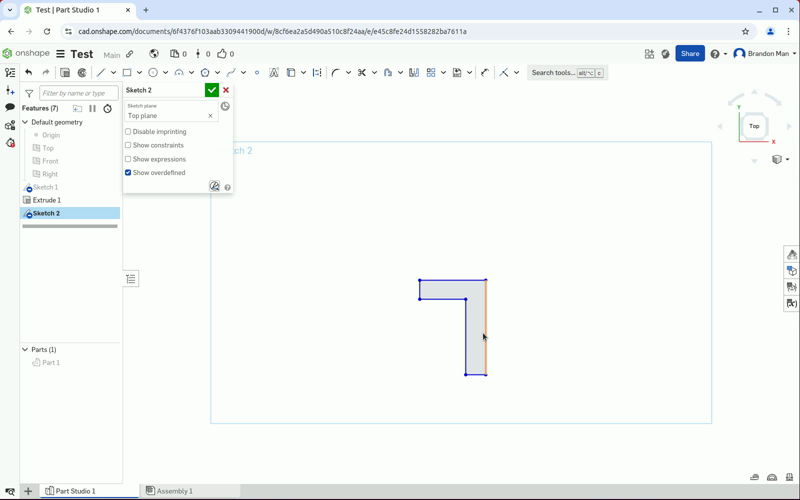
click(483, 332)
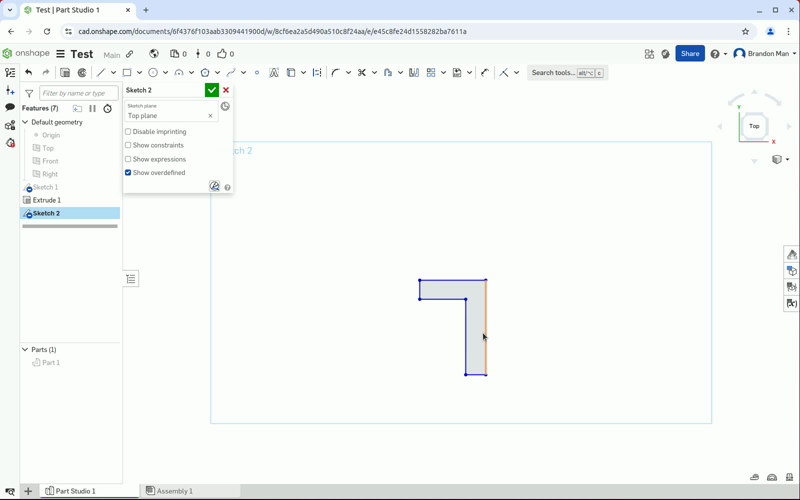
mouse_move(73, 352)
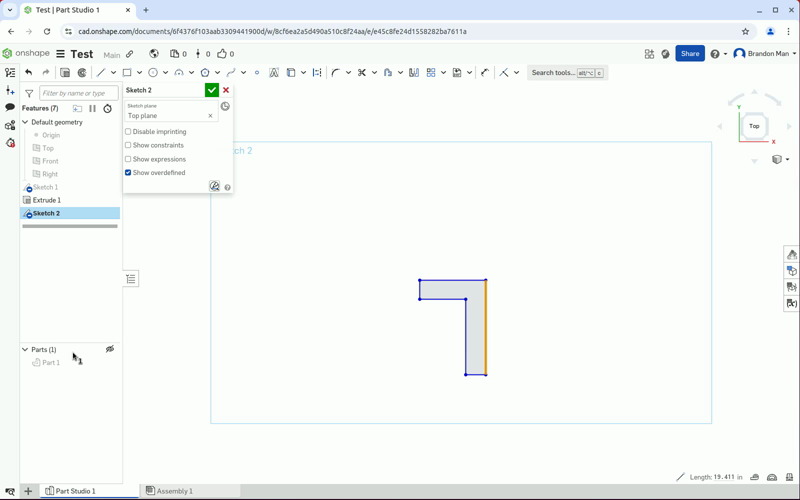
key(shift+y)
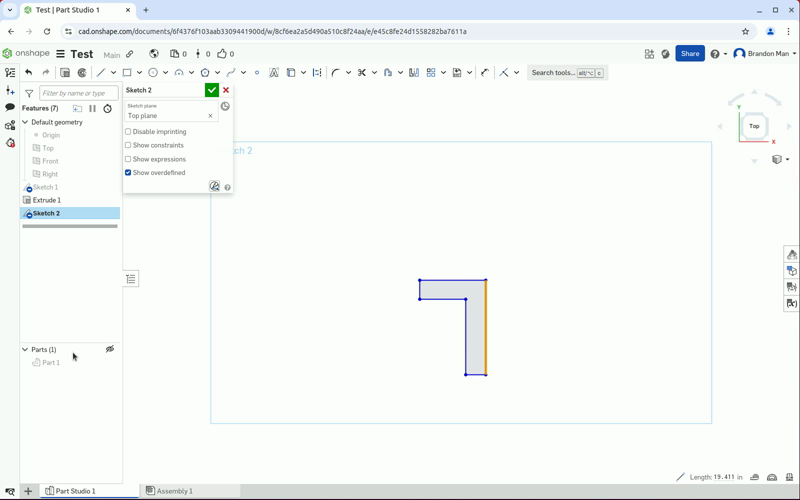
key(shift+e)
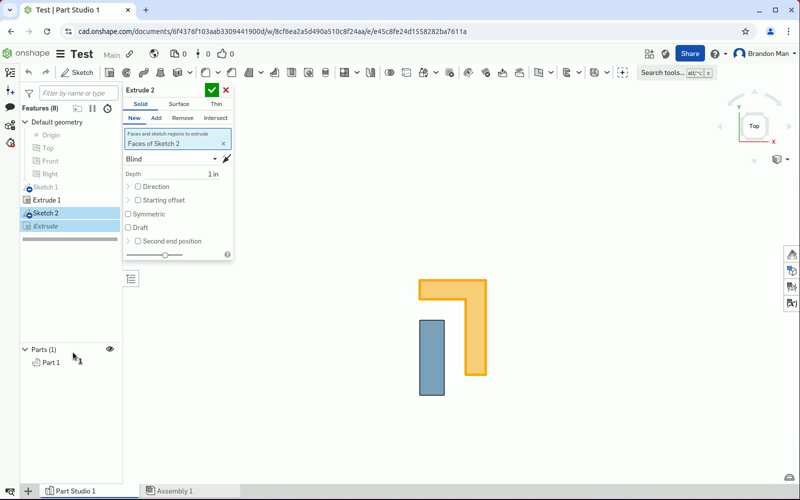
mouse_move(143, 106)
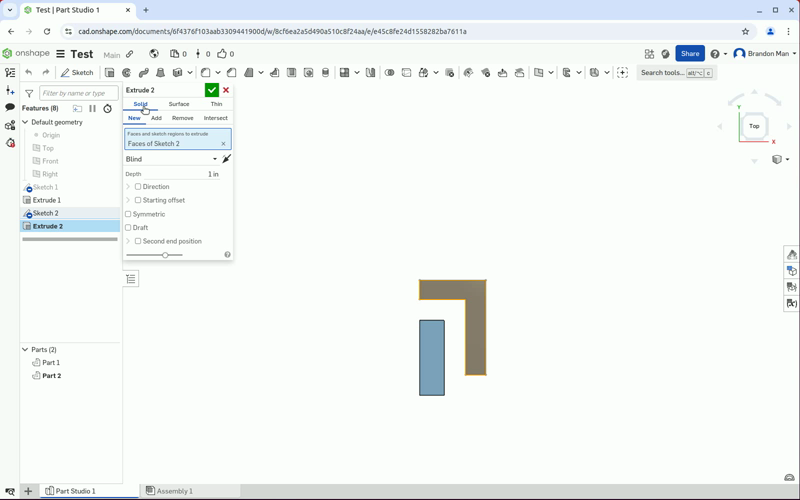
click(143, 106)
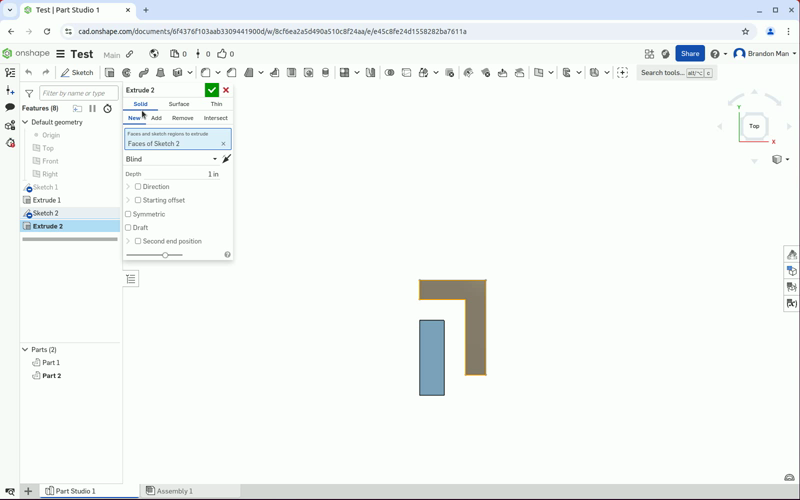
mouse_move(137, 120)
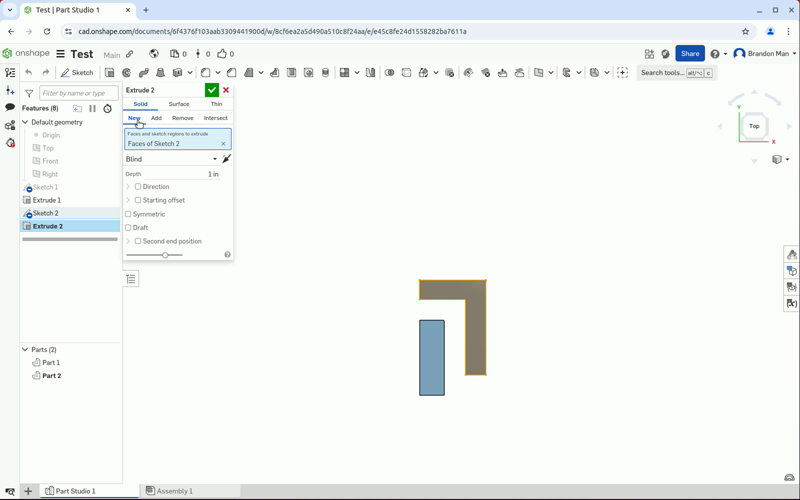
click(137, 120)
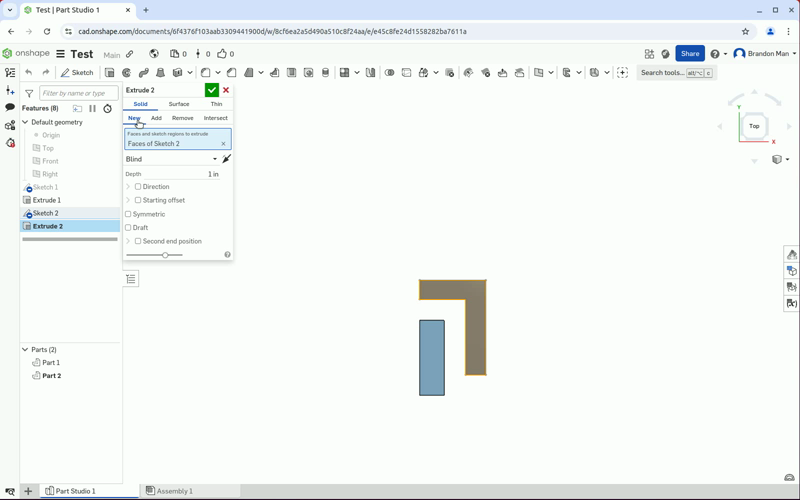
key(tab, 4)
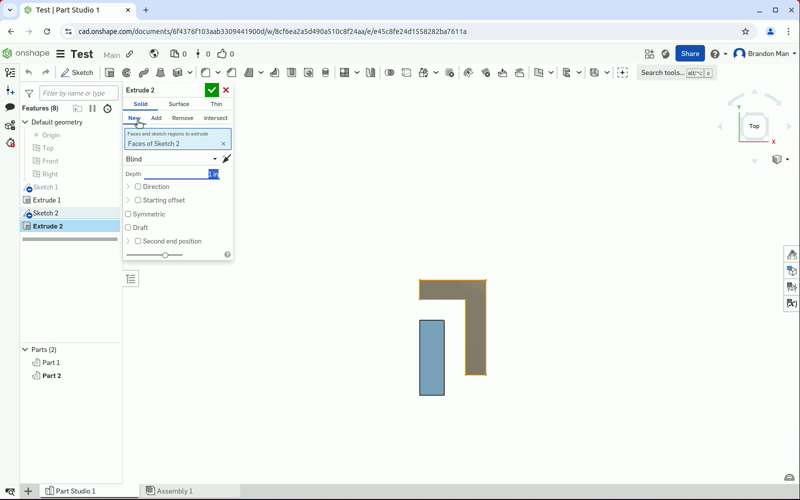
text(5.055)
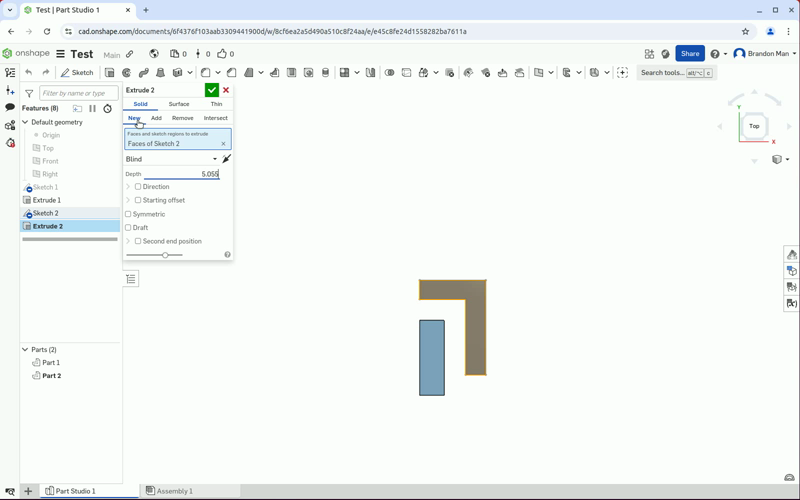
key(enter)
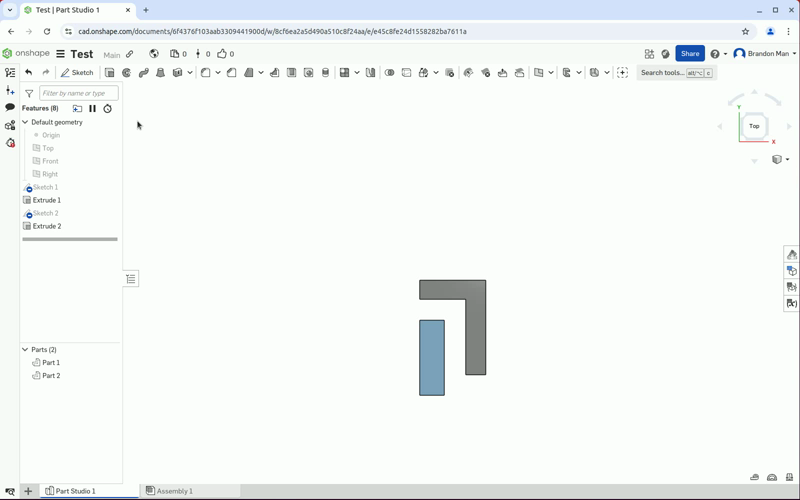
key(shift+h)
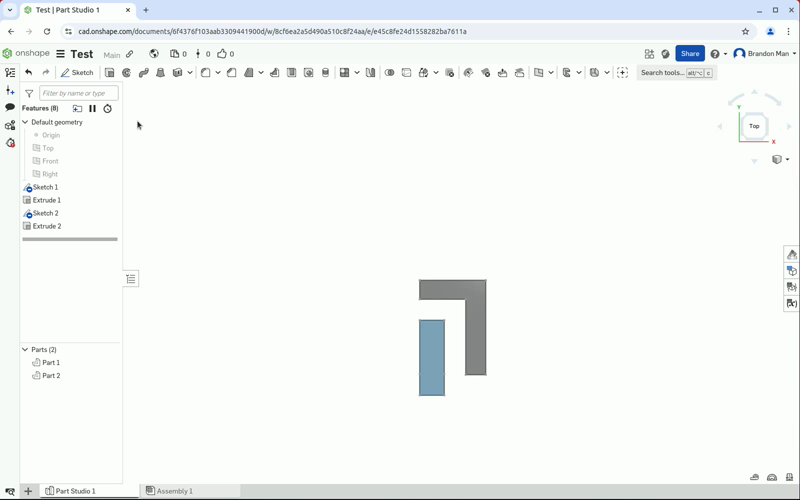
key(shift+h)
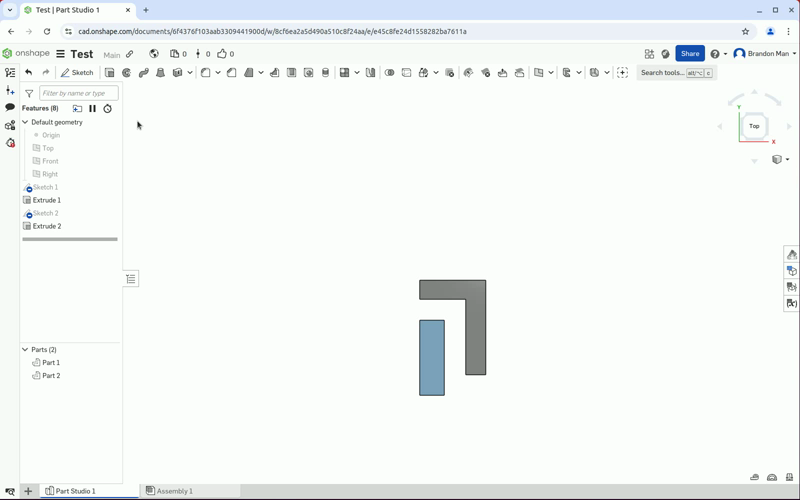
mouse_move(73, 189)
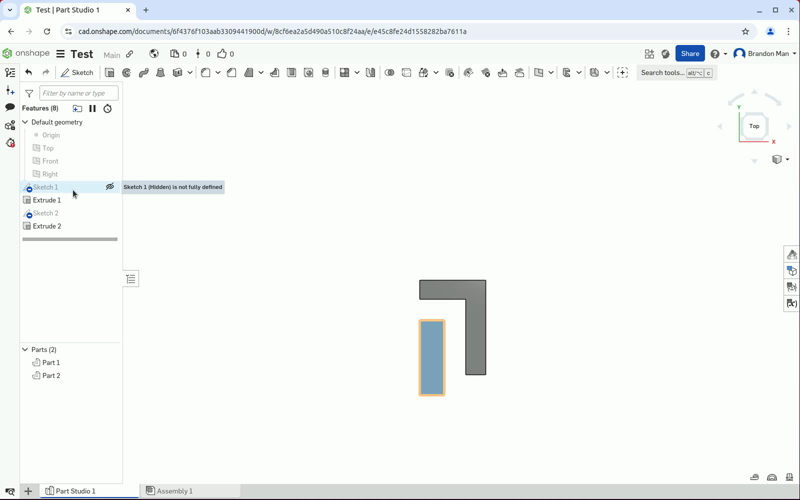
click(73, 189)
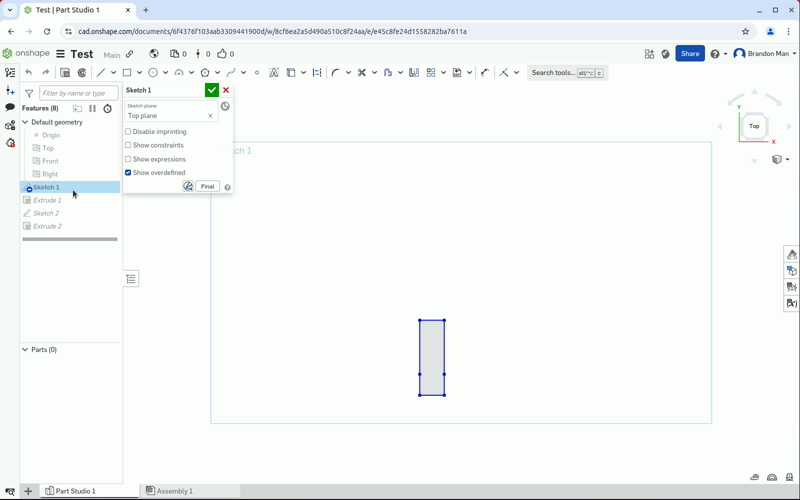
mouse_move(229, 92)
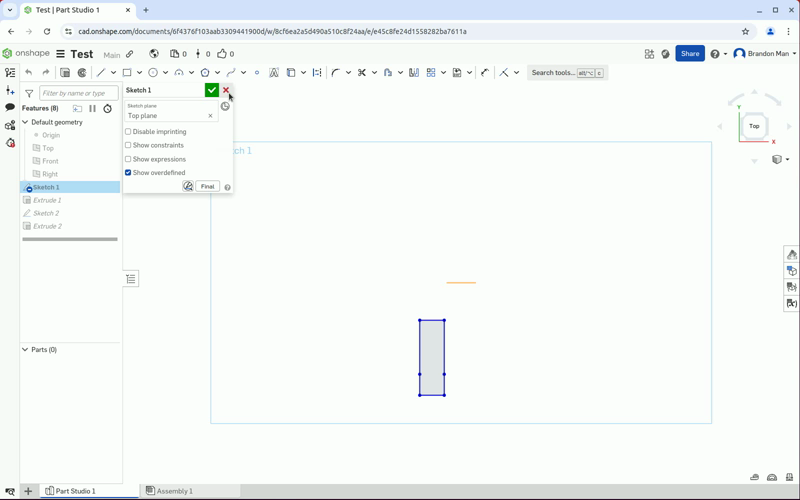
click(229, 92)
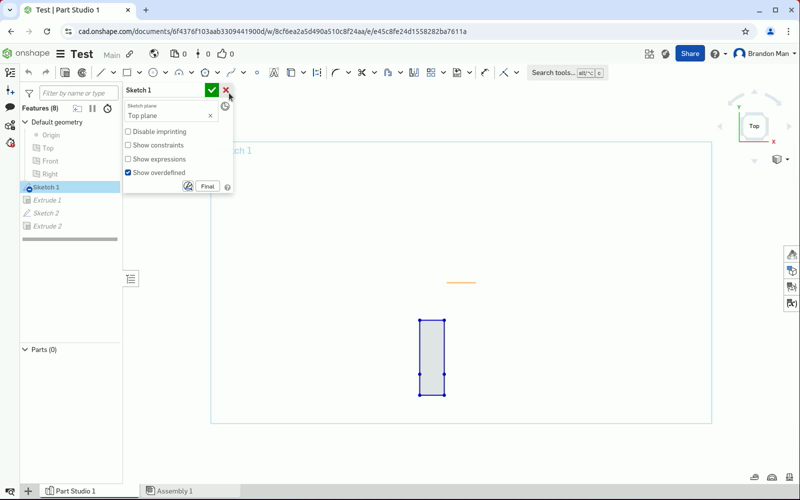
key(shift+s)
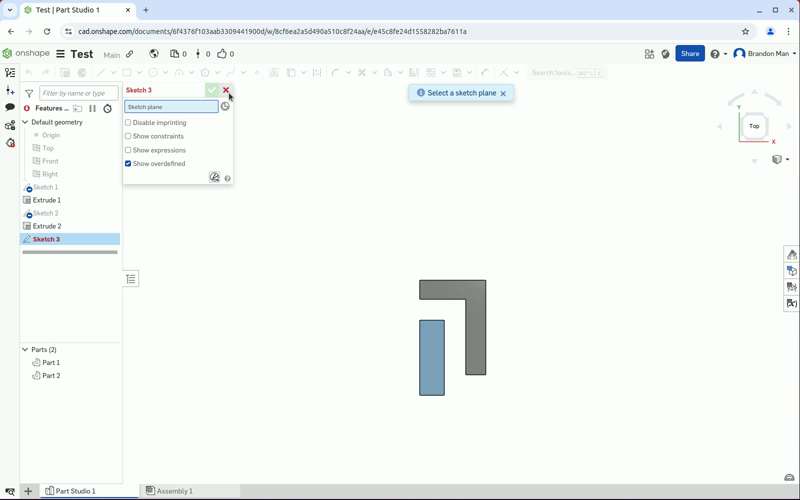
mouse_move(73, 150)
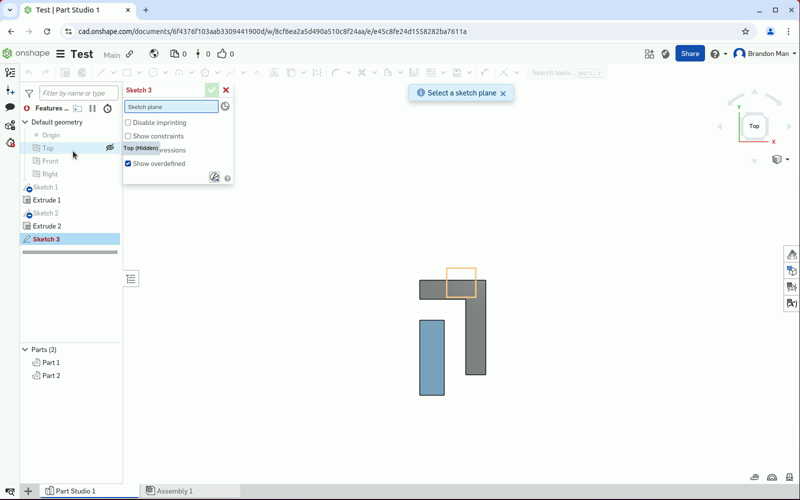
click(73, 150)
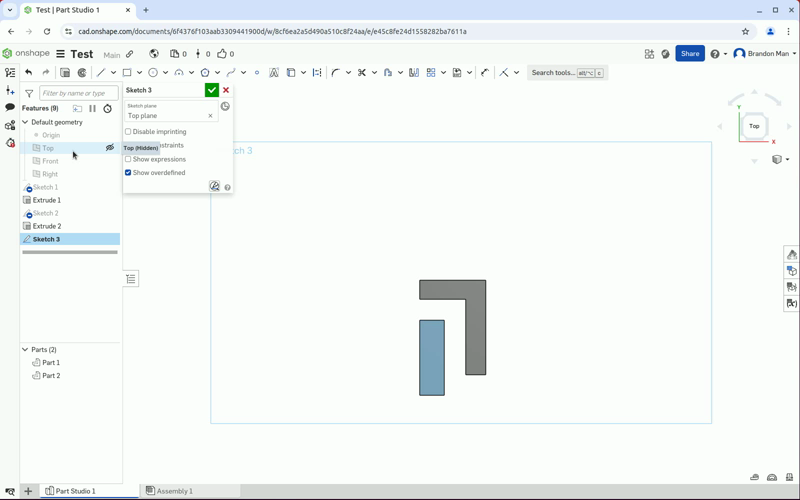
mouse_move(73, 352)
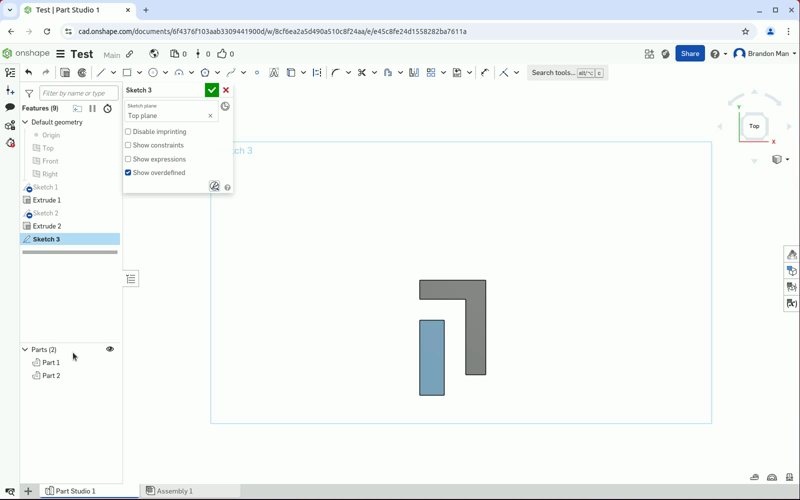
key(y)
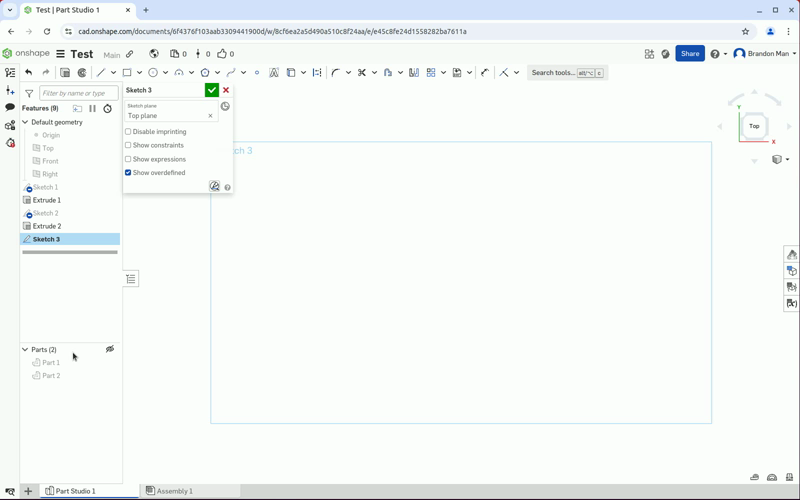
key(l)
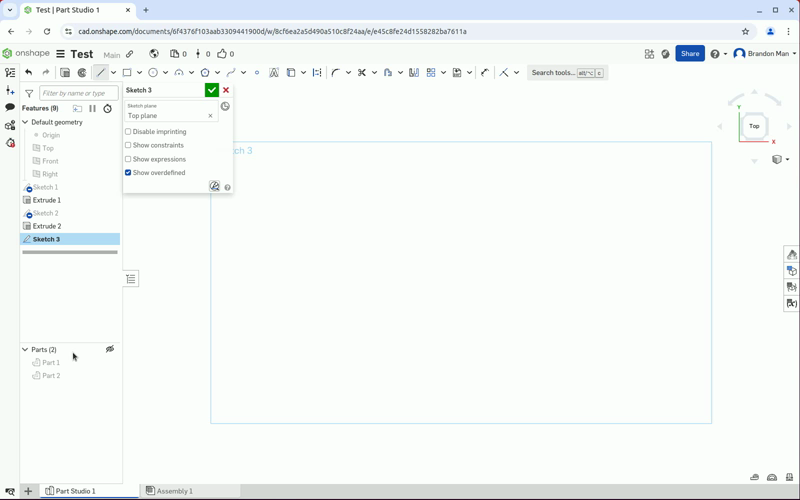
key_down(shift)
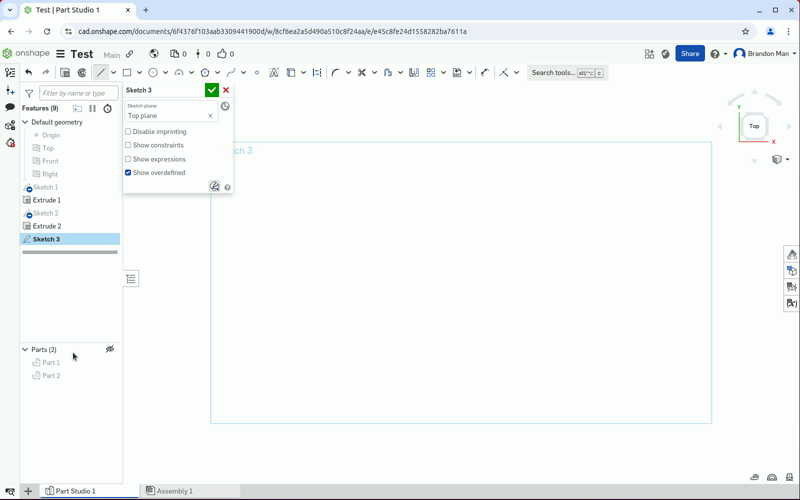
mouse_move(419, 279)
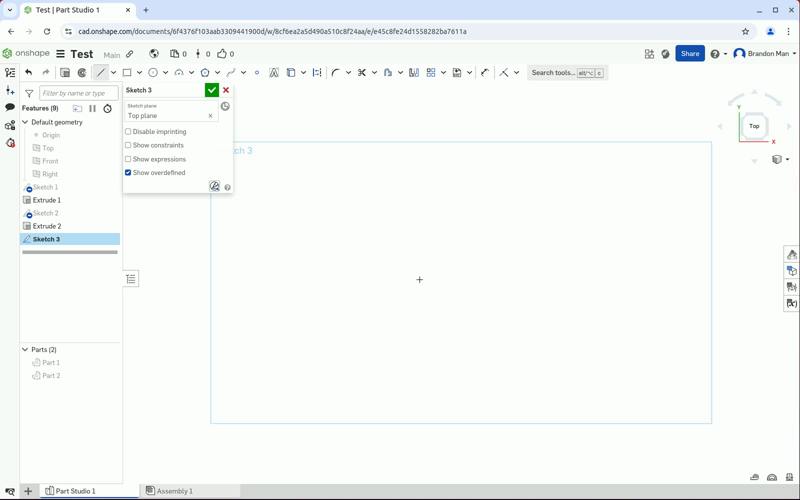
click(419, 279)
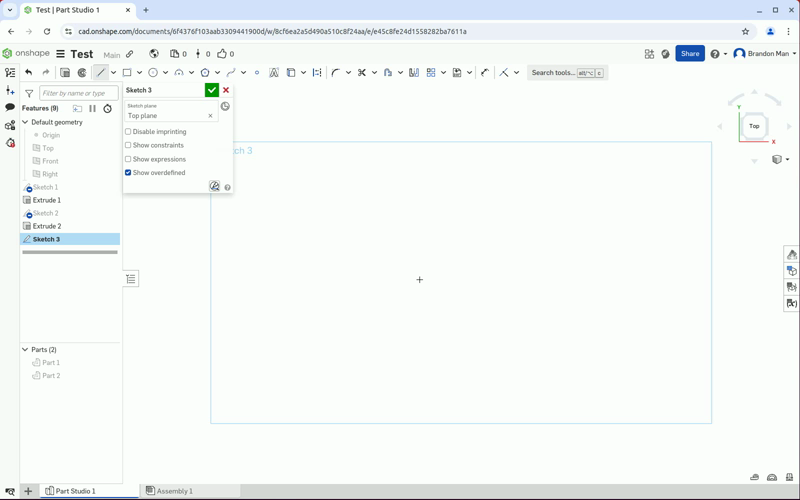
key_up(shift)
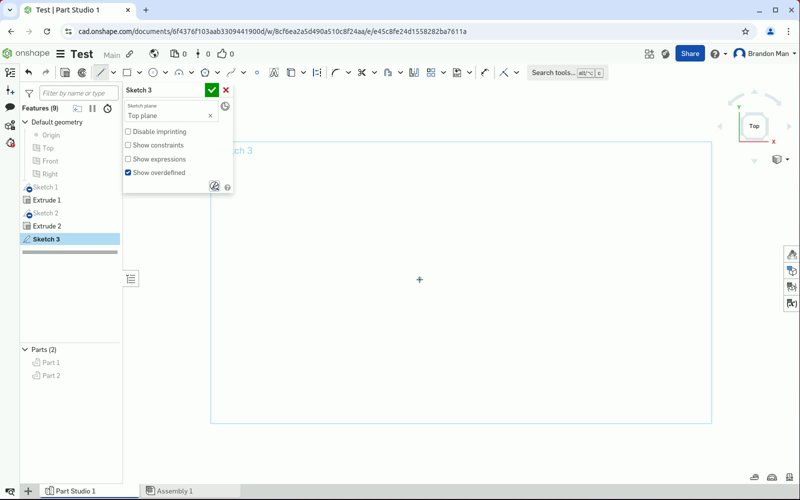
key_down(shift)
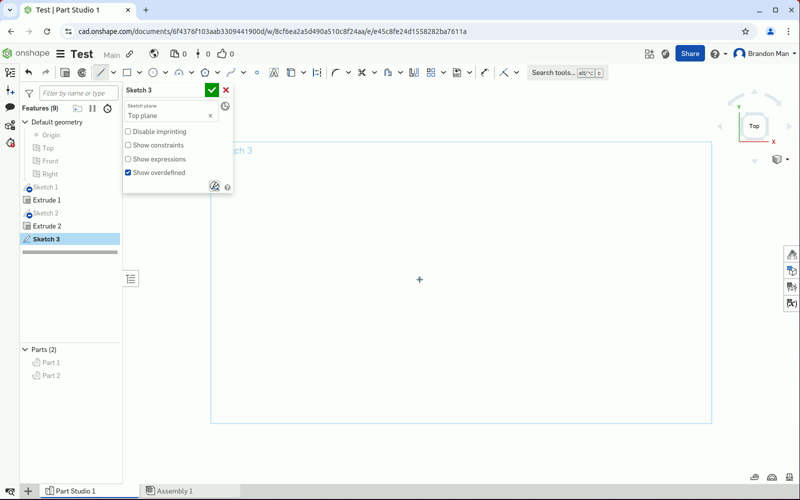
mouse_move(485, 279)
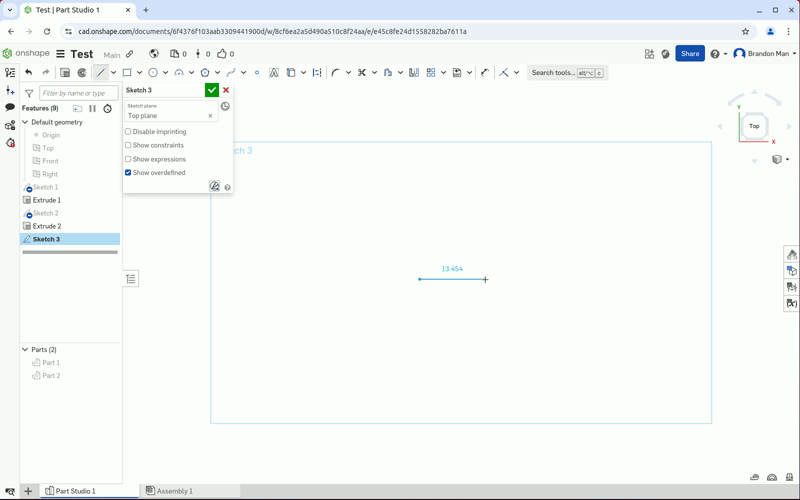
click(485, 279)
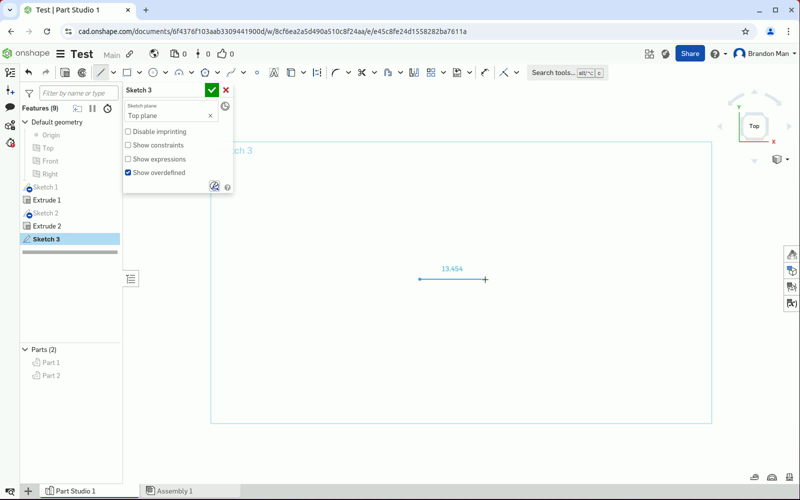
key_up(shift)
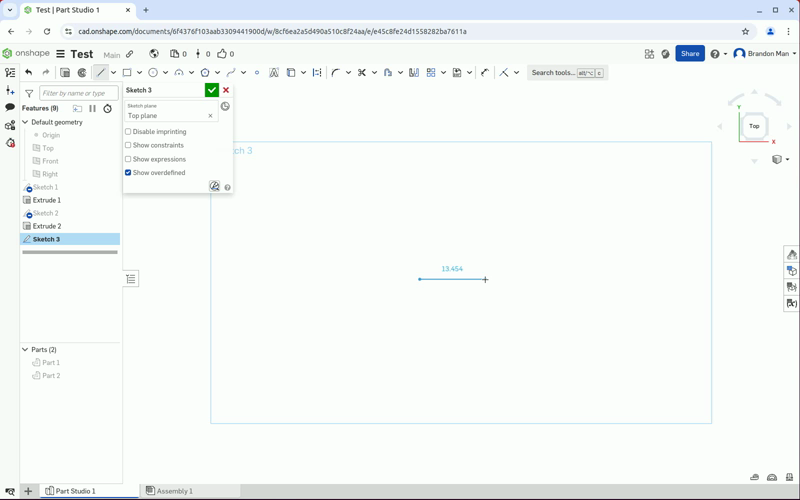
key_down(shift)
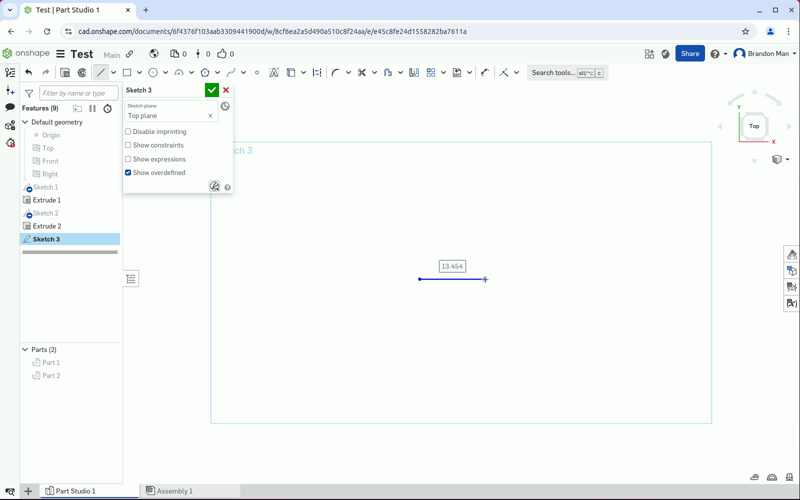
mouse_move(515, 279)
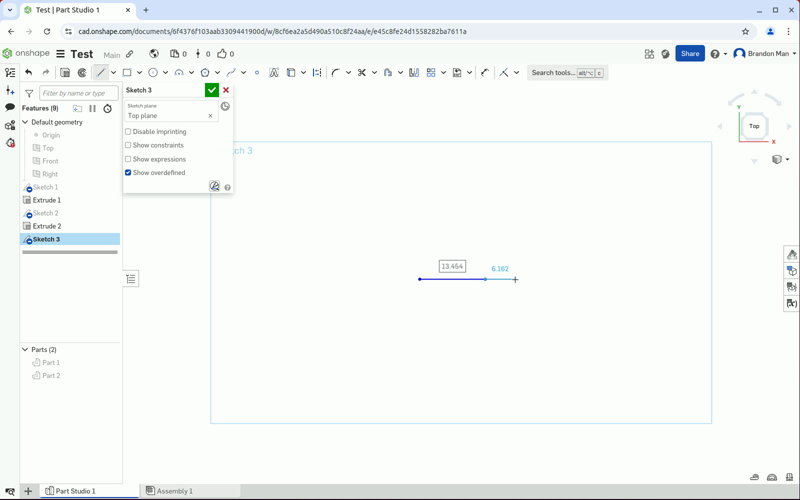
mouse_move(487, 284)
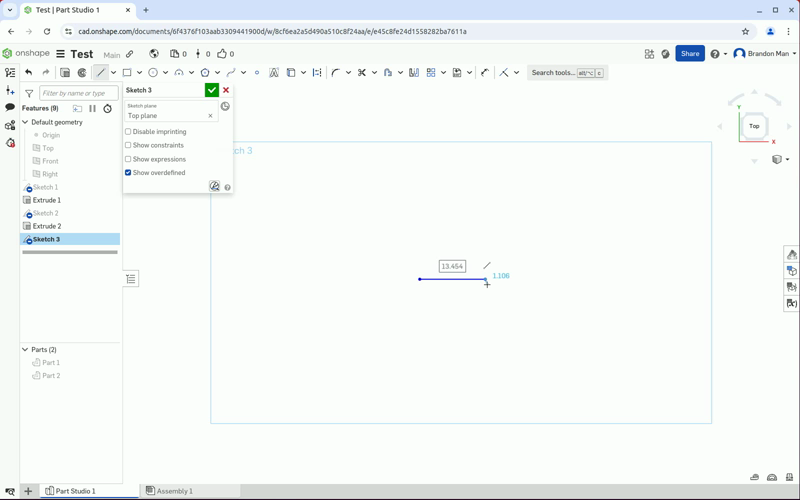
scroll(6)
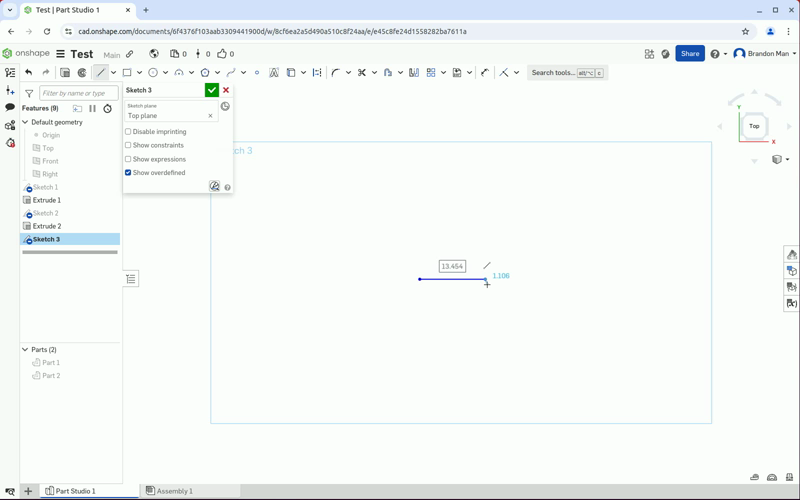
scroll(6)
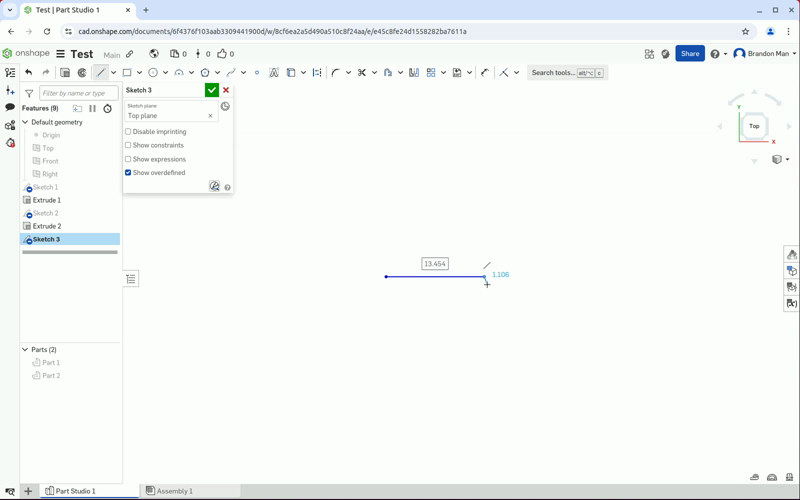
scroll(6)
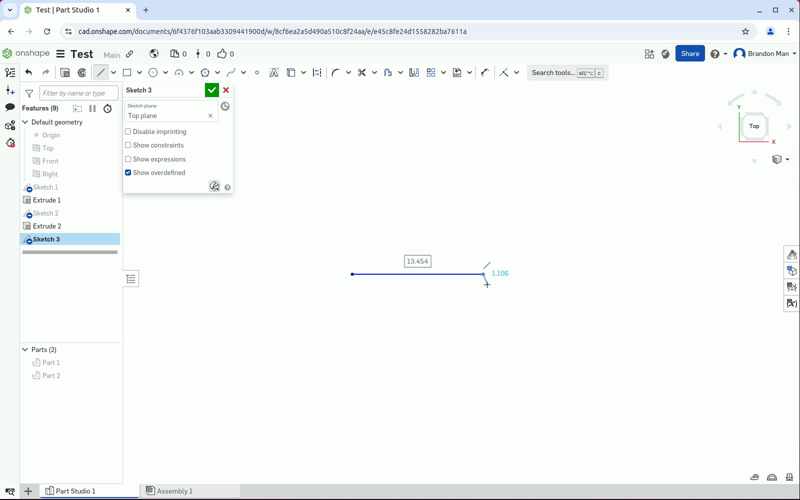
scroll(6)
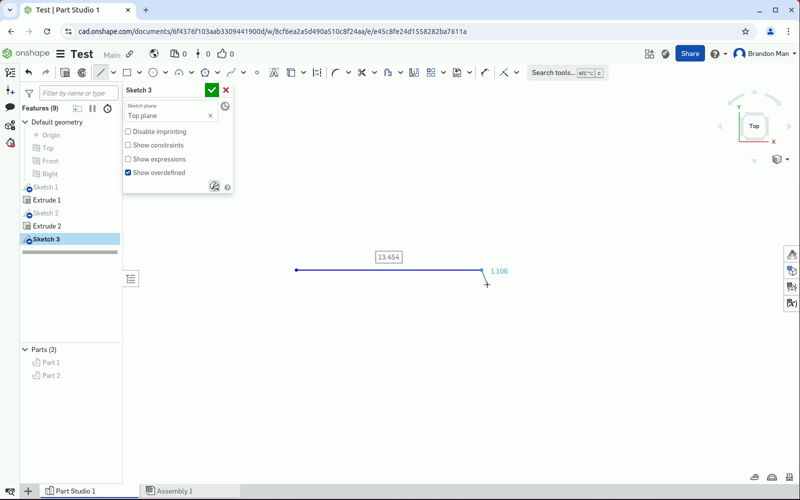
scroll(6)
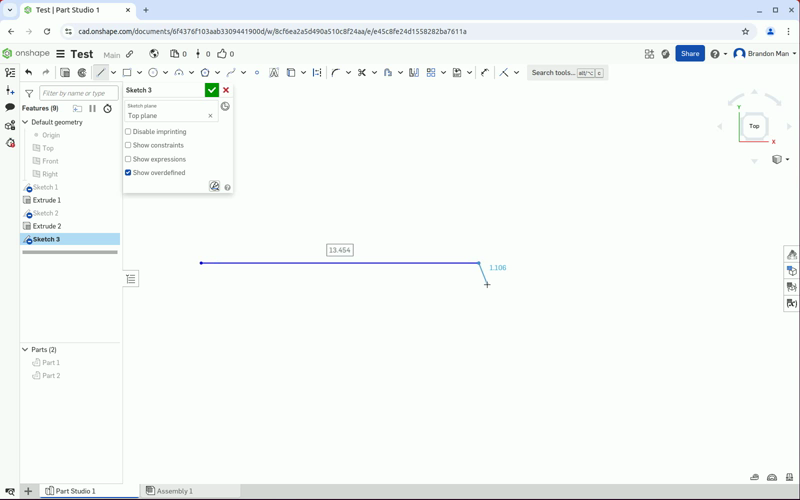
scroll(6)
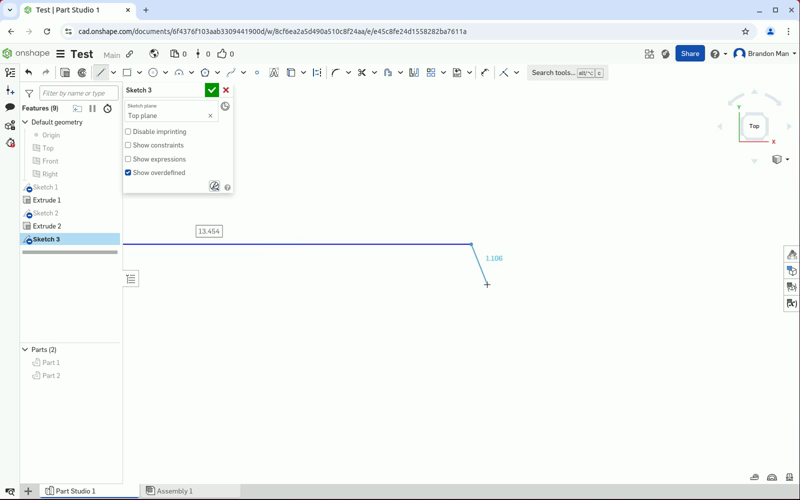
scroll(6)
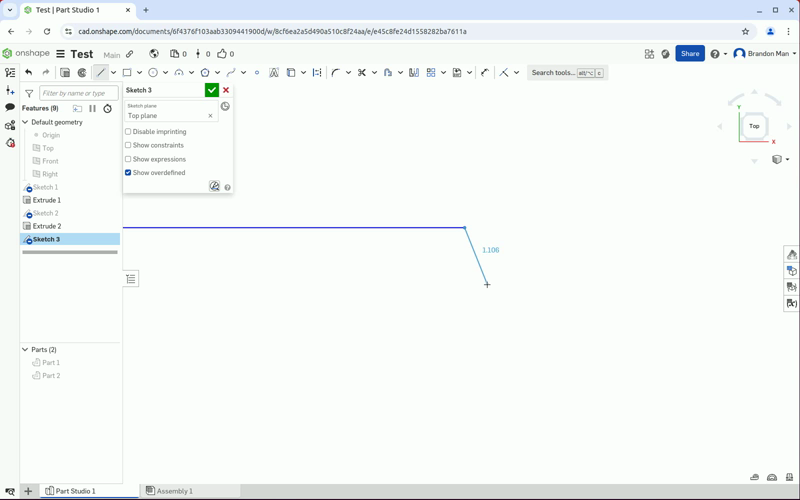
click(487, 284)
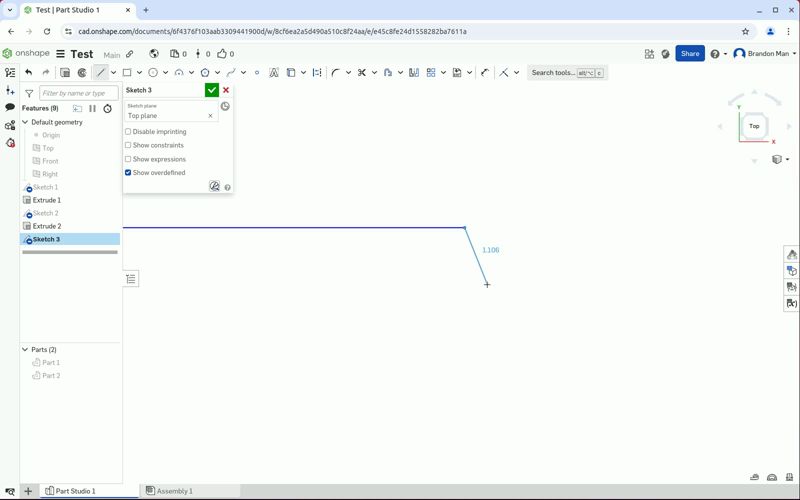
scroll(-6)
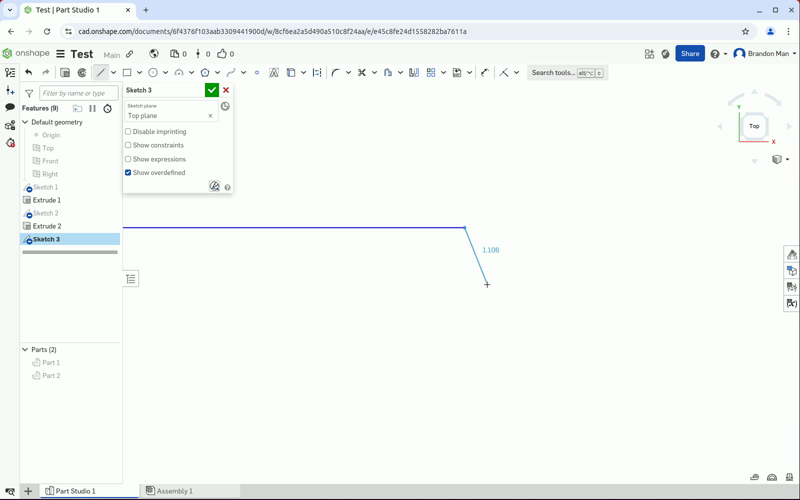
scroll(-6)
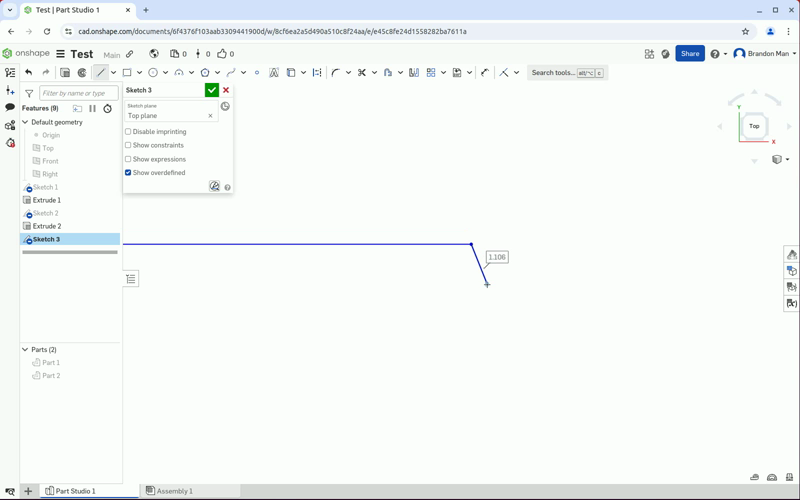
scroll(-6)
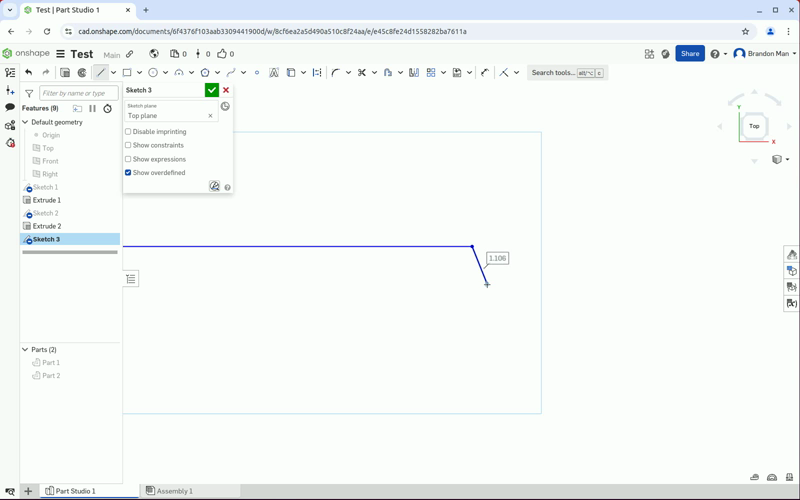
scroll(-6)
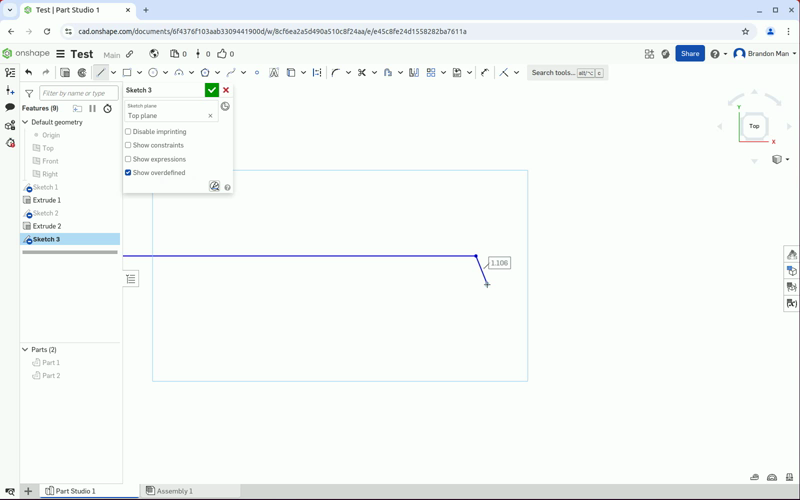
scroll(-6)
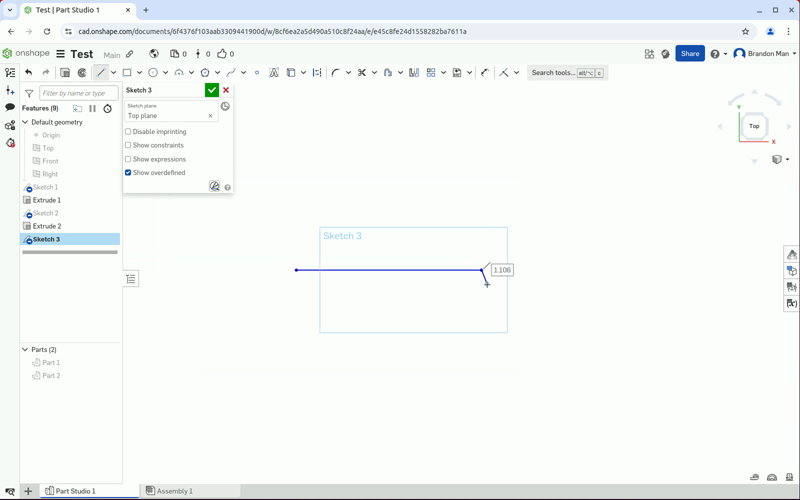
scroll(-6)
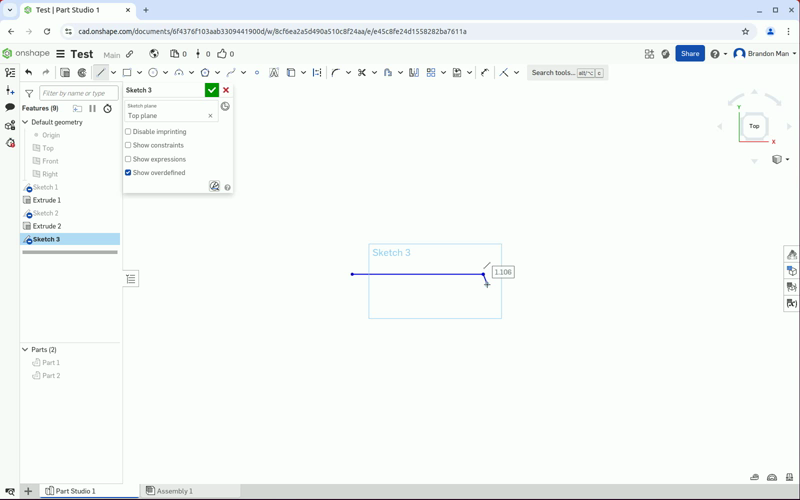
scroll(-6)
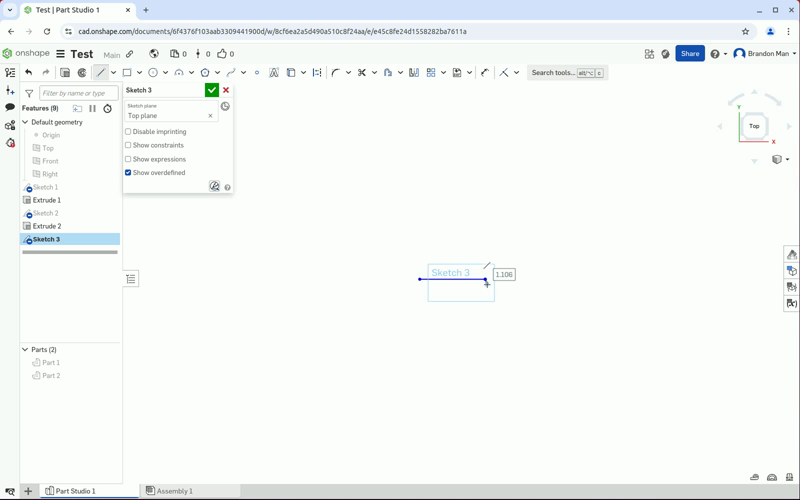
key_up(shift)
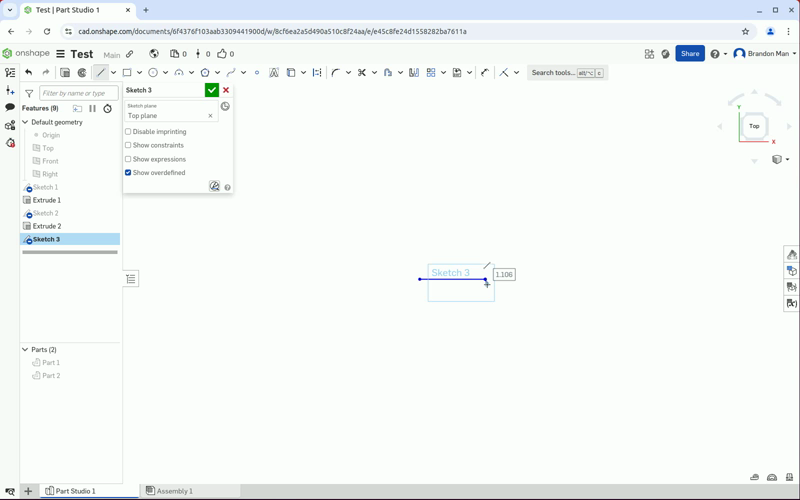
key_down(shift)
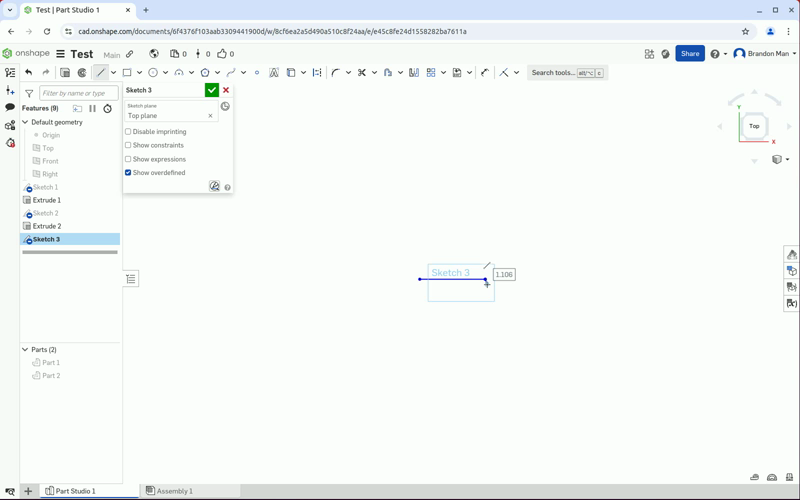
mouse_move(517, 284)
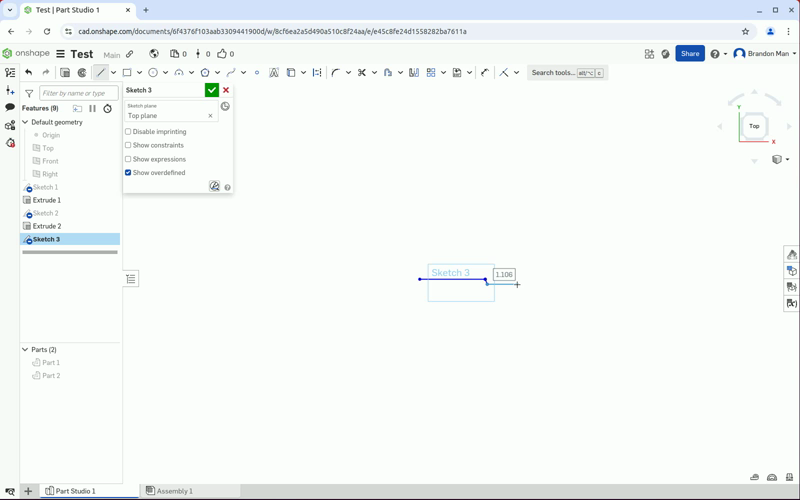
mouse_move(487, 277)
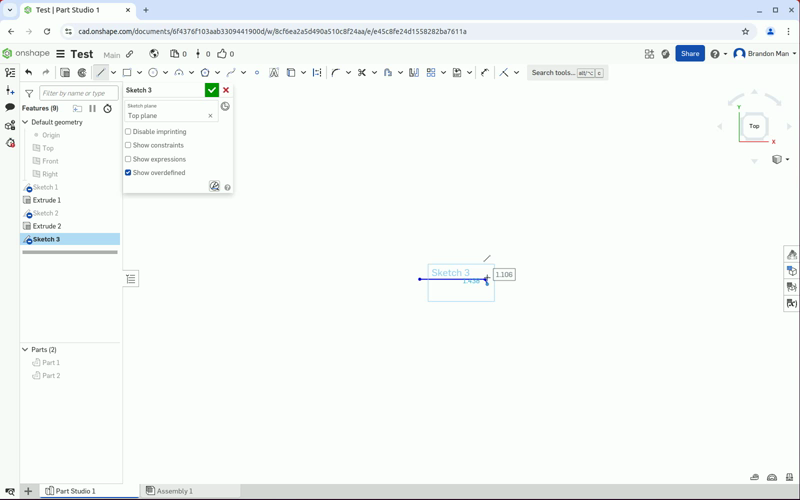
scroll(6)
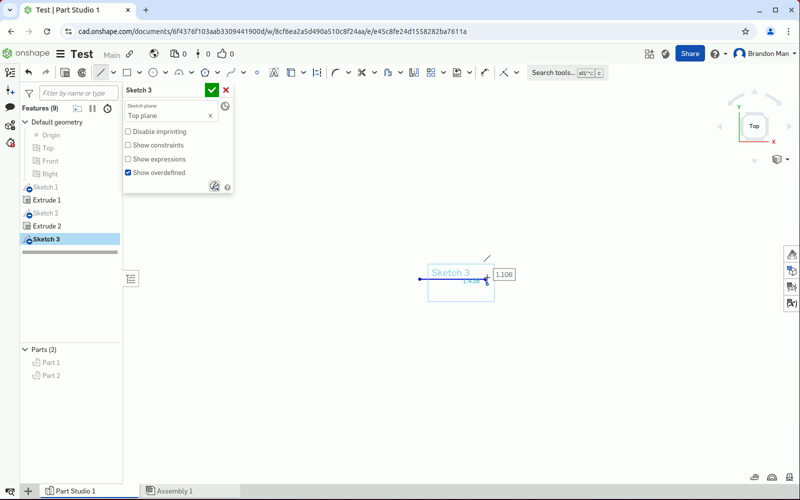
scroll(6)
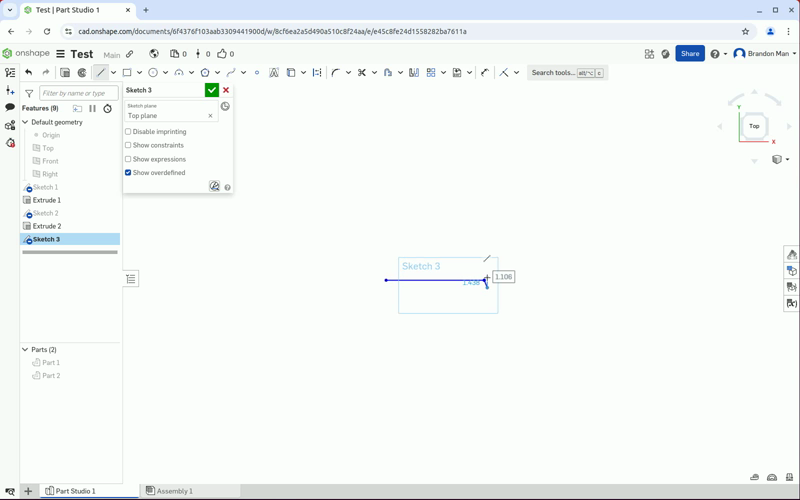
scroll(6)
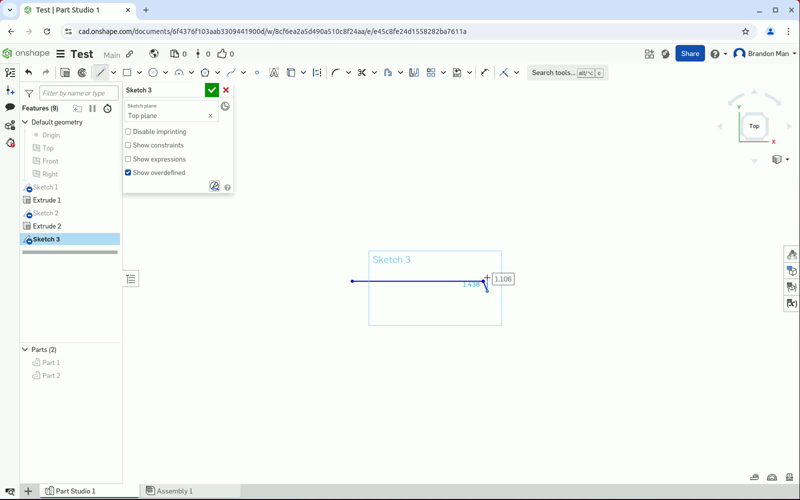
scroll(6)
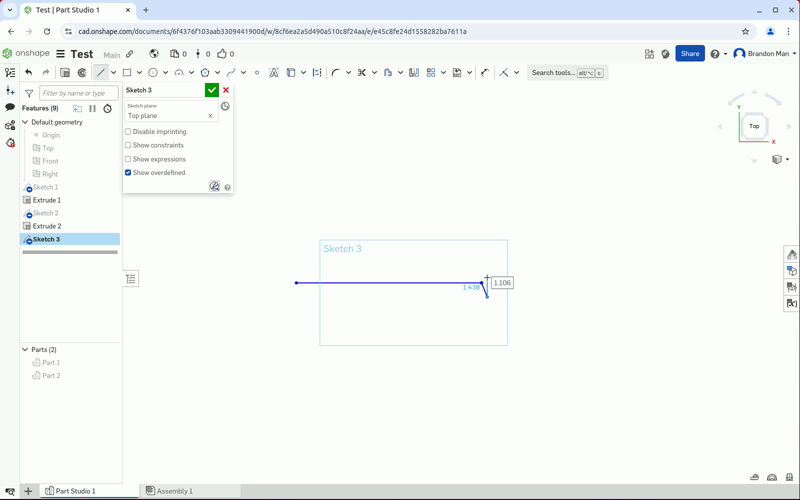
scroll(6)
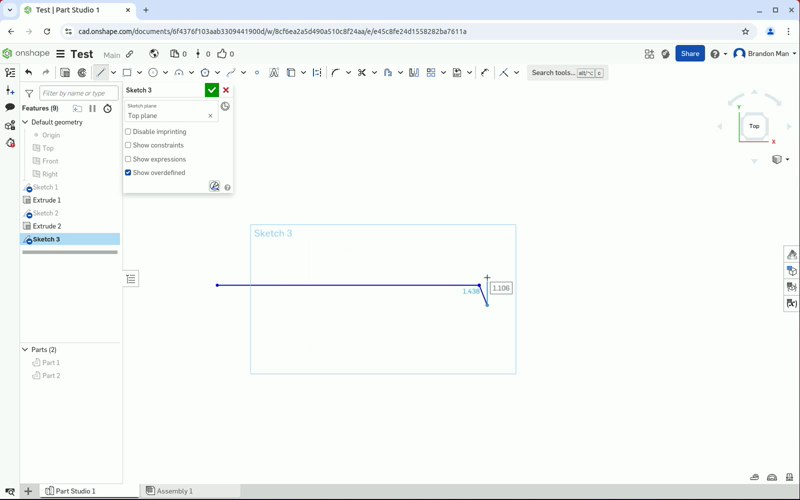
scroll(6)
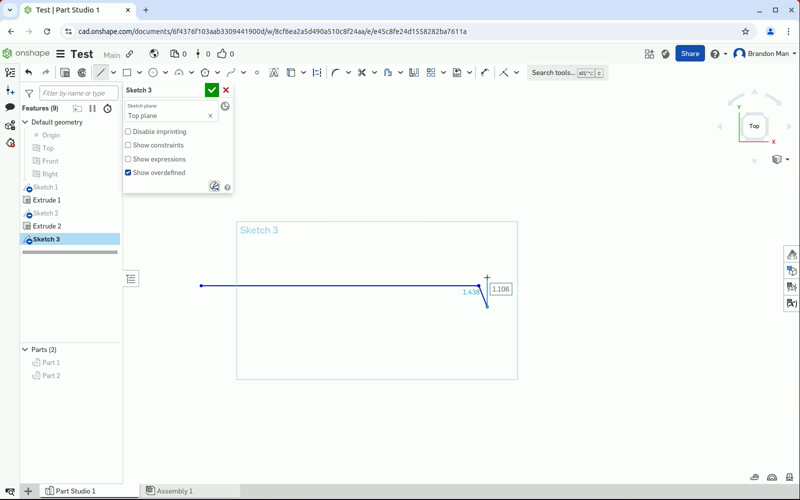
scroll(6)
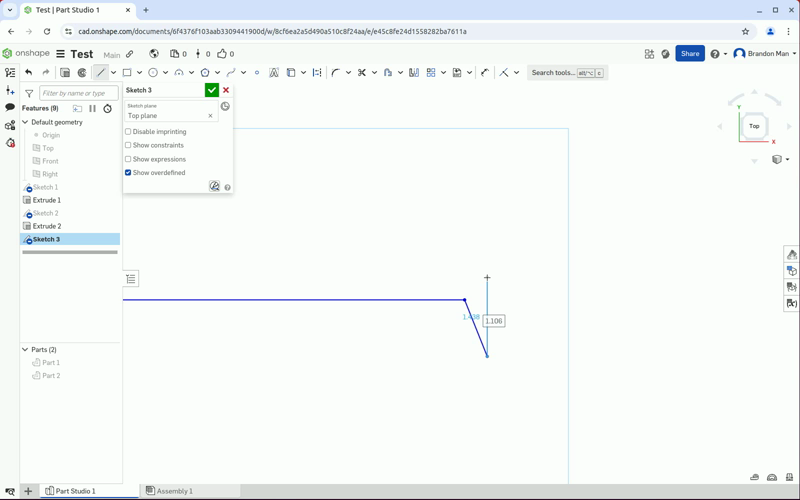
click(487, 277)
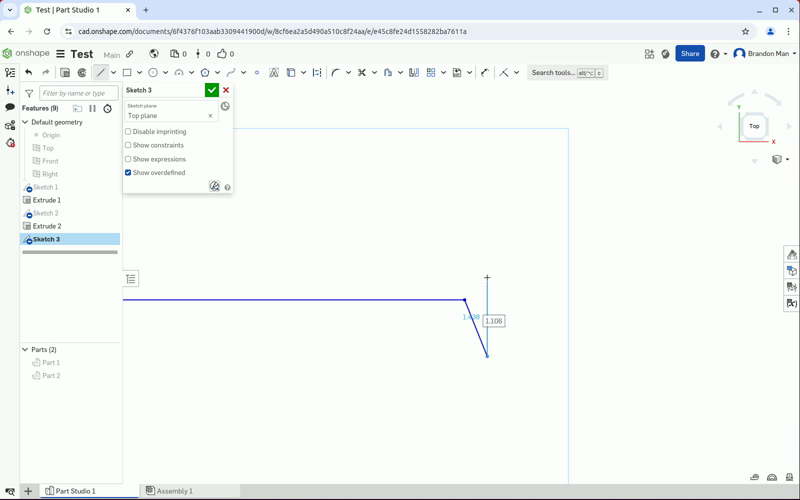
scroll(-6)
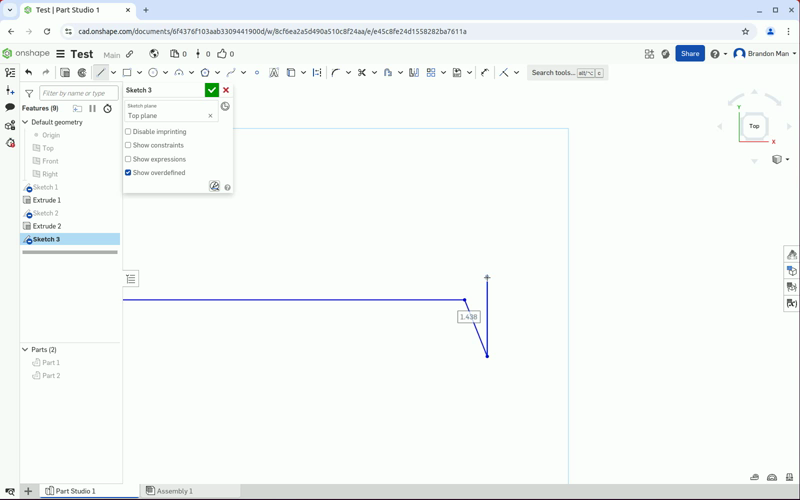
scroll(-6)
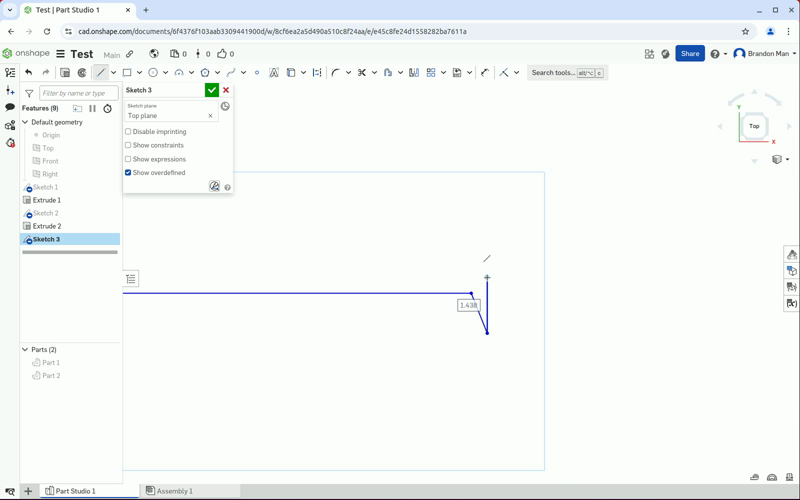
scroll(-6)
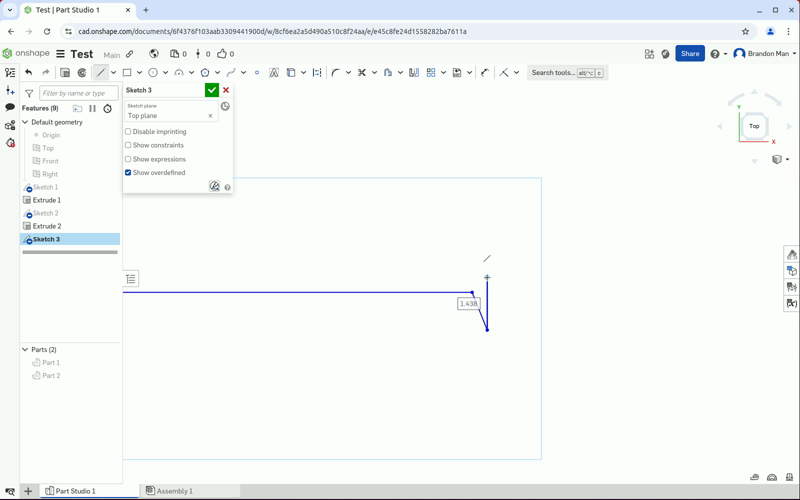
scroll(-6)
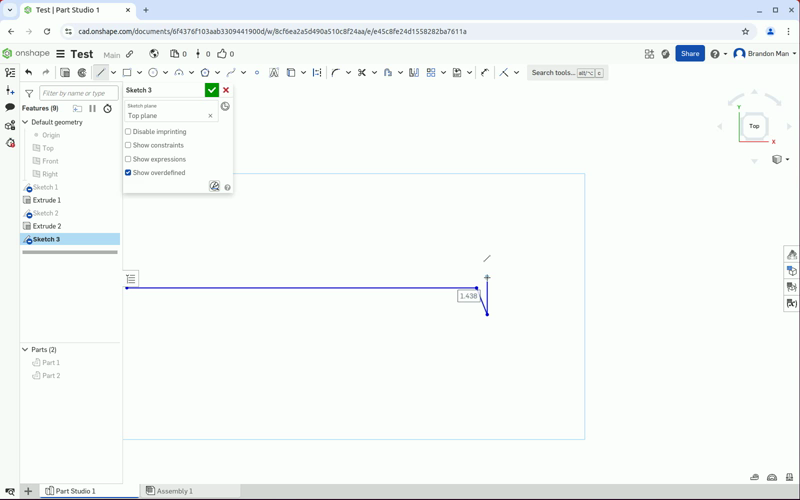
scroll(-6)
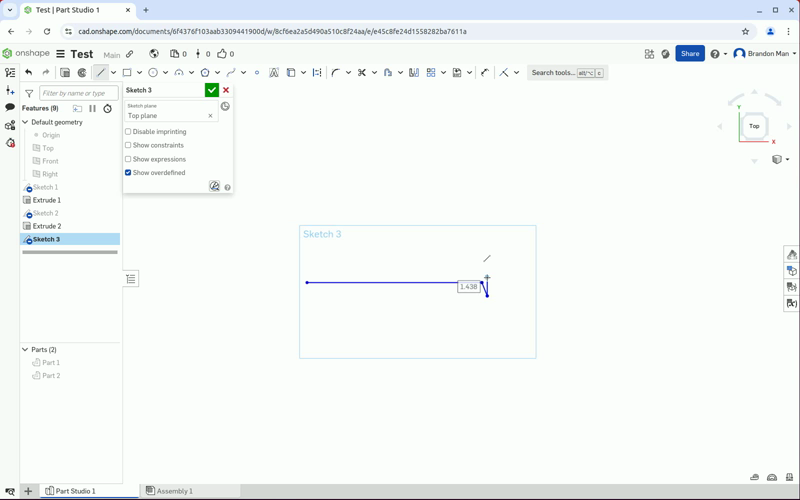
scroll(-6)
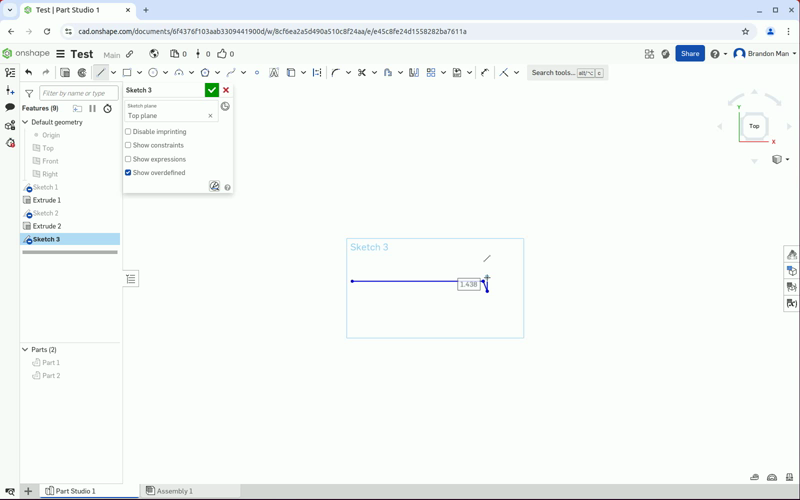
scroll(-6)
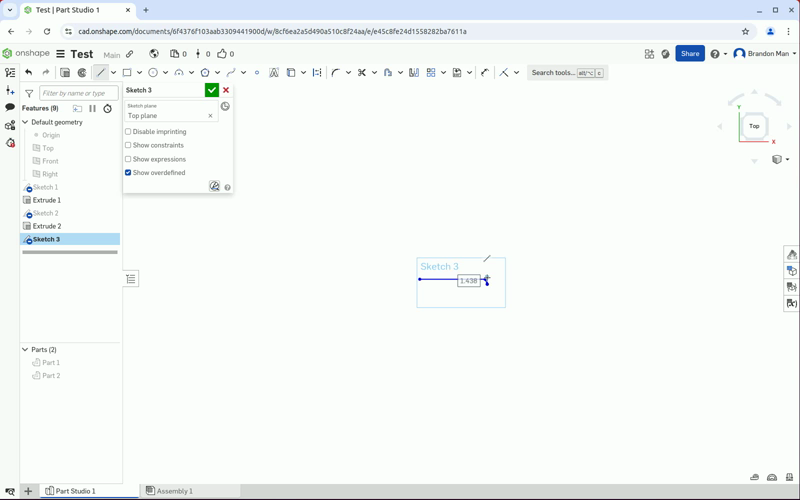
key_up(shift)
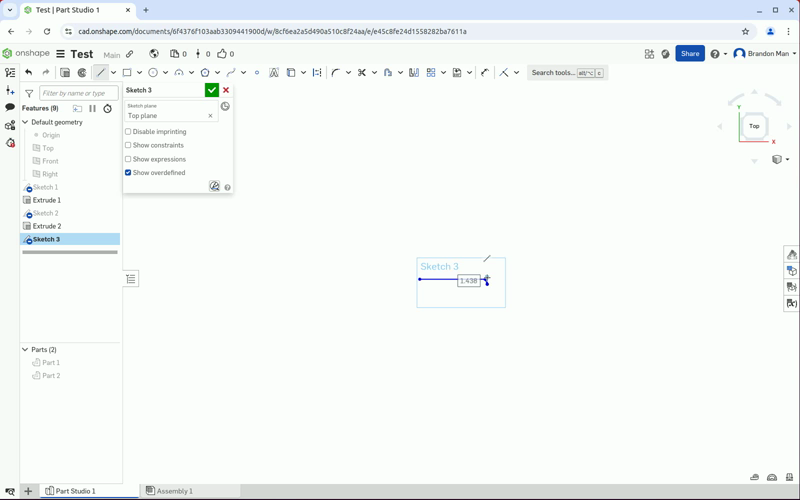
key_down(shift)
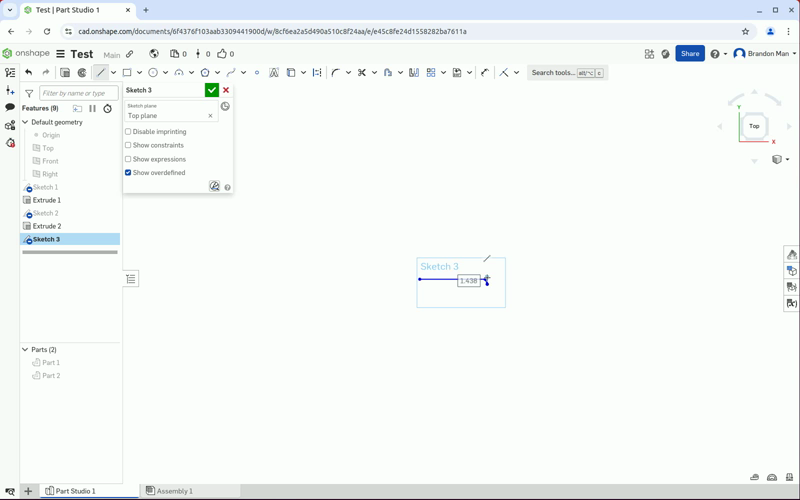
mouse_move(419, 277)
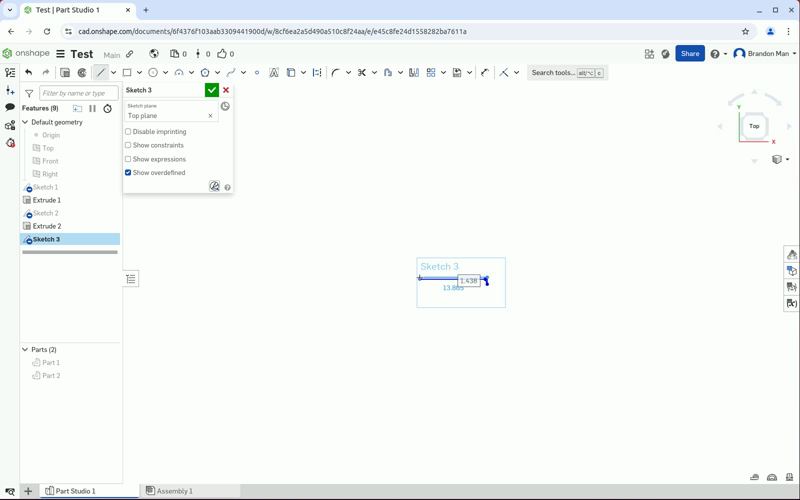
scroll(6)
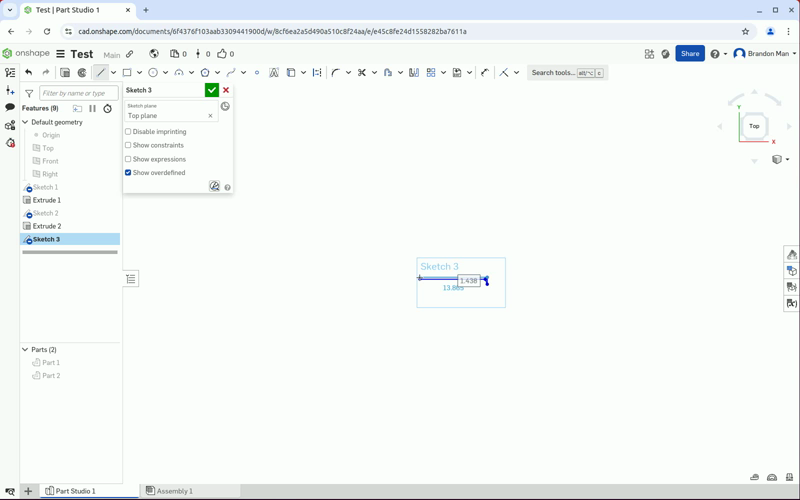
scroll(6)
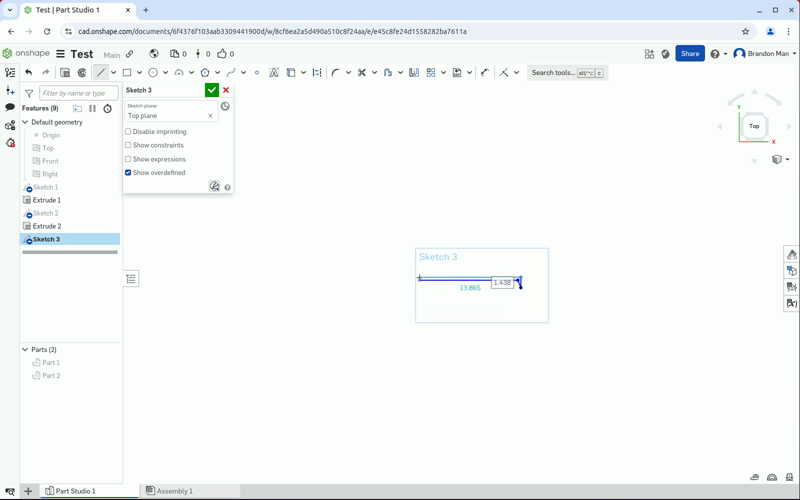
scroll(6)
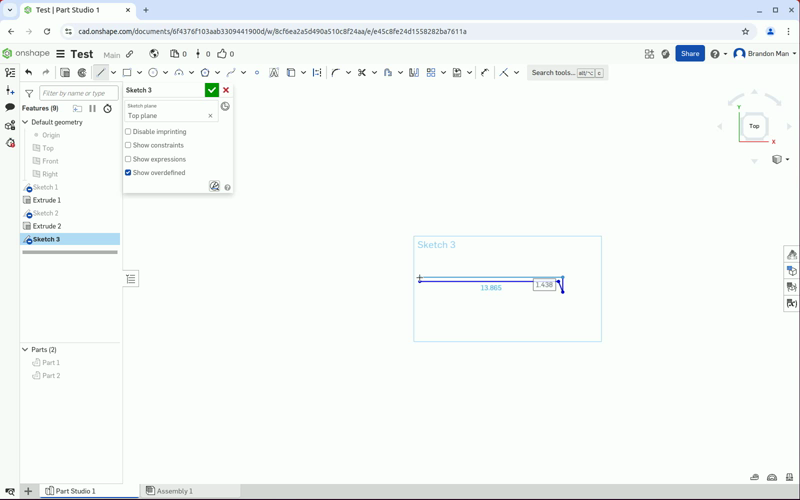
scroll(6)
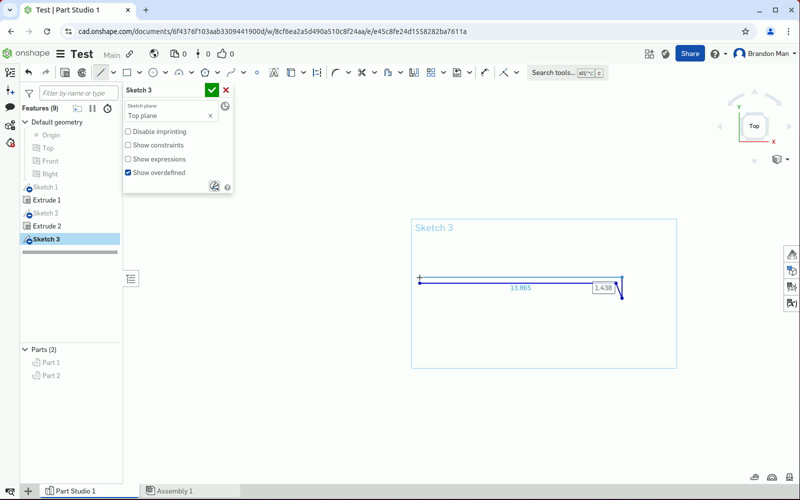
scroll(6)
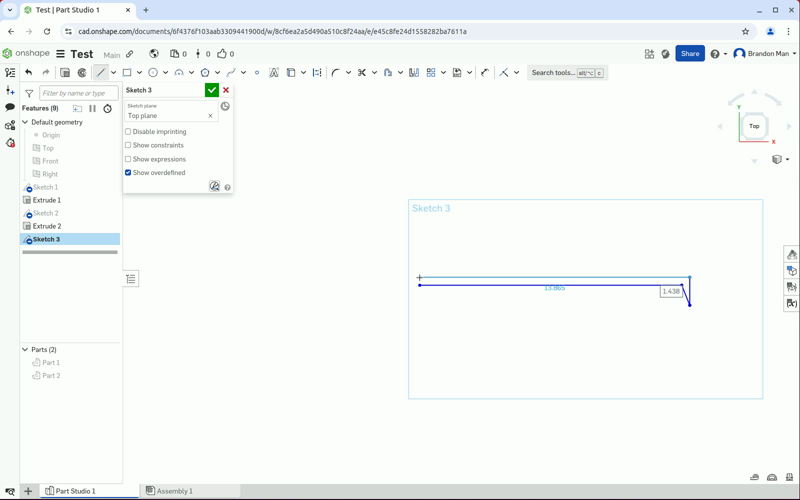
scroll(6)
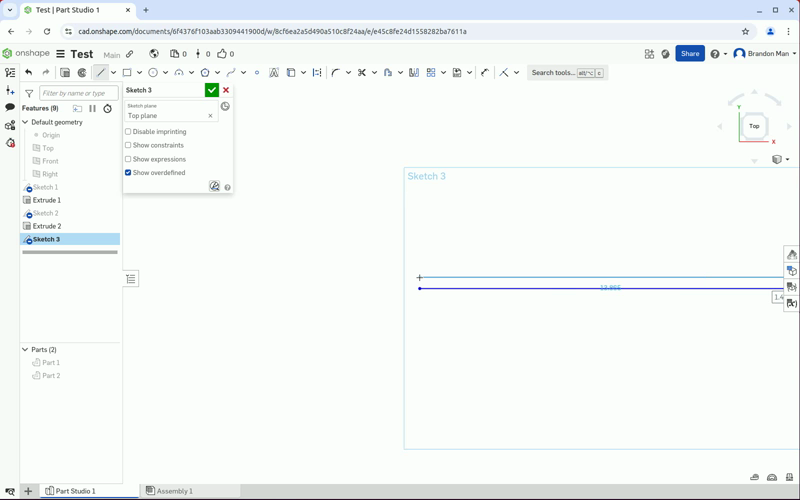
scroll(6)
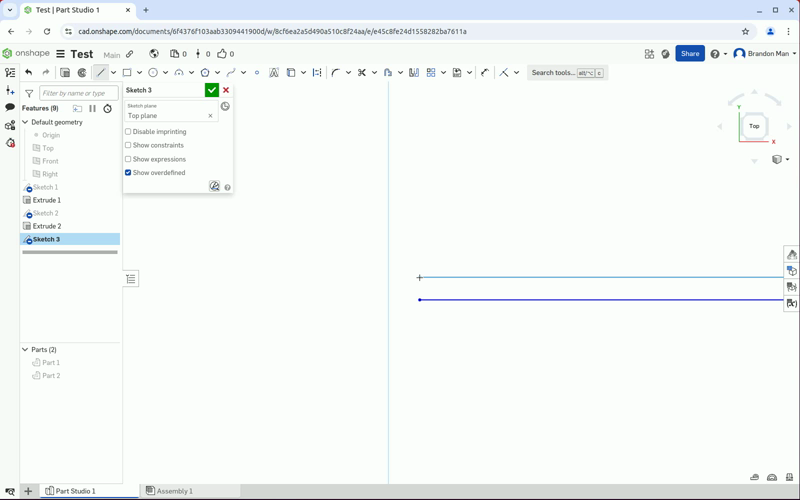
click(419, 277)
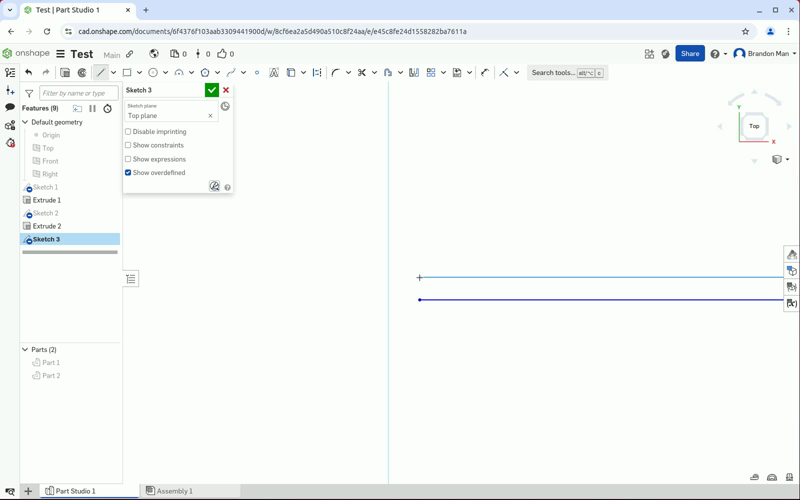
scroll(-6)
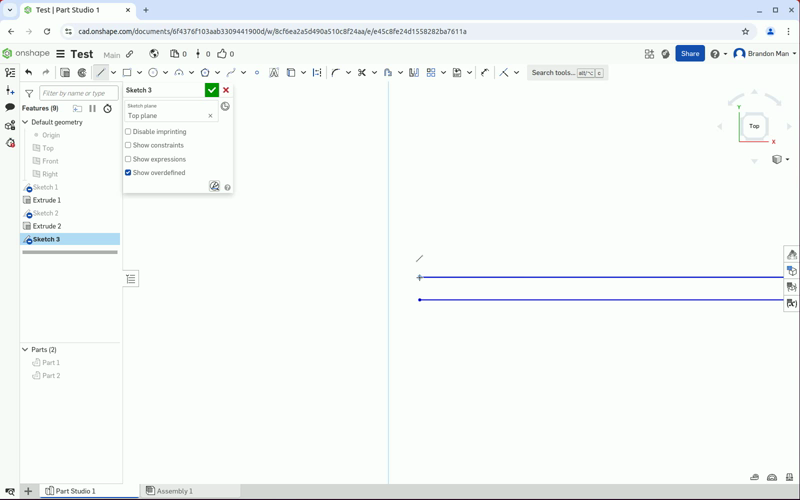
scroll(-6)
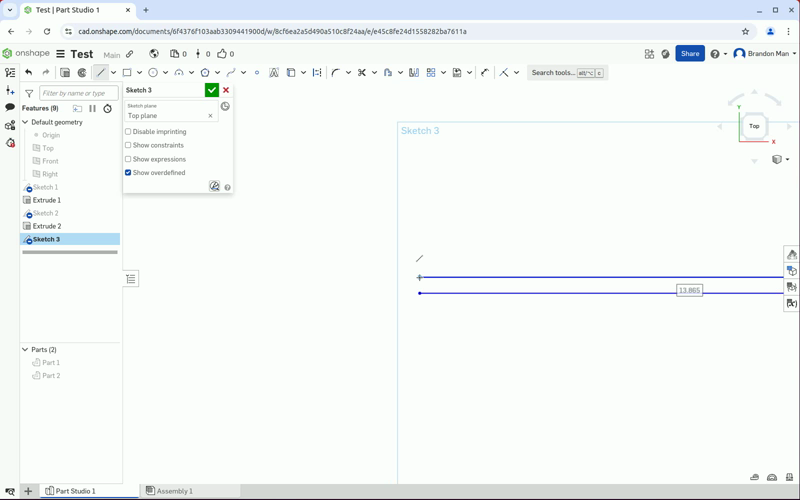
scroll(-6)
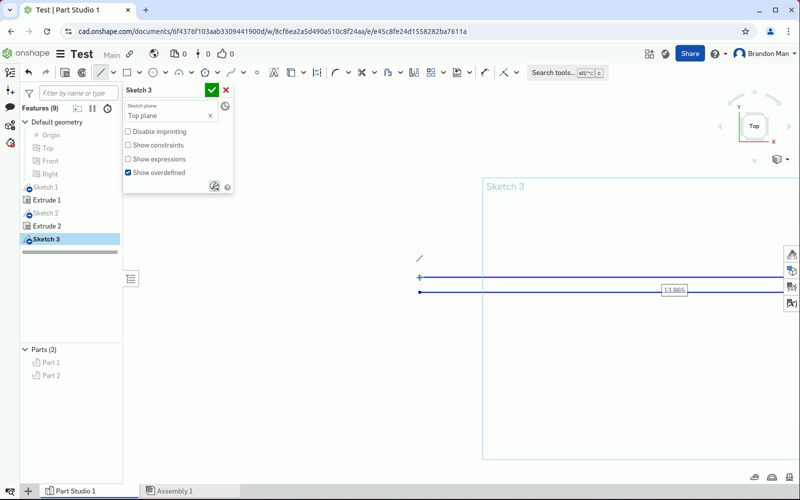
scroll(-6)
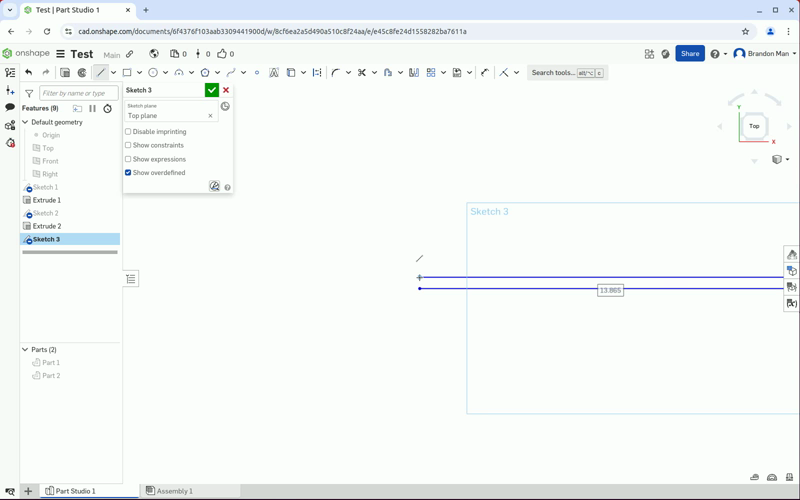
scroll(-6)
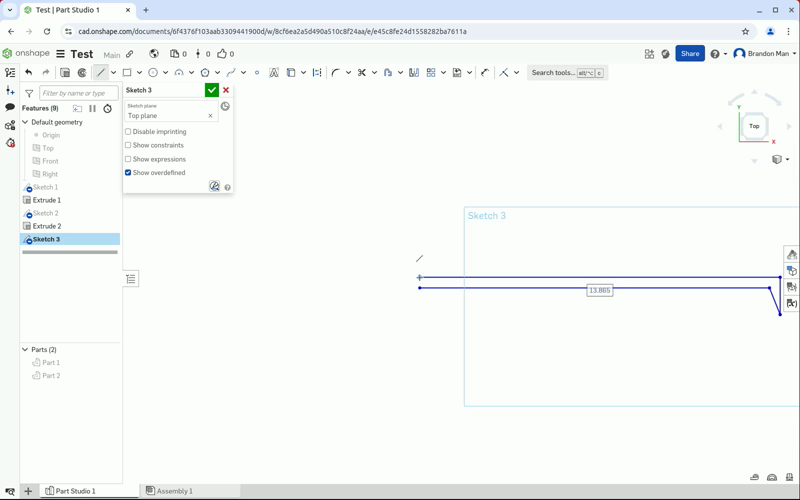
scroll(-6)
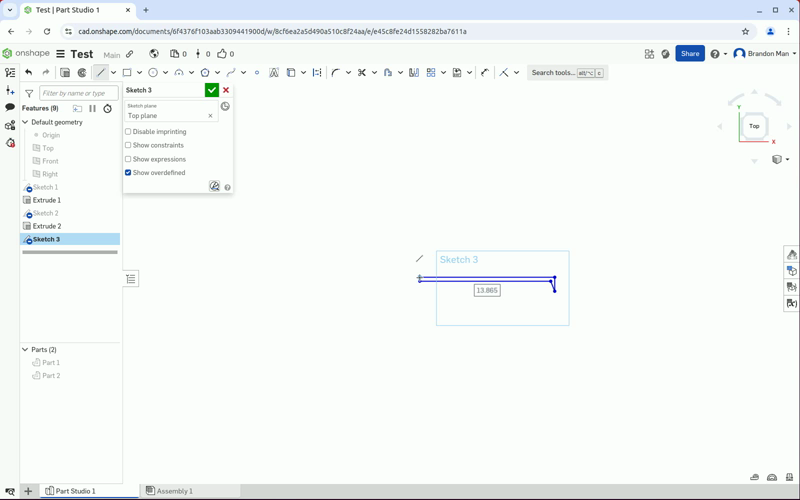
scroll(-6)
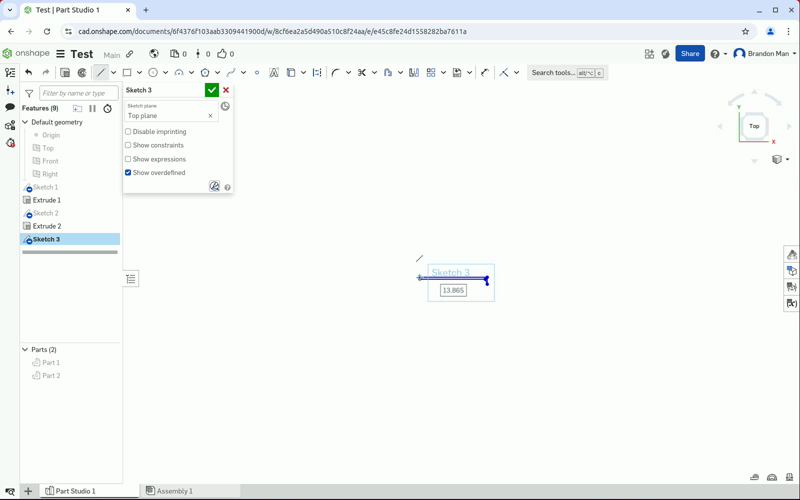
key_up(shift)
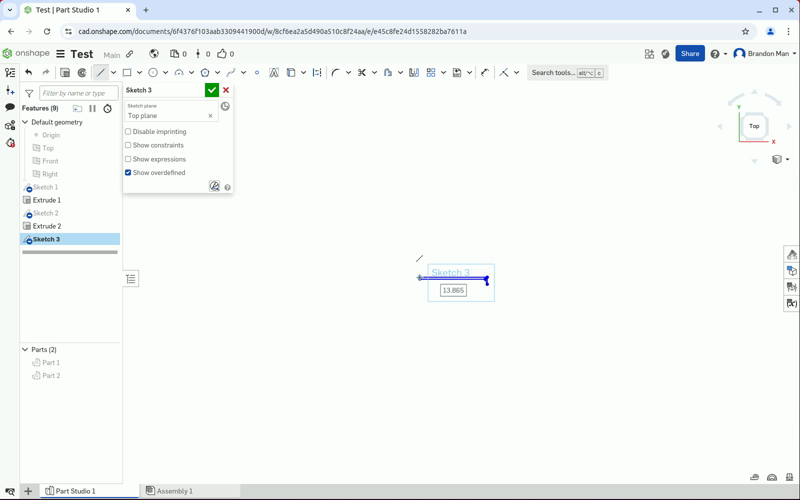
mouse_move(449, 277)
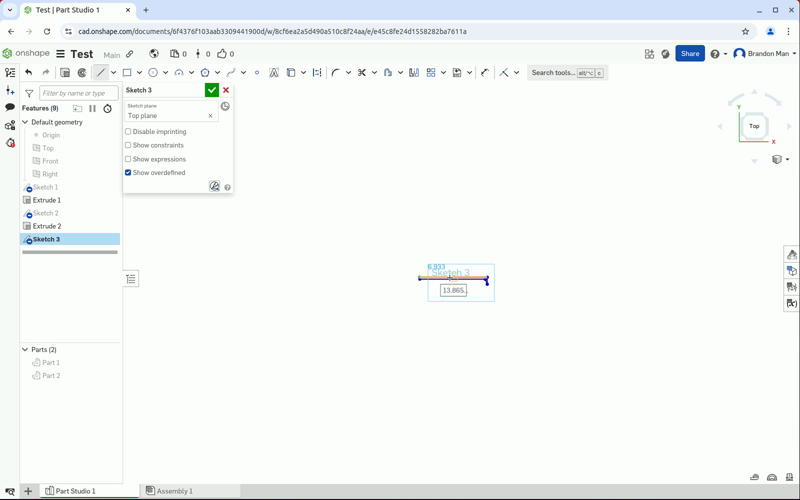
key_down(shift)
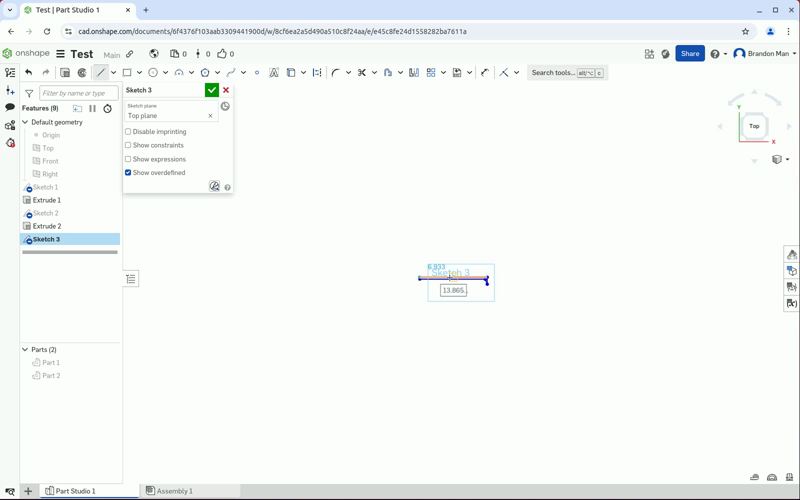
mouse_move(419, 279)
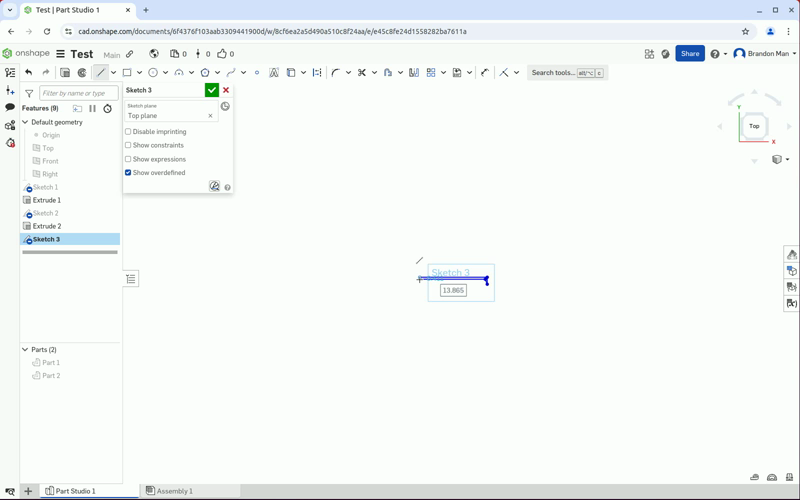
scroll(6)
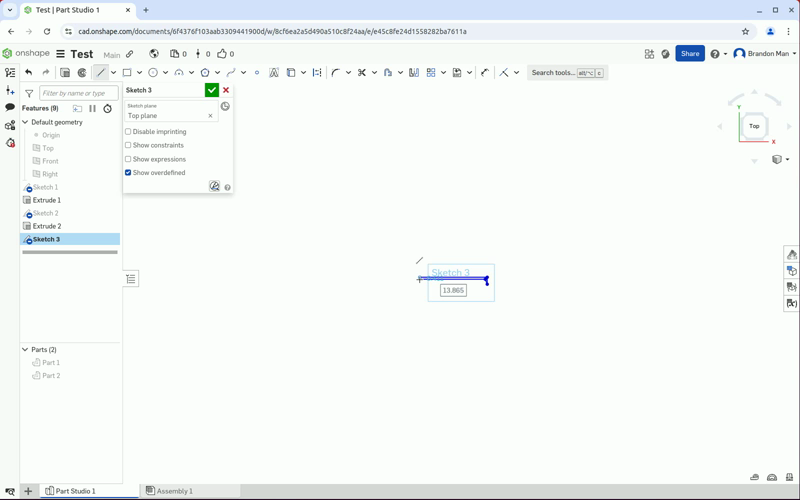
scroll(6)
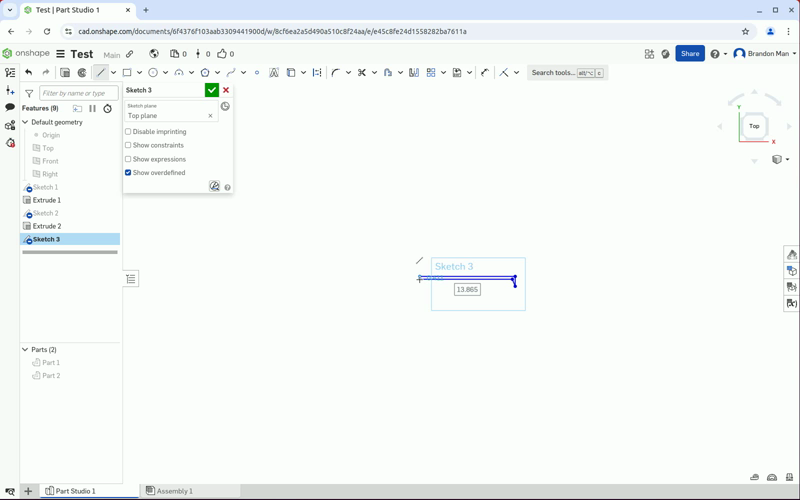
scroll(6)
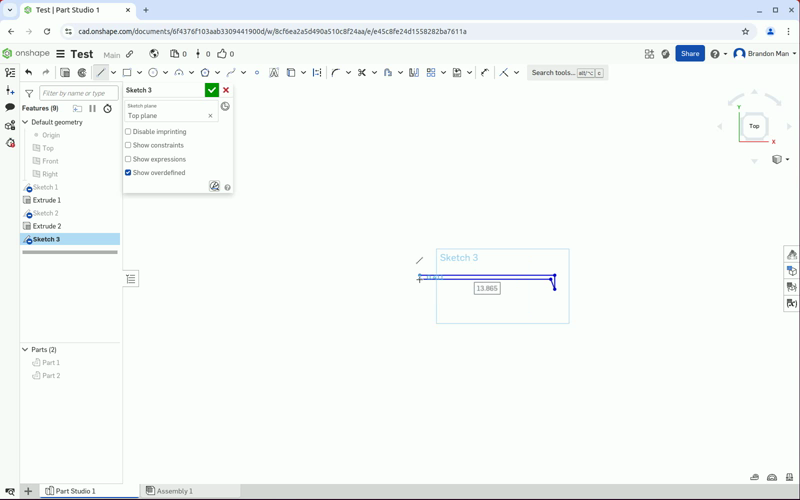
scroll(6)
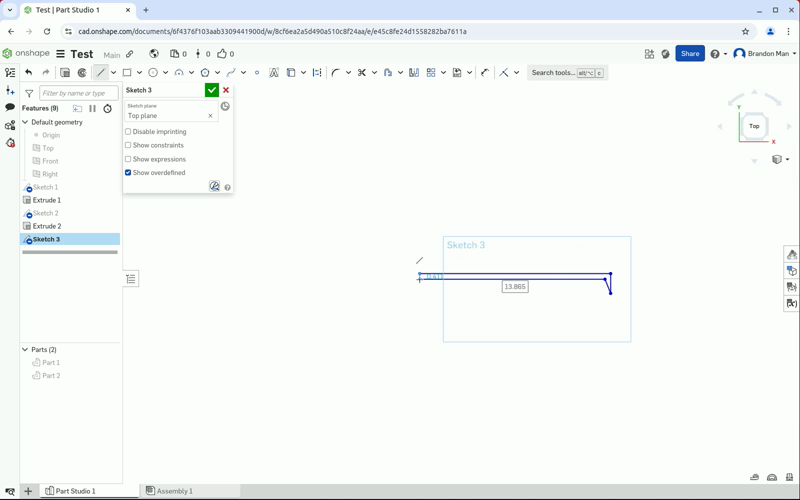
scroll(6)
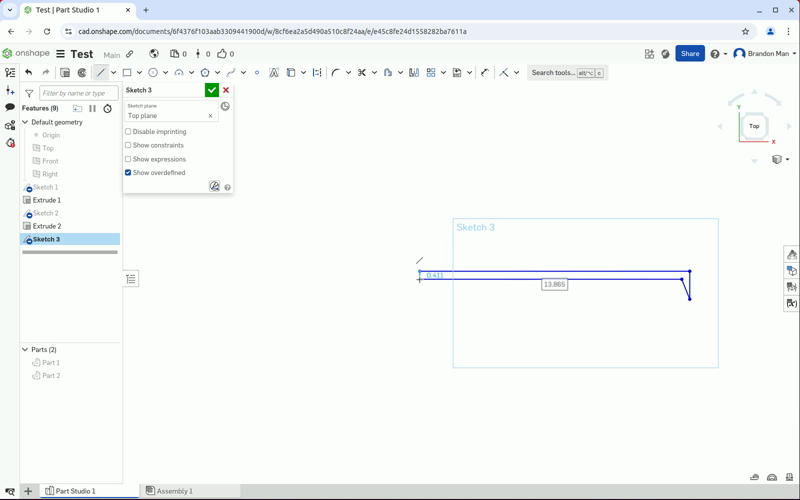
scroll(6)
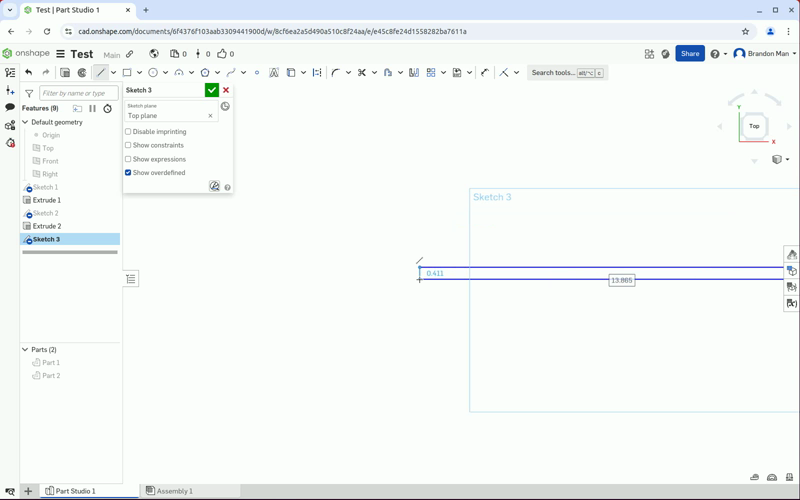
scroll(6)
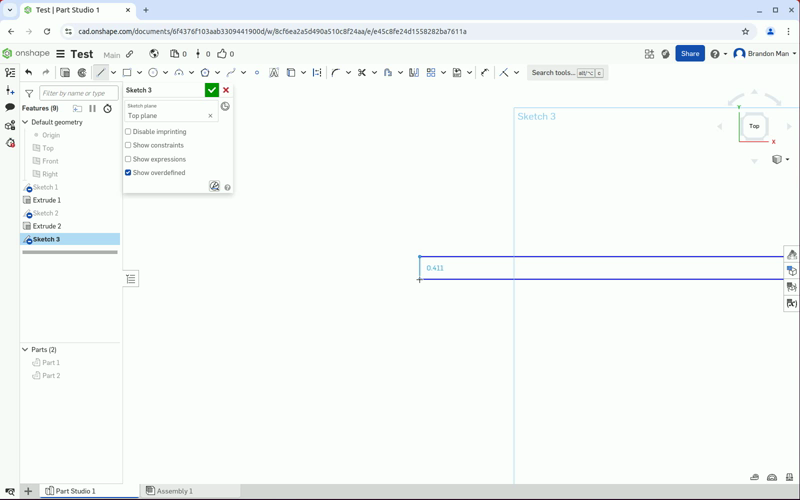
key_up(shift)
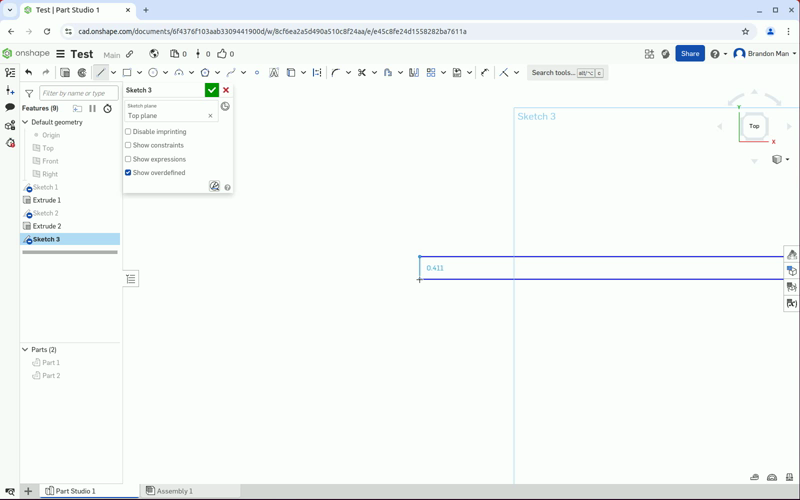
click(419, 279)
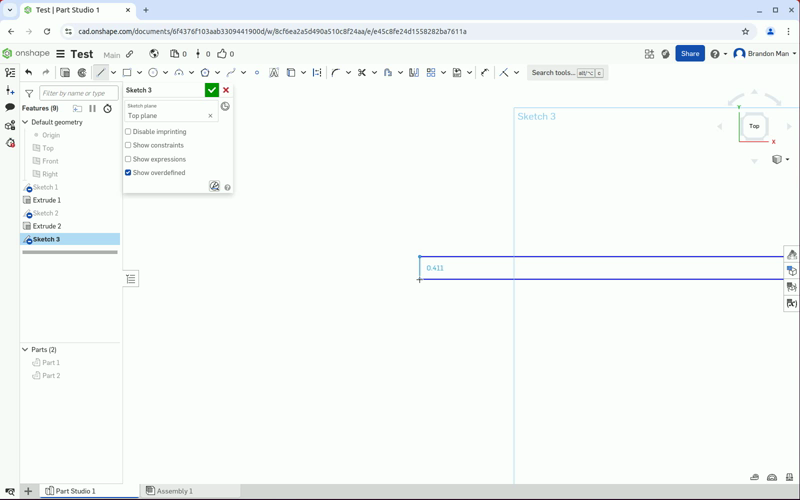
scroll(-6)
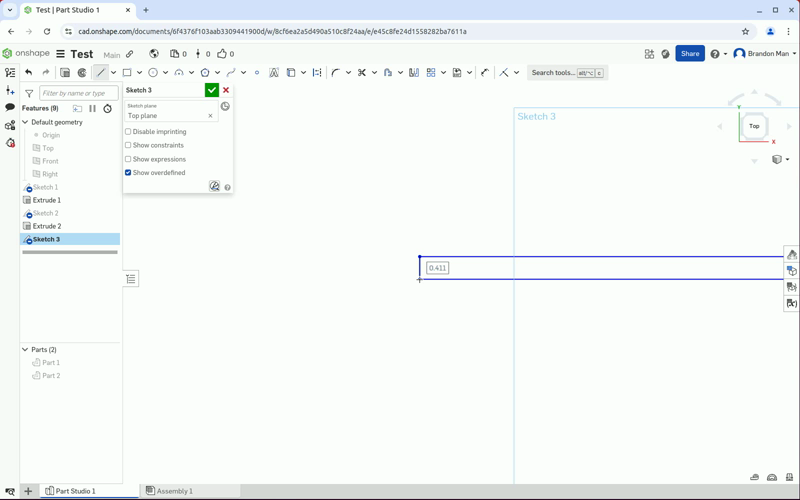
scroll(-6)
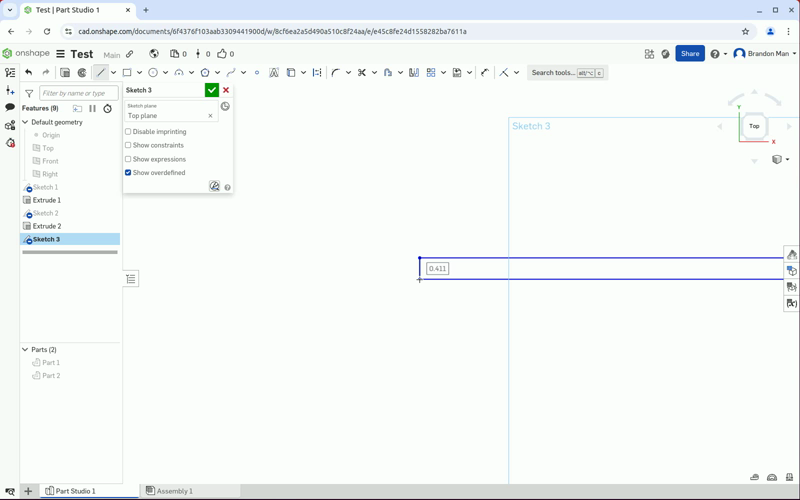
scroll(-6)
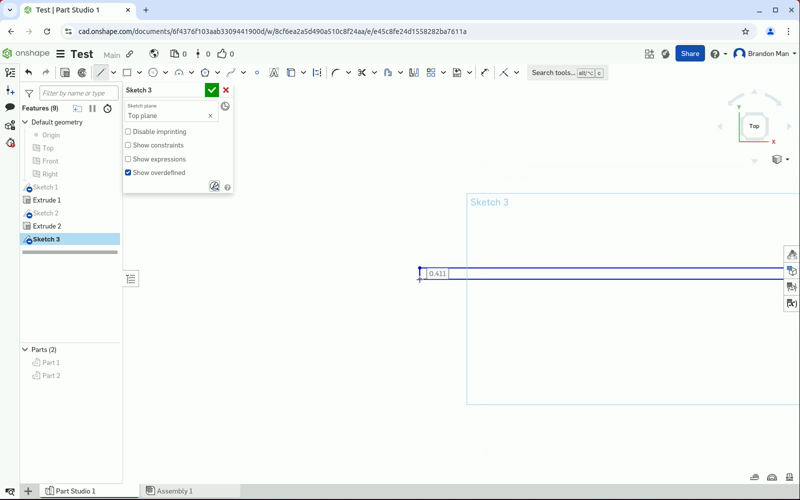
scroll(-6)
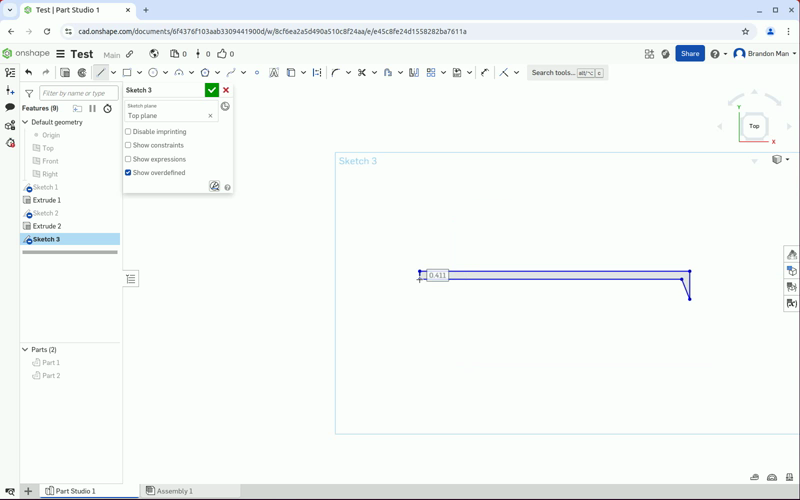
scroll(-6)
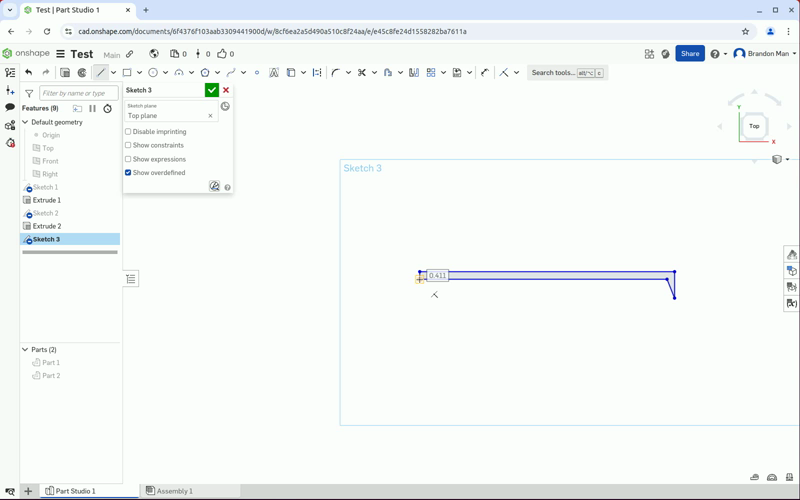
scroll(-6)
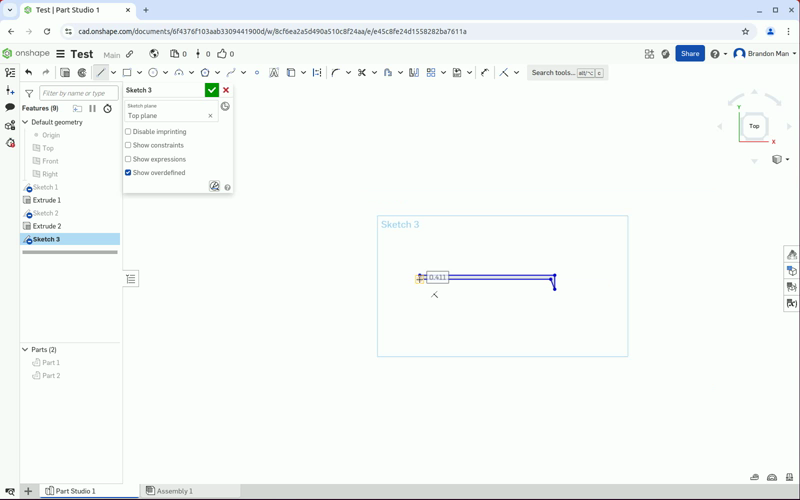
scroll(-6)
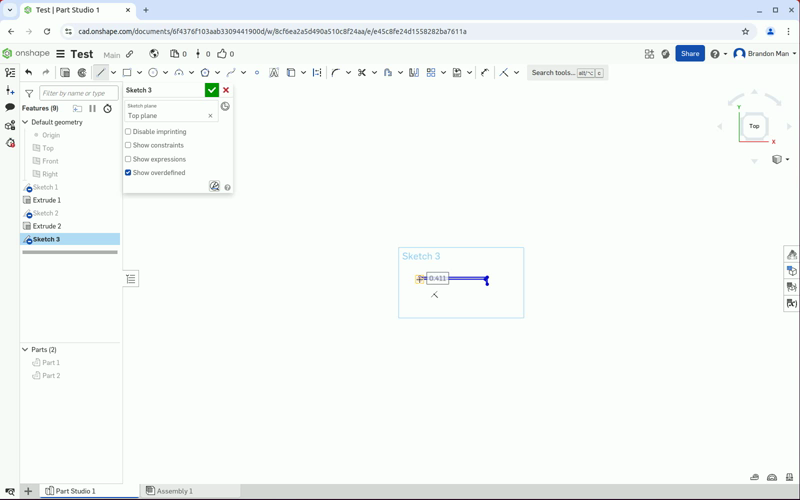
key(esc)
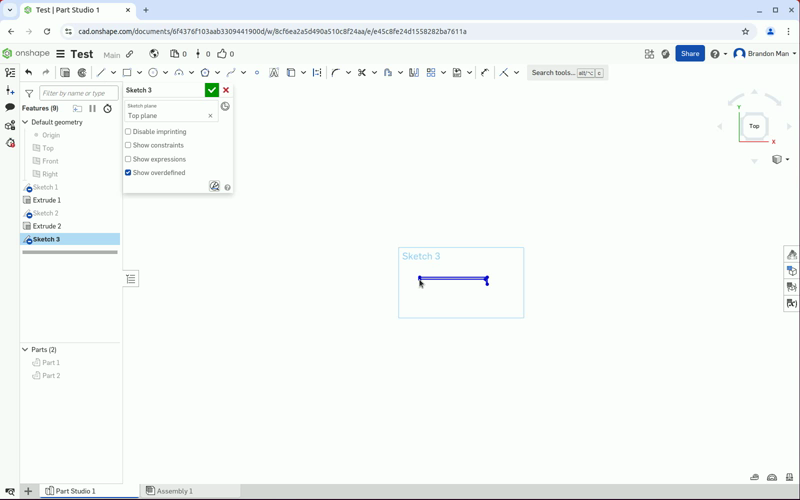
mouse_move(476, 278)
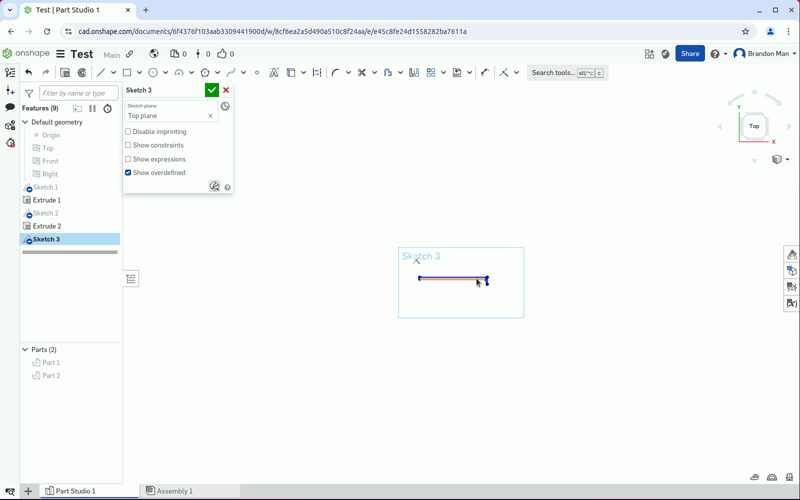
scroll(6)
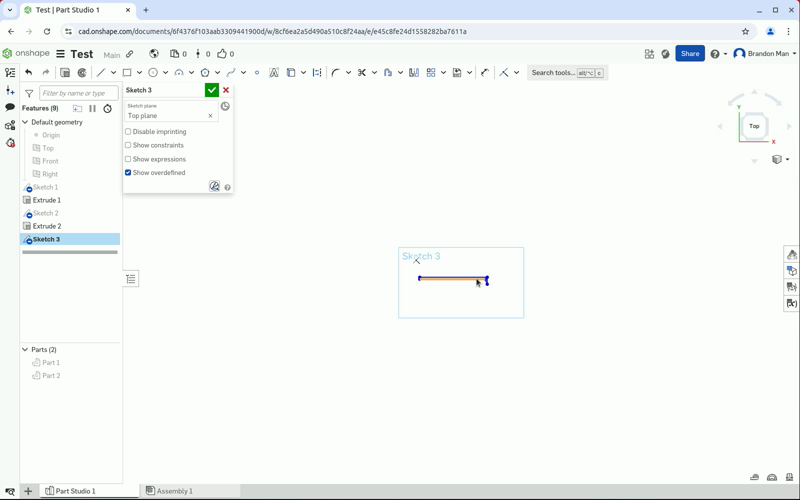
scroll(6)
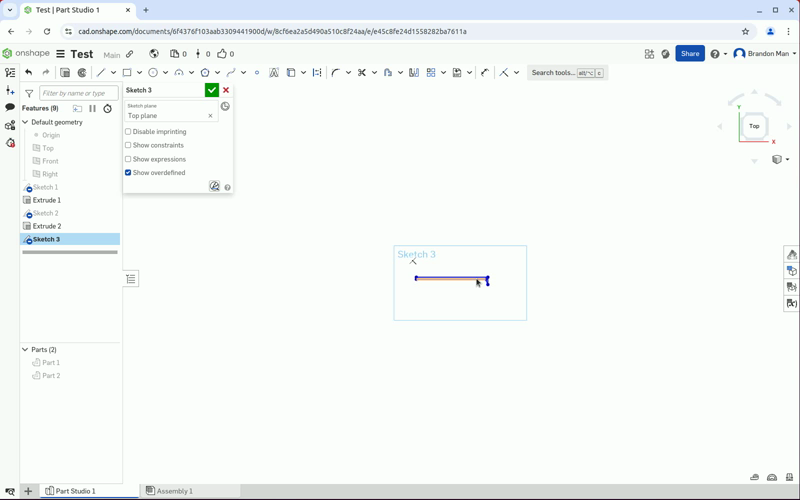
scroll(6)
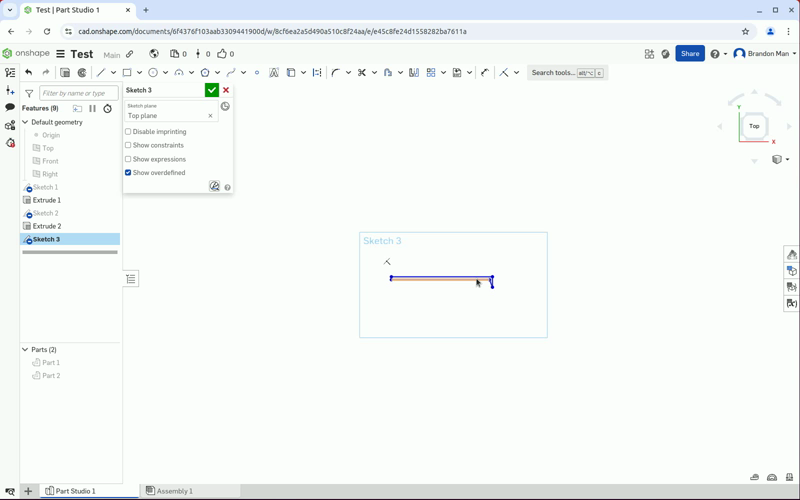
scroll(6)
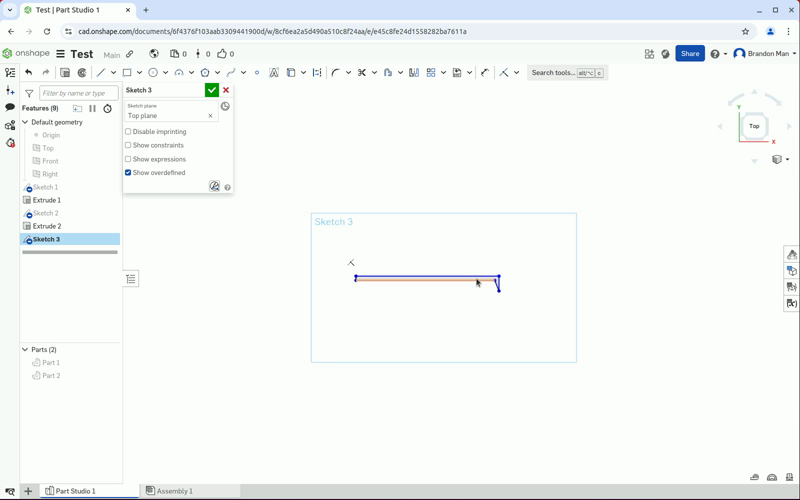
scroll(6)
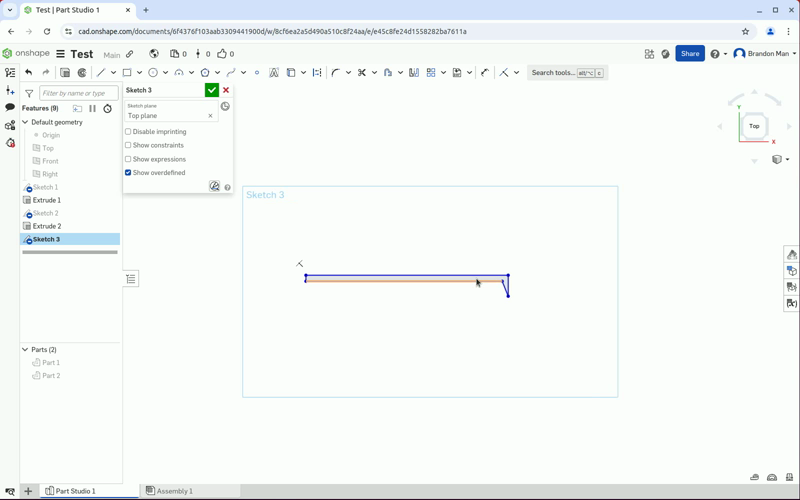
scroll(6)
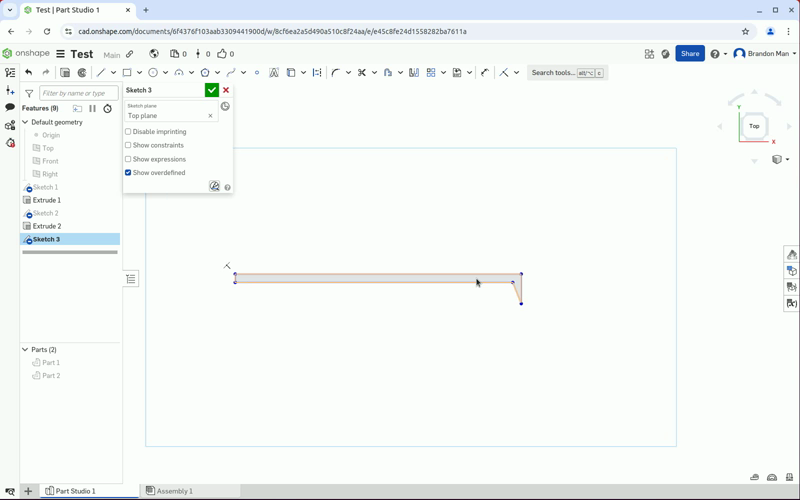
scroll(6)
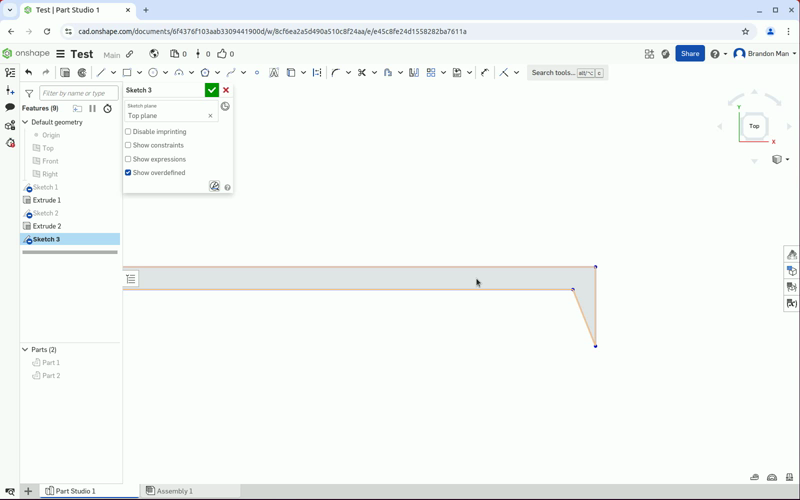
click(476, 278)
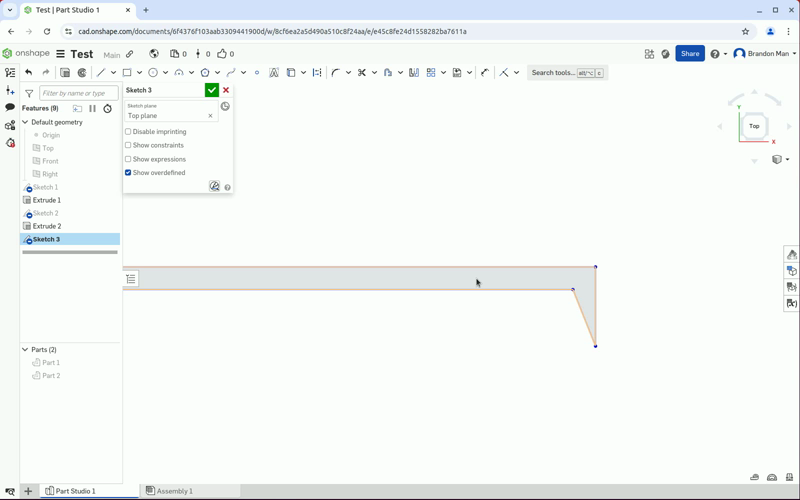
scroll(-6)
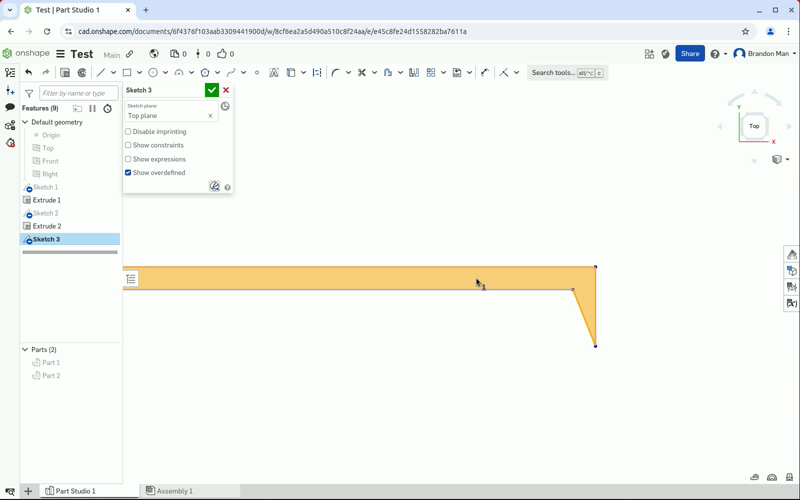
scroll(-6)
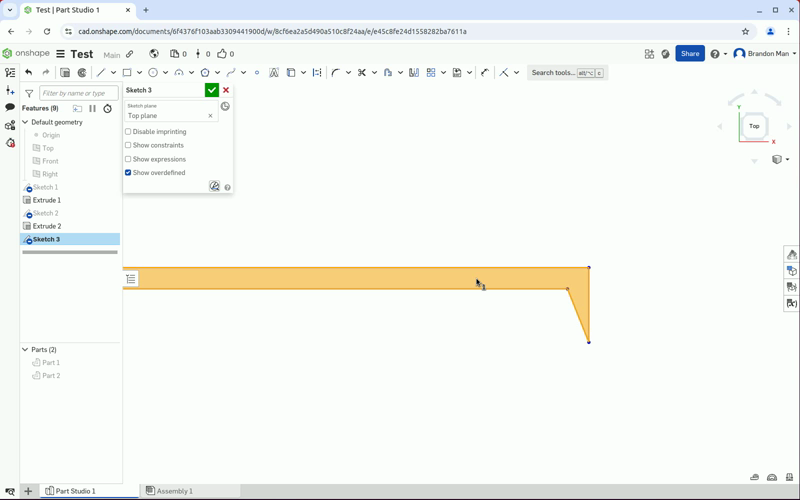
scroll(-6)
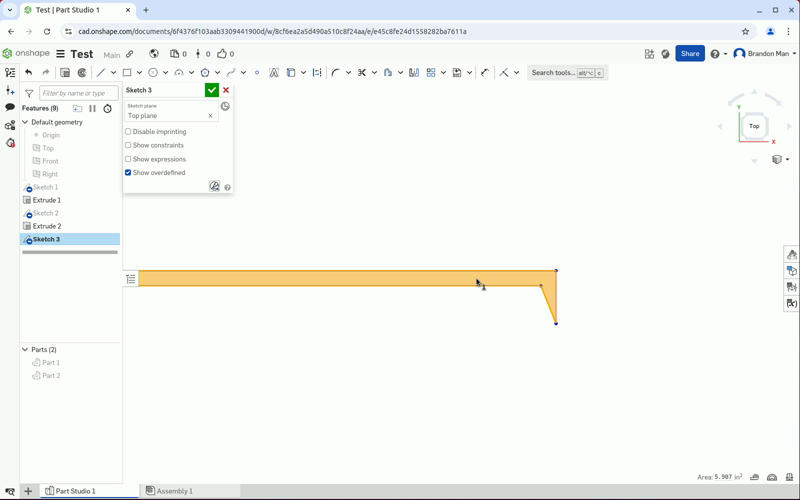
scroll(-6)
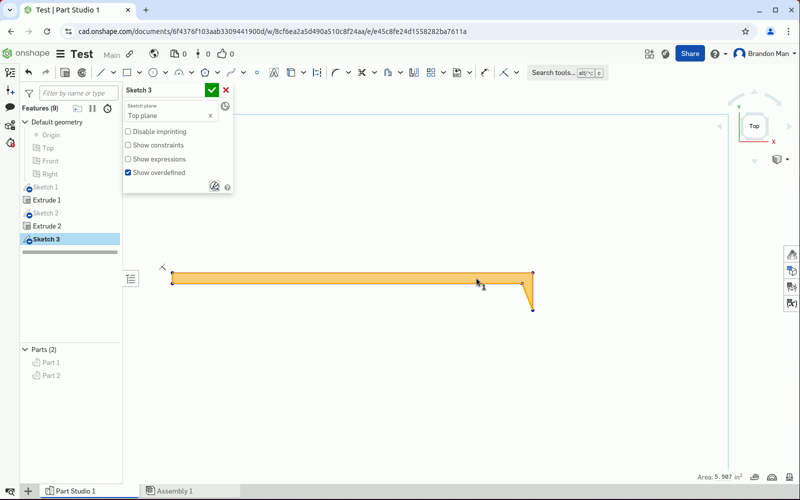
scroll(-6)
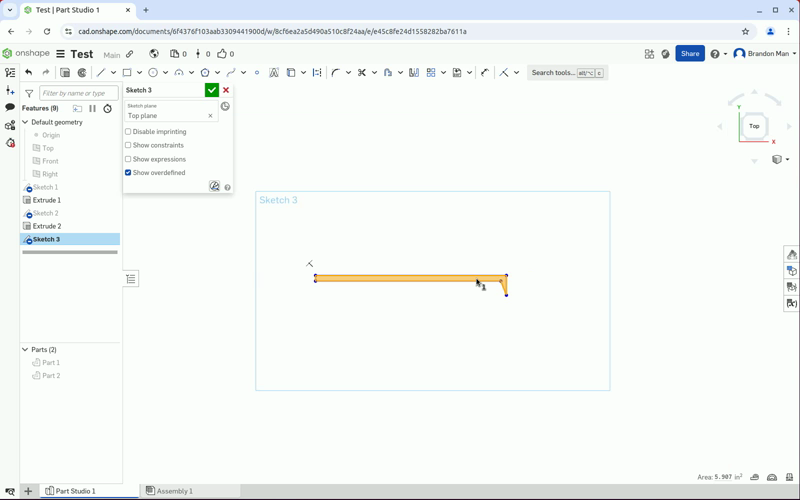
scroll(-6)
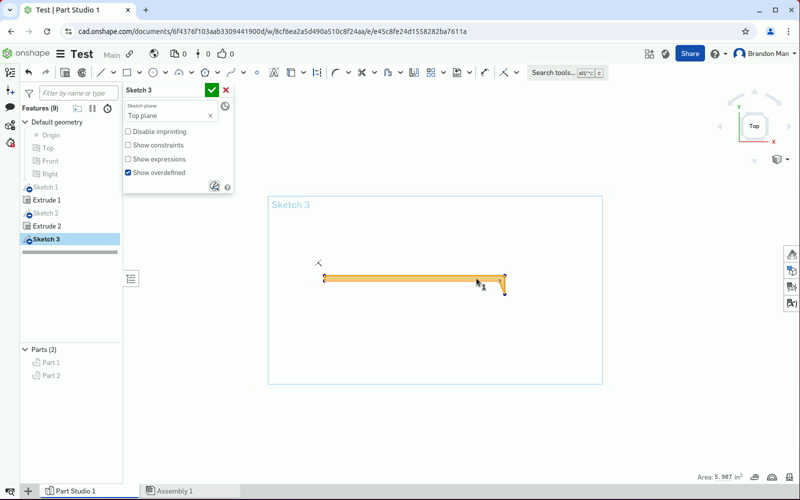
scroll(-6)
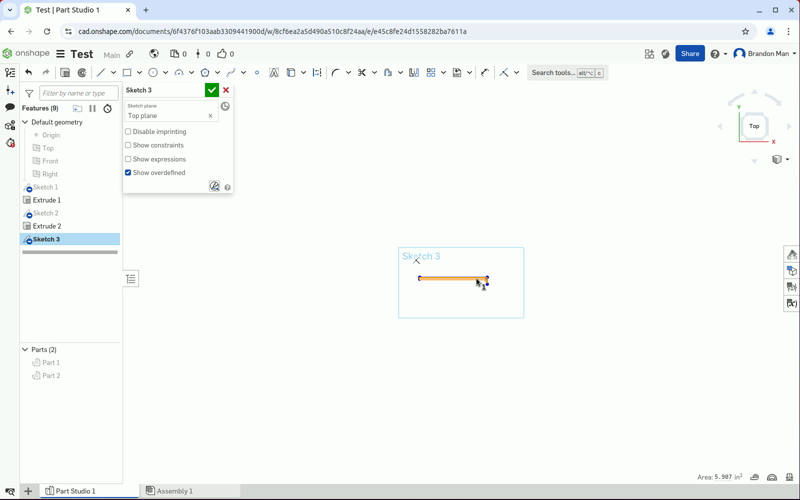
mouse_move(73, 352)
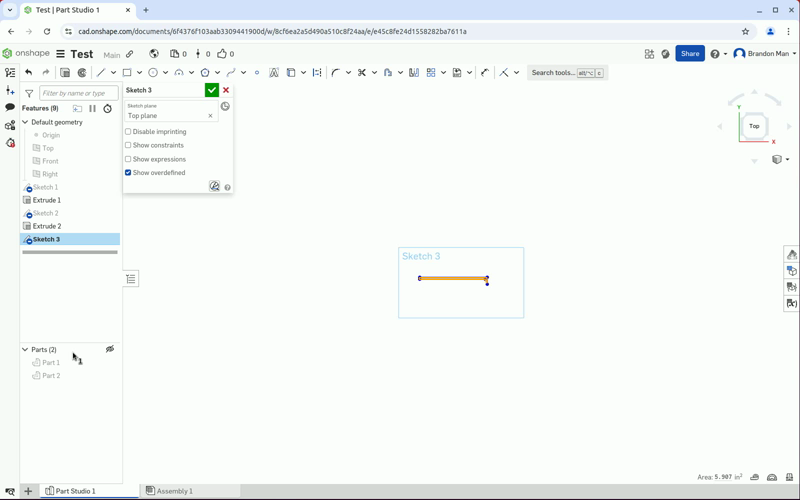
key(shift+y)
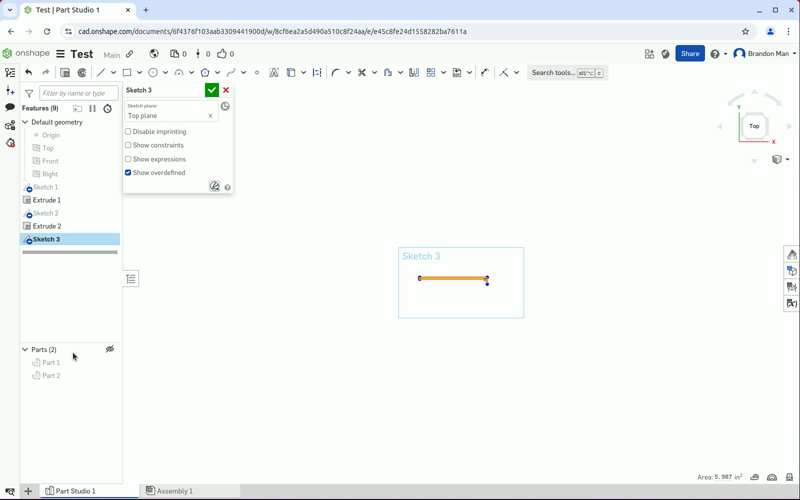
key(shift+e)
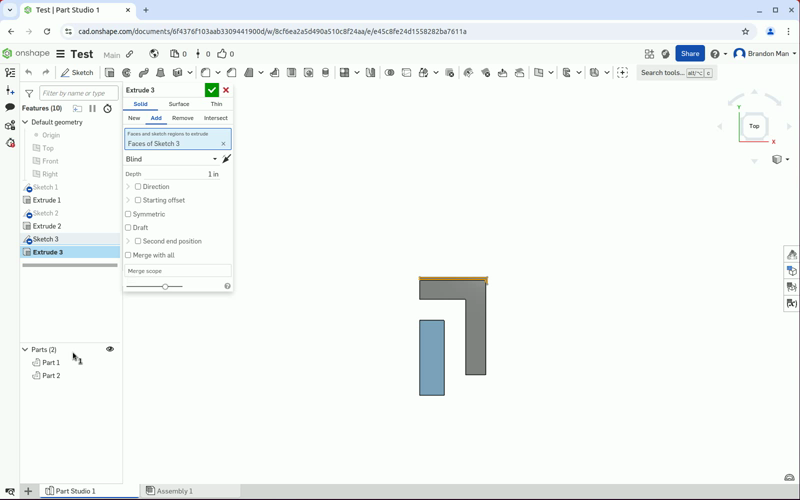
mouse_move(143, 106)
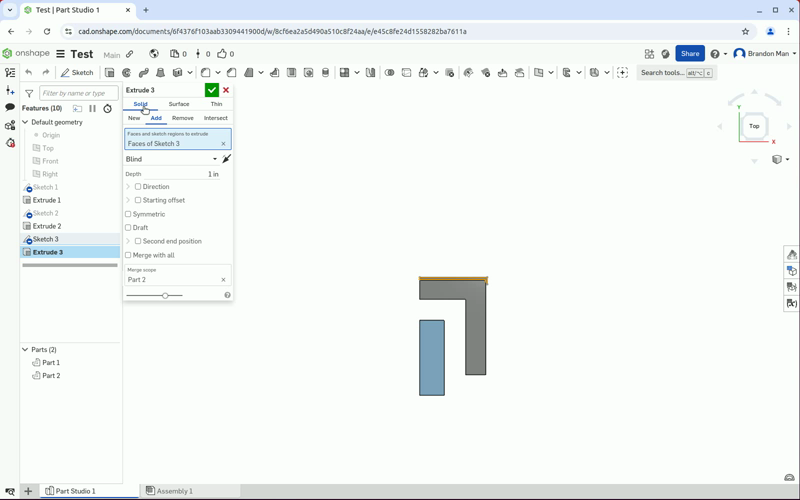
click(143, 106)
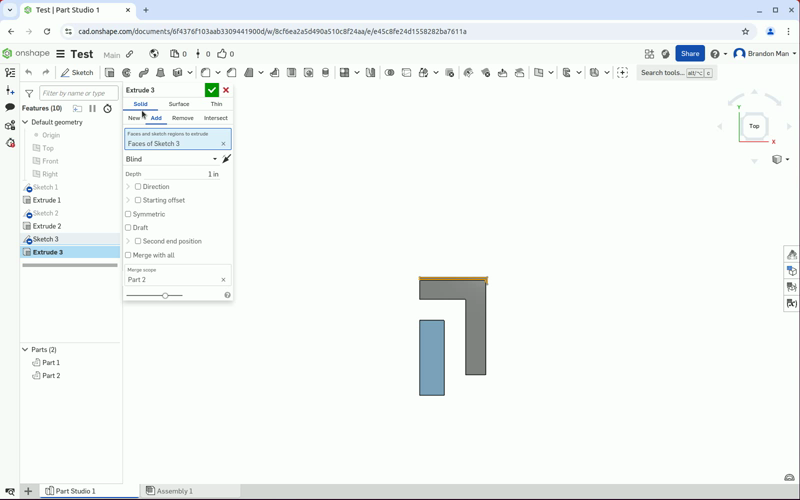
mouse_move(137, 120)
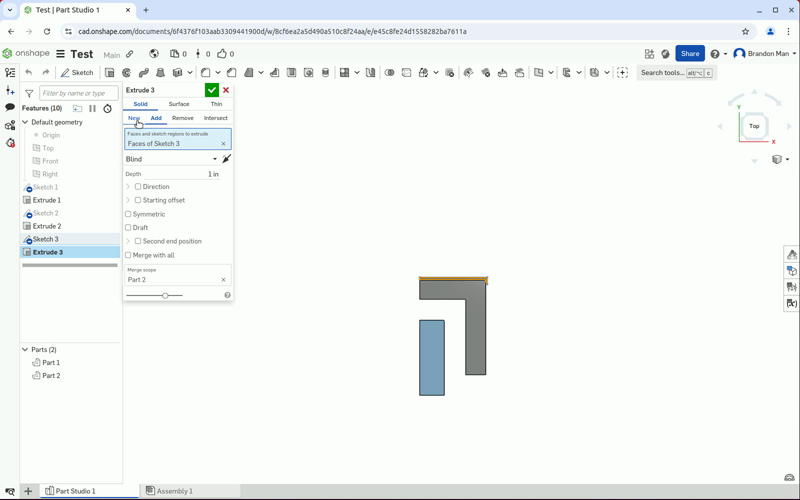
click(137, 120)
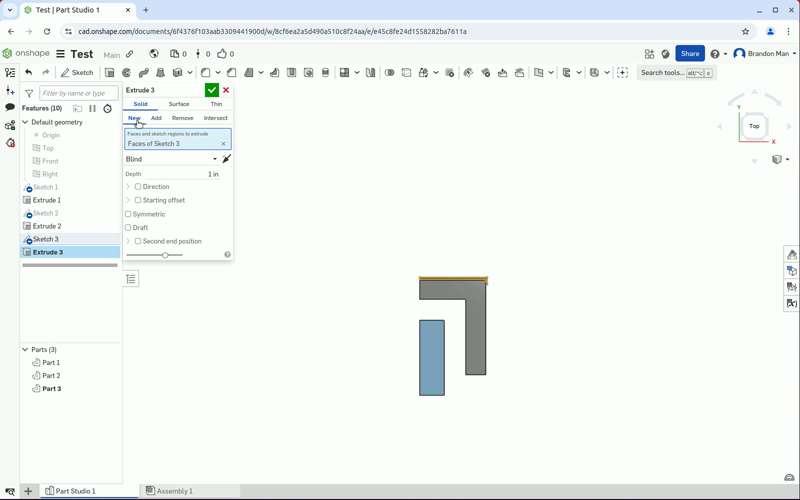
key(tab, 4)
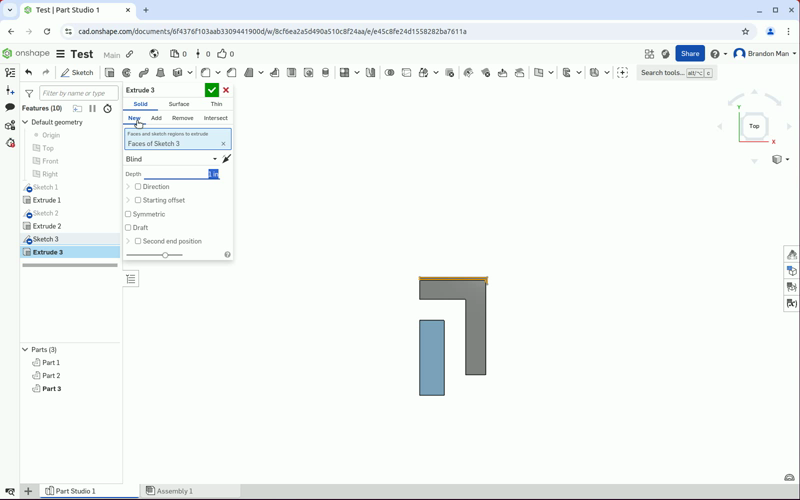
text(0.241)
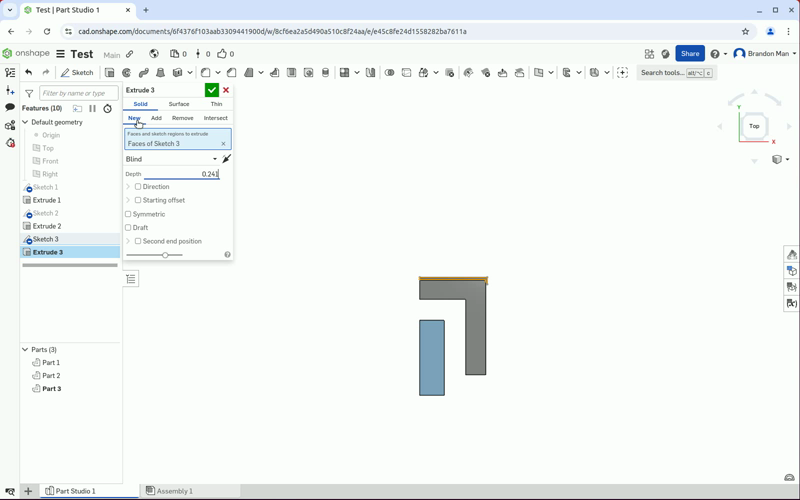
key(enter)
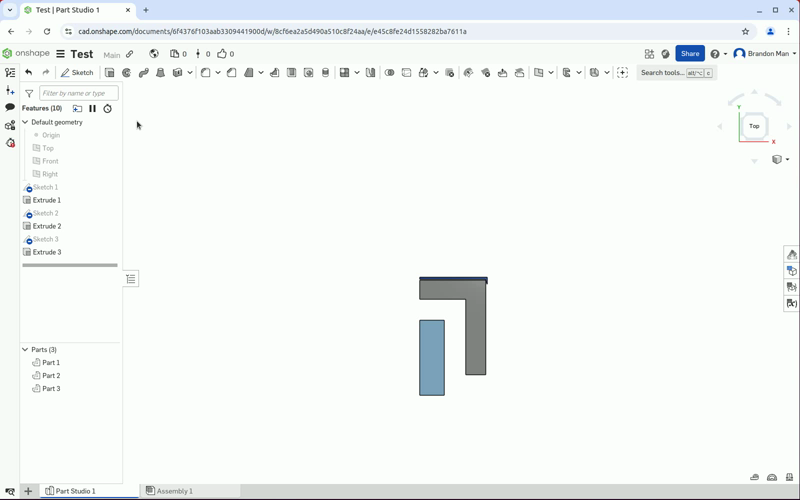
key(shift+h)
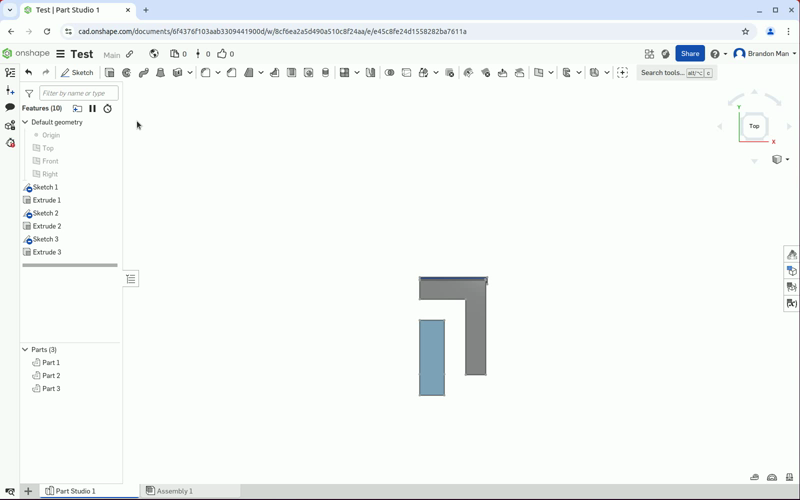
key(shift+h)
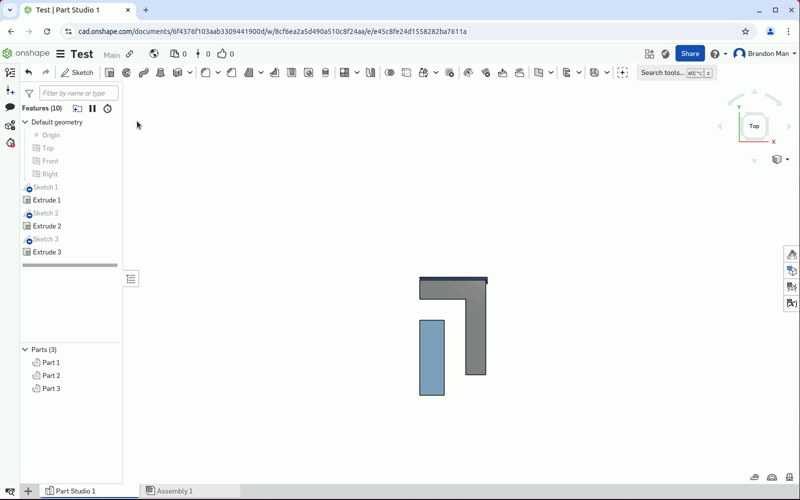
mouse_move(73, 189)
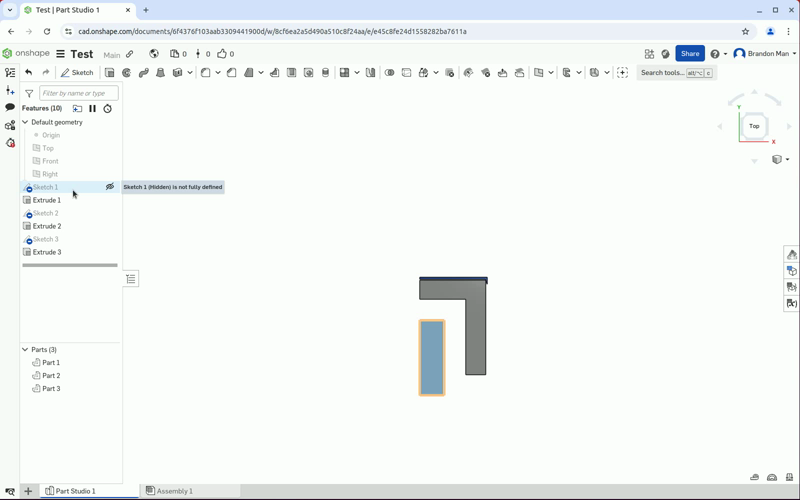
click(73, 189)
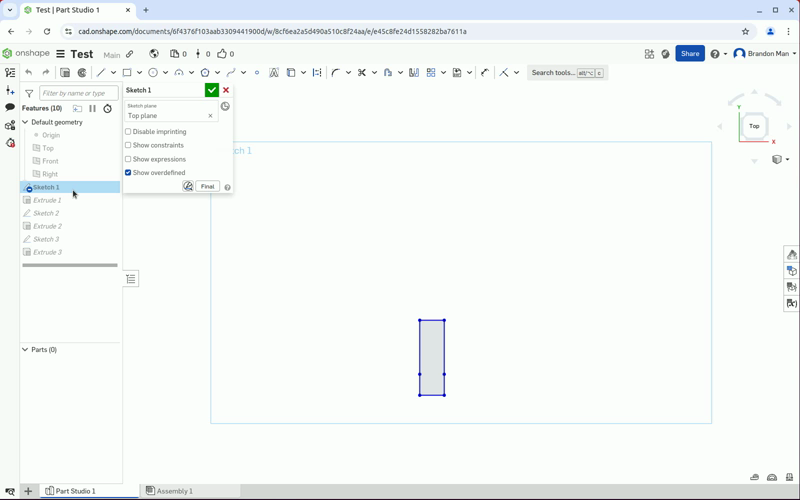
mouse_move(229, 92)
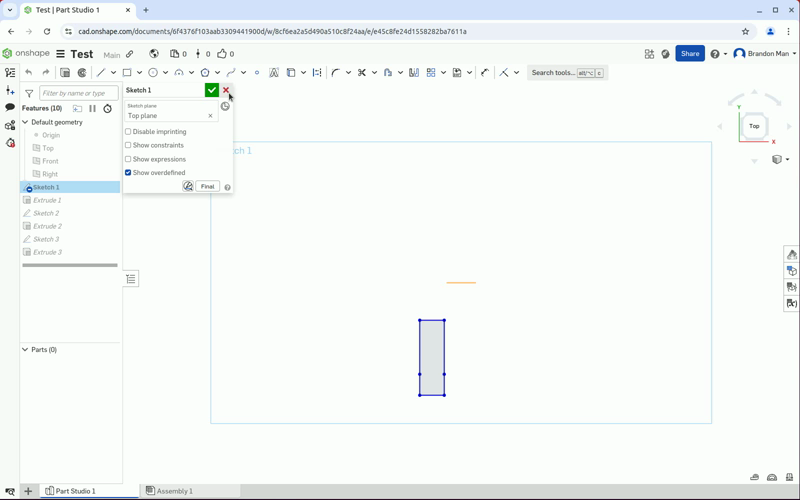
click(229, 92)
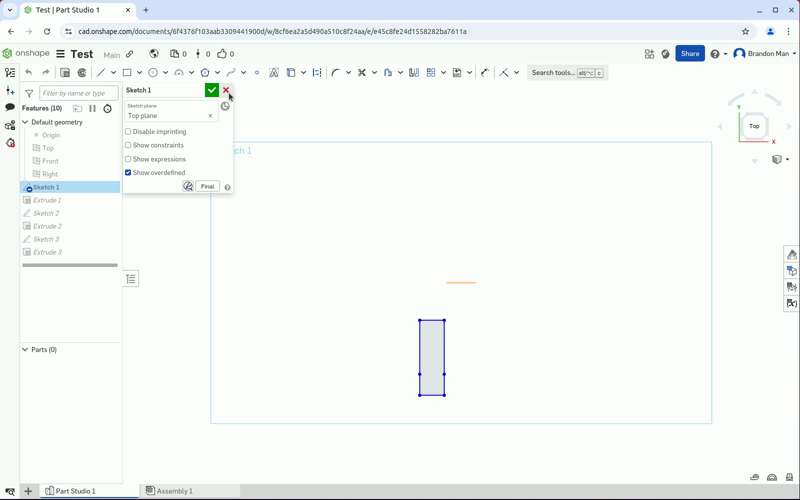
key(shift+s)
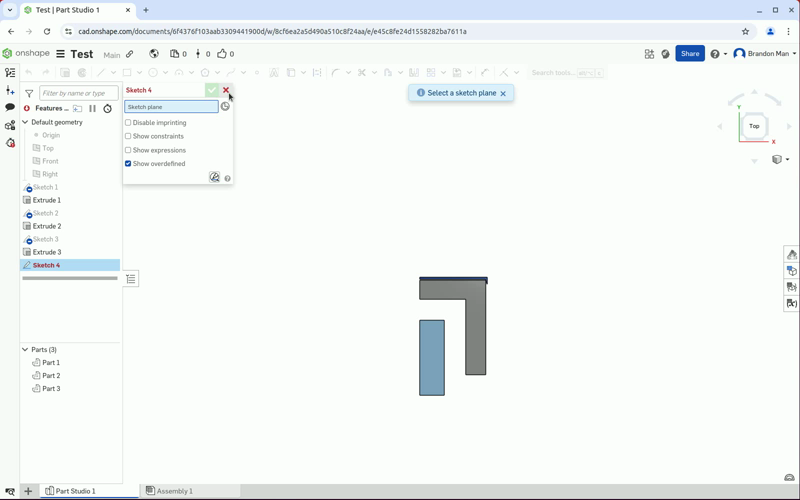
mouse_move(73, 150)
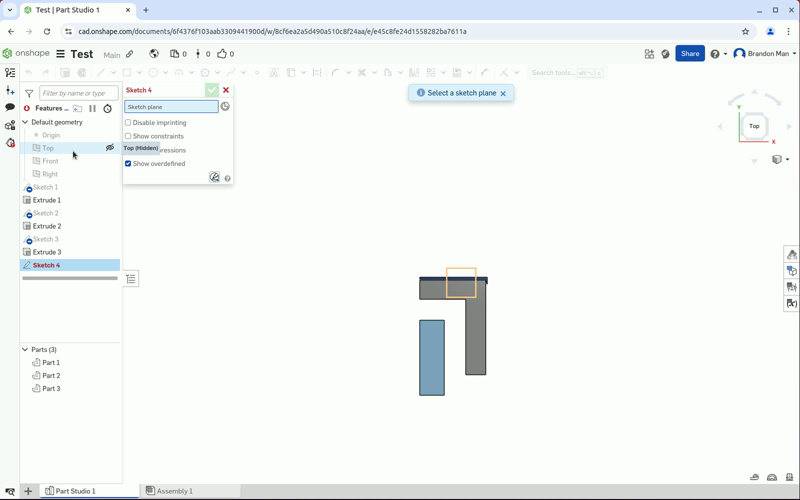
click(73, 150)
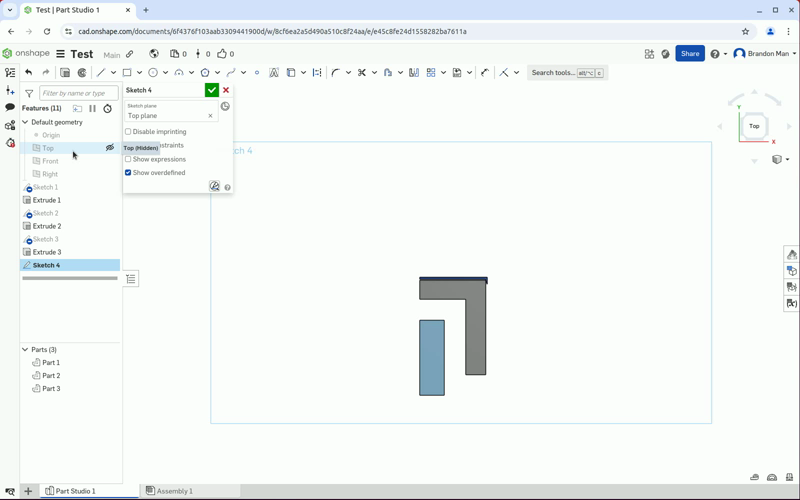
mouse_move(73, 352)
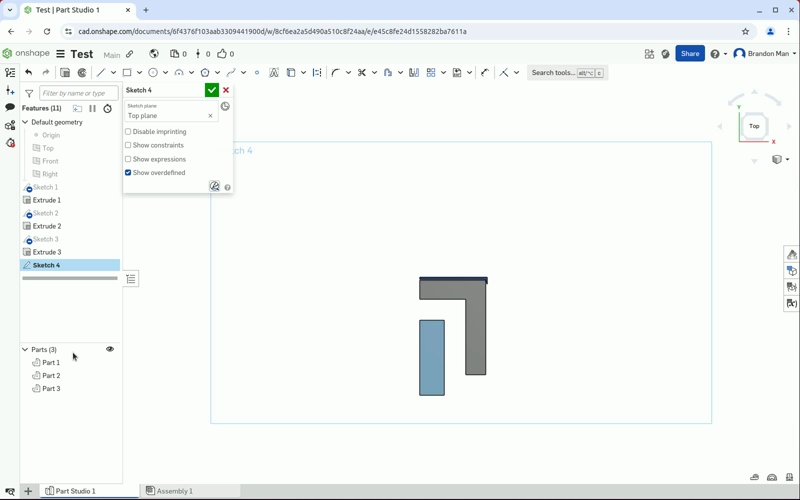
key(y)
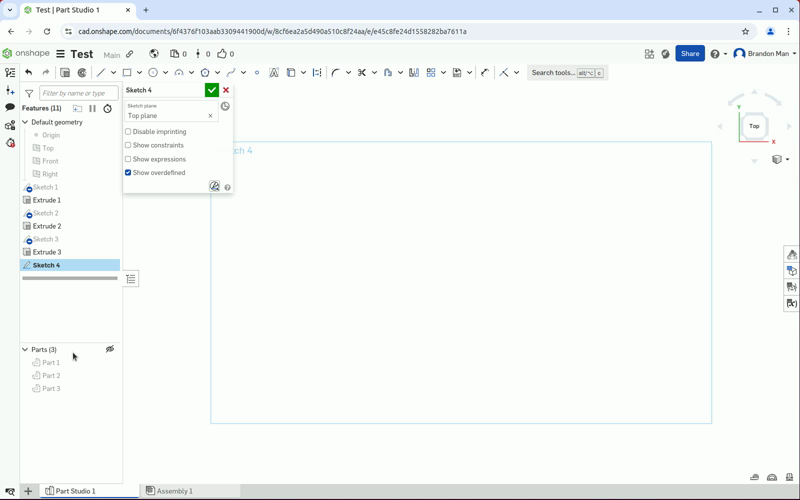
key(l)
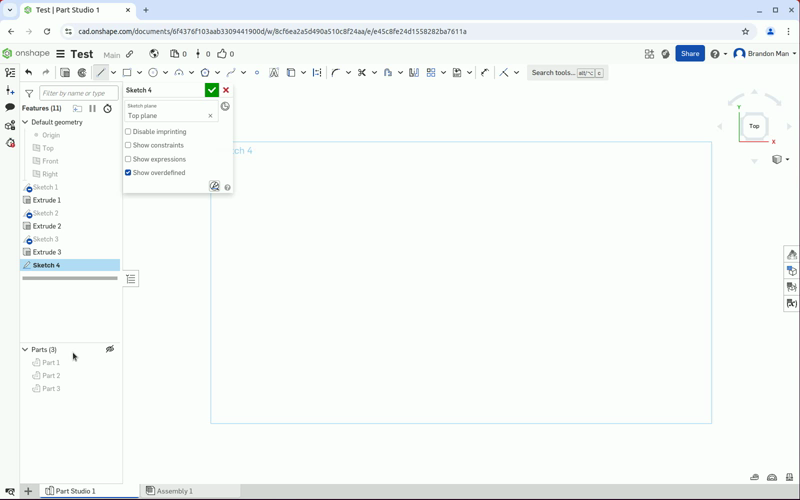
key_down(shift)
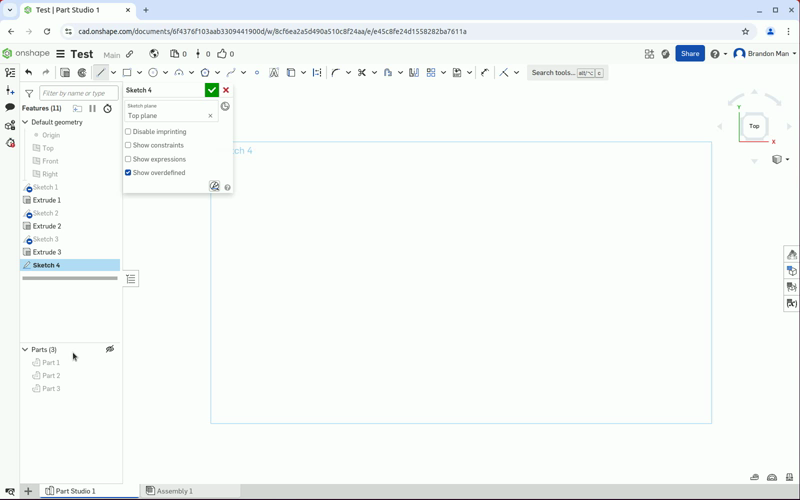
mouse_move(484, 374)
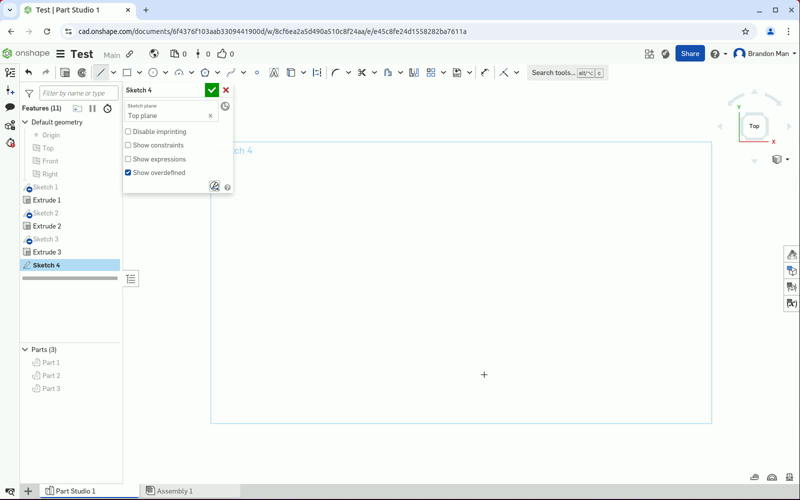
click(484, 374)
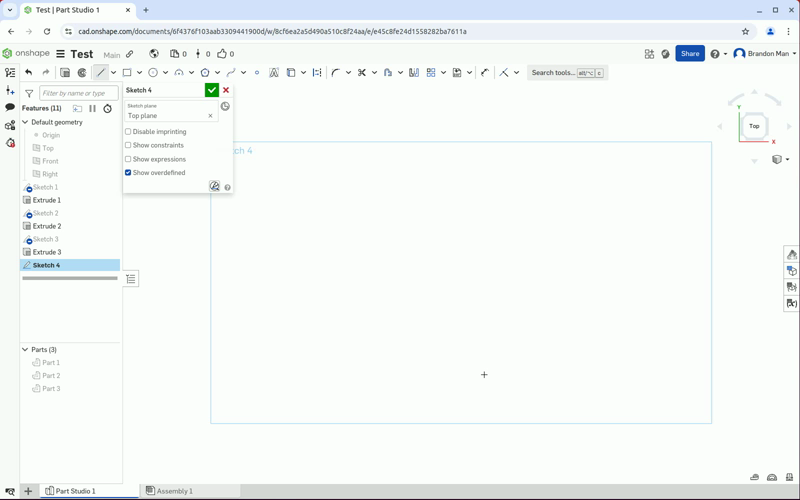
key_up(shift)
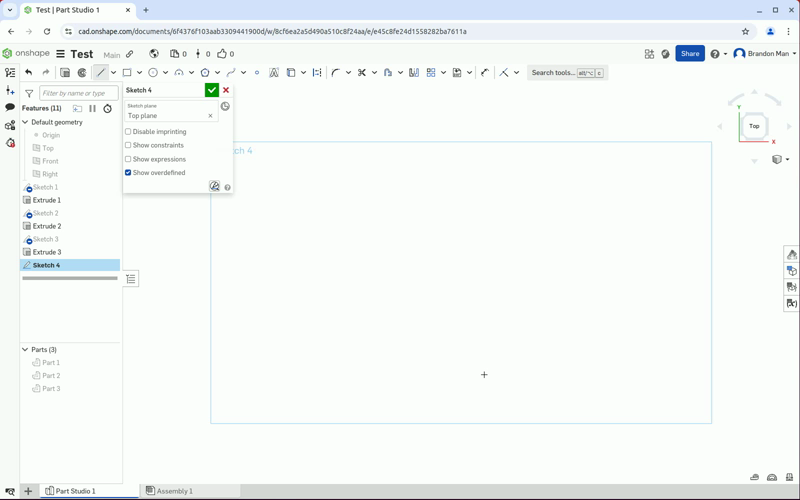
key_down(shift)
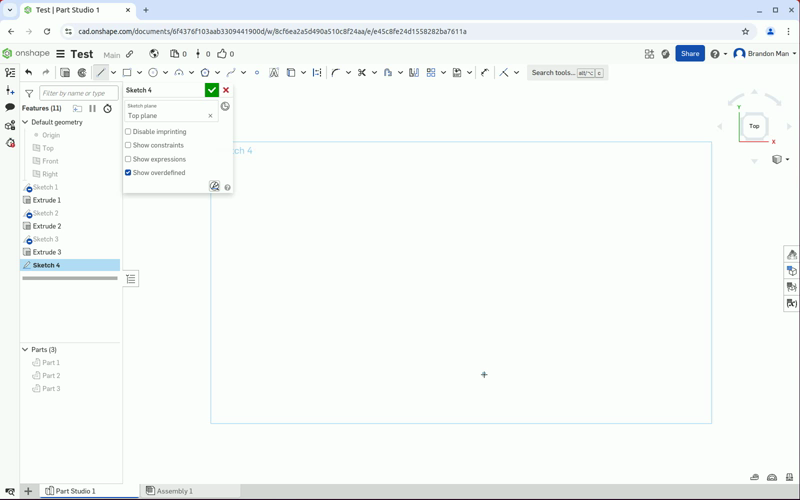
mouse_move(514, 374)
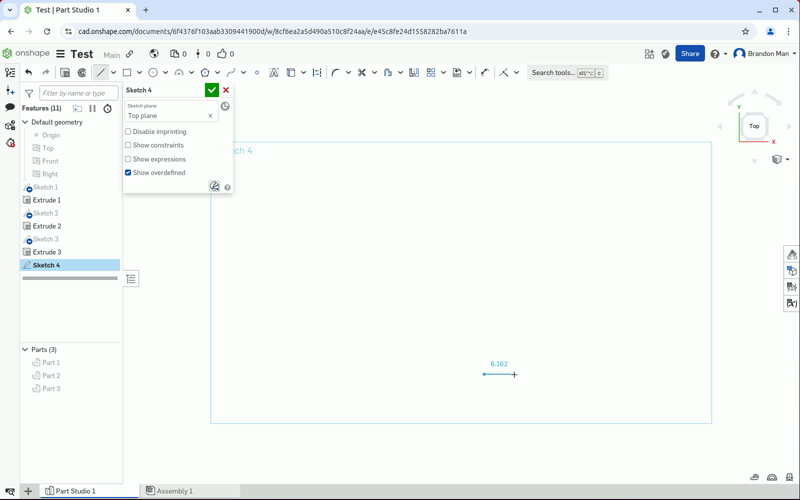
mouse_move(486, 373)
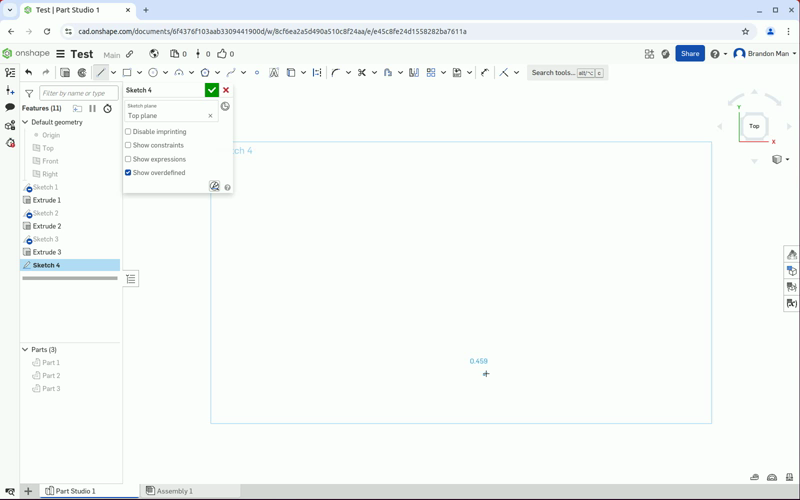
scroll(6)
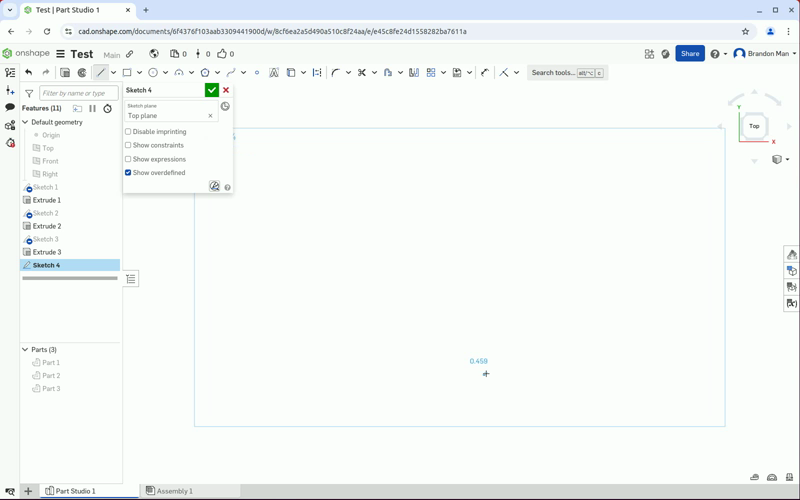
scroll(6)
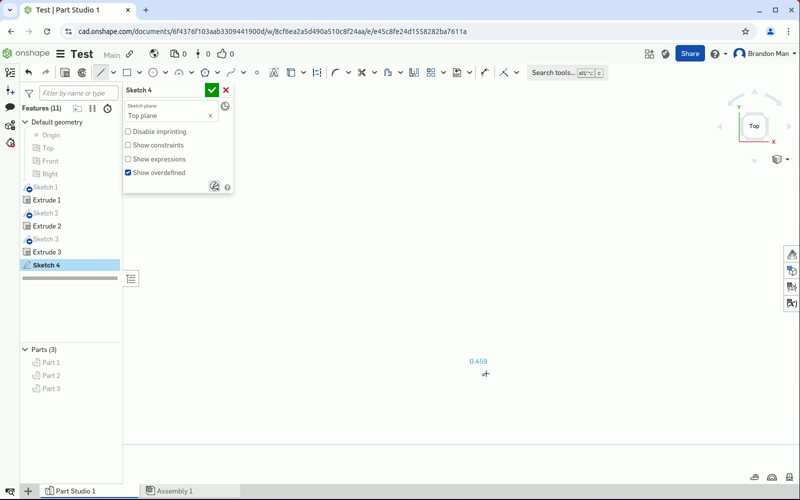
scroll(6)
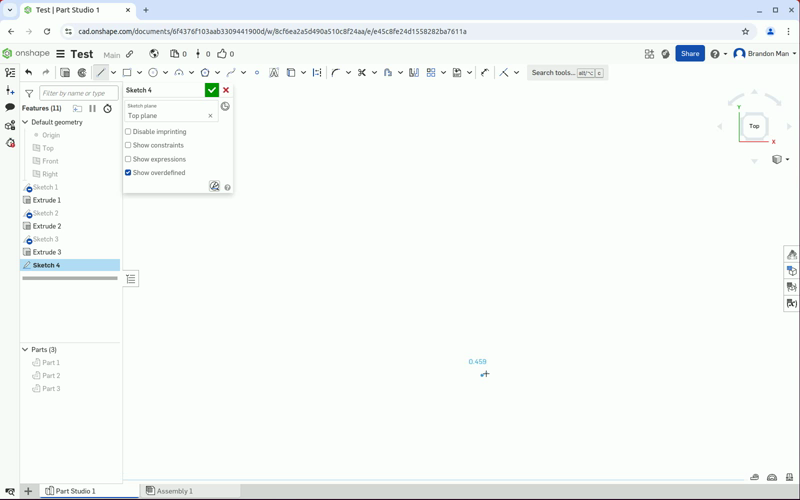
scroll(6)
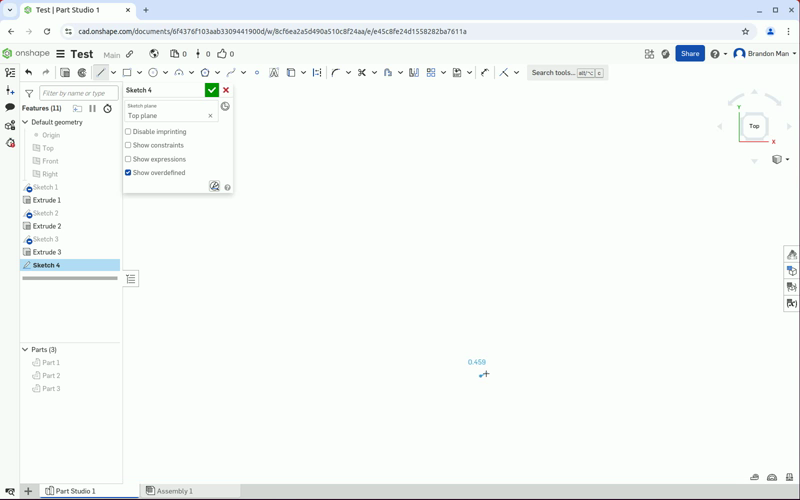
scroll(6)
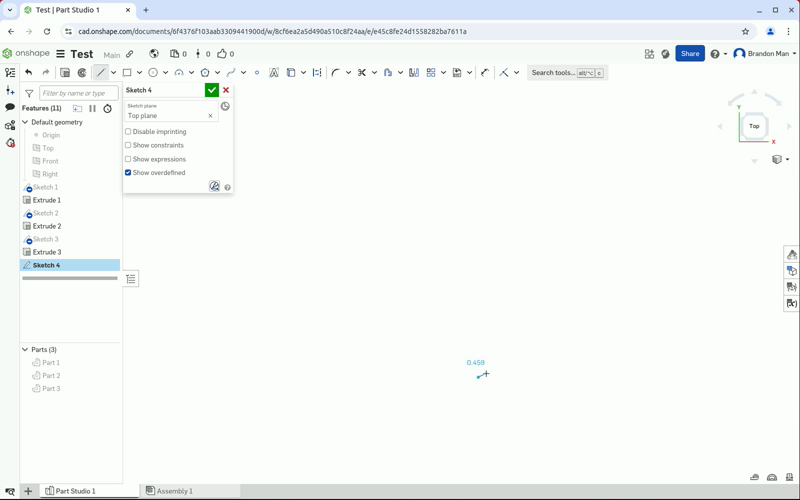
scroll(6)
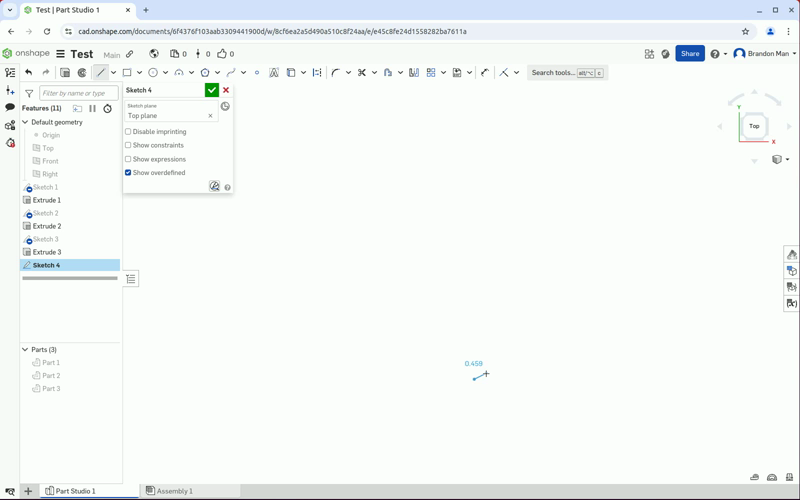
scroll(6)
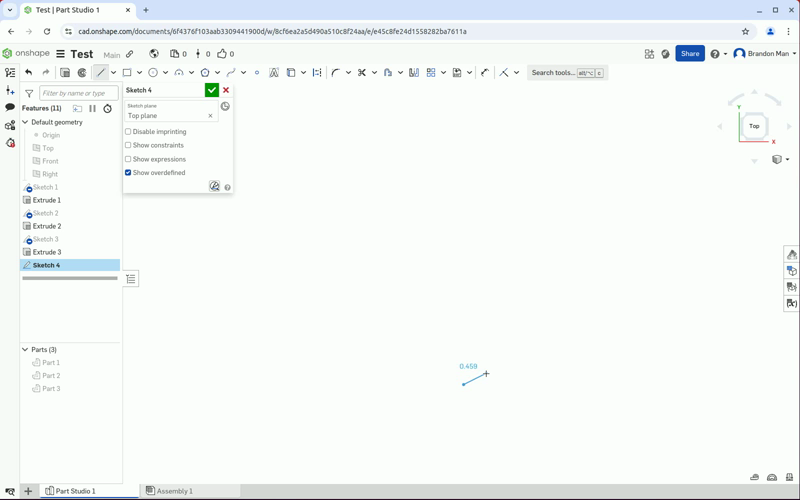
click(486, 373)
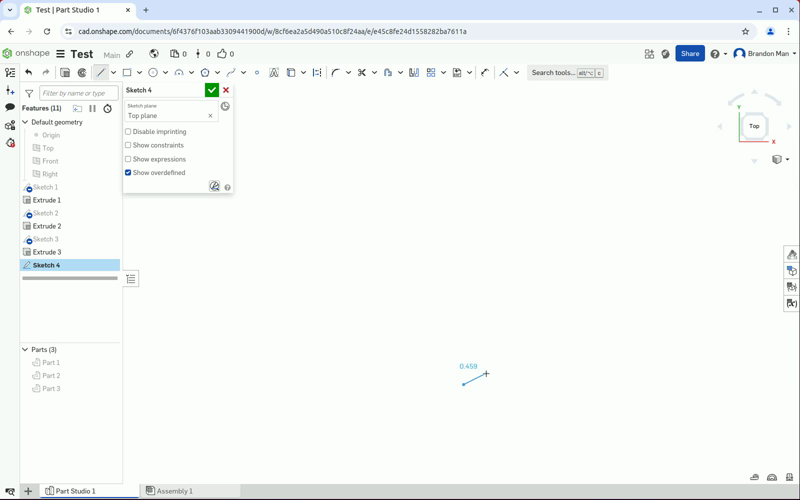
scroll(-6)
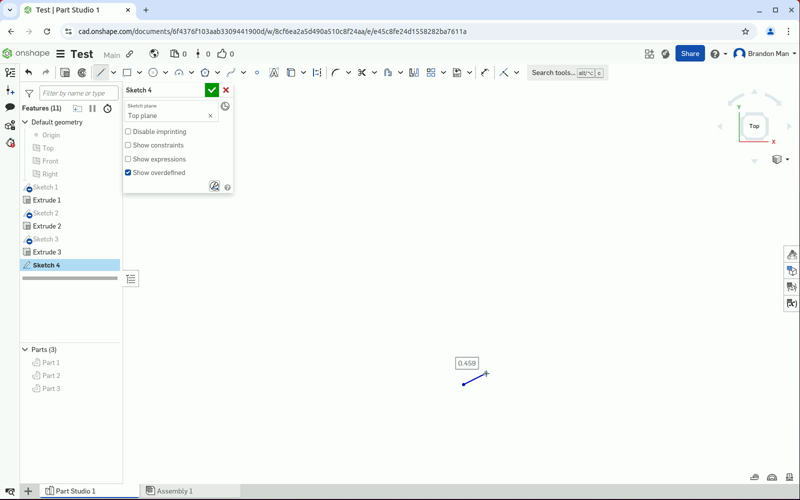
scroll(-6)
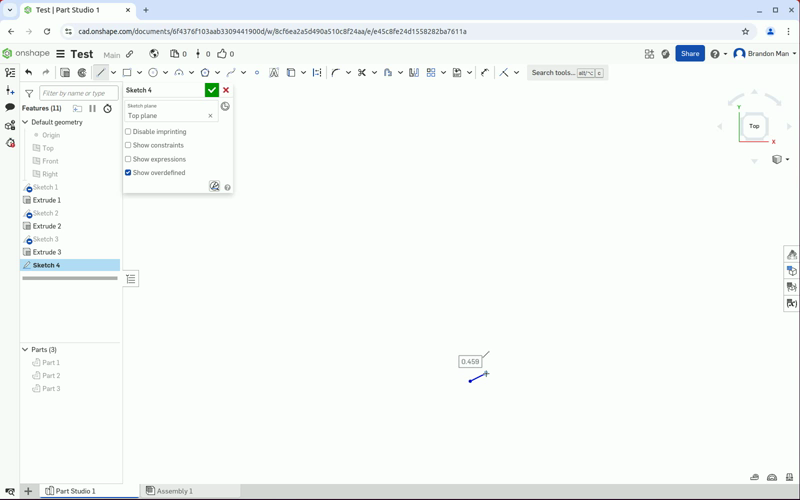
scroll(-6)
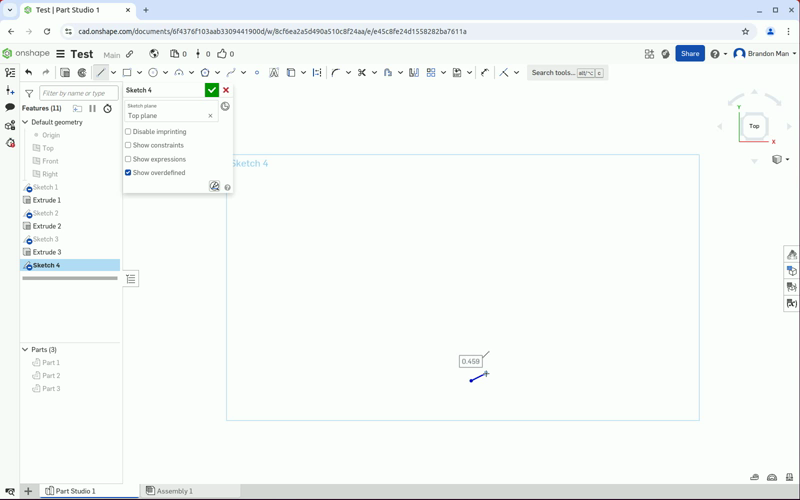
scroll(-6)
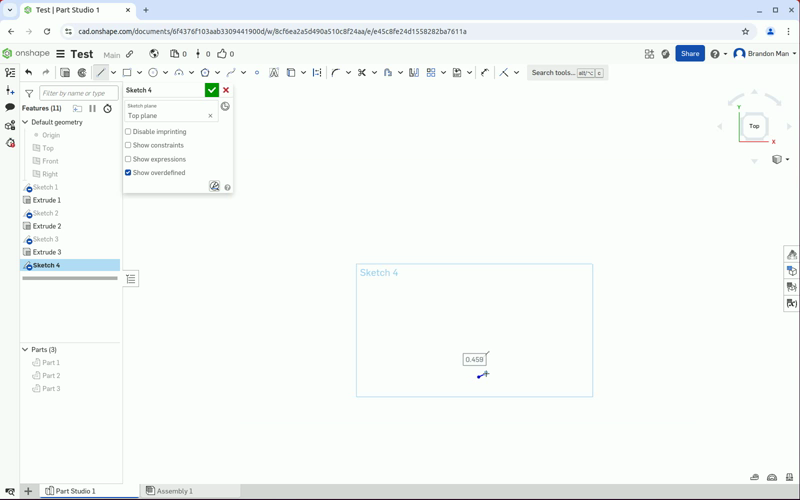
scroll(-6)
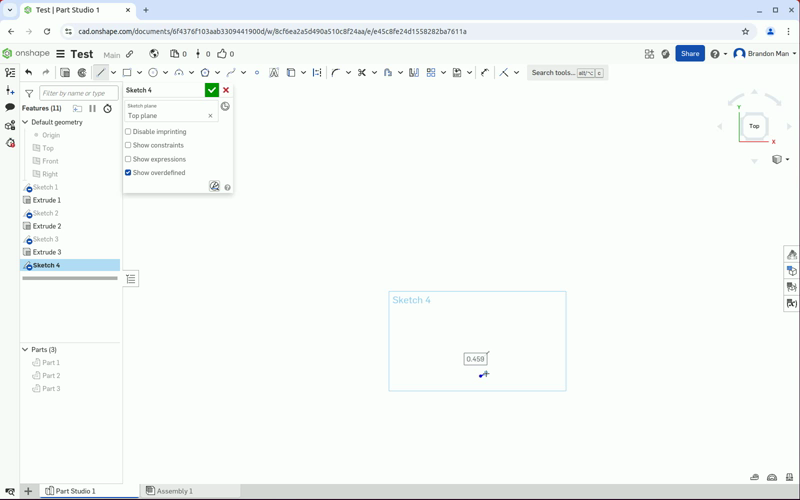
scroll(-6)
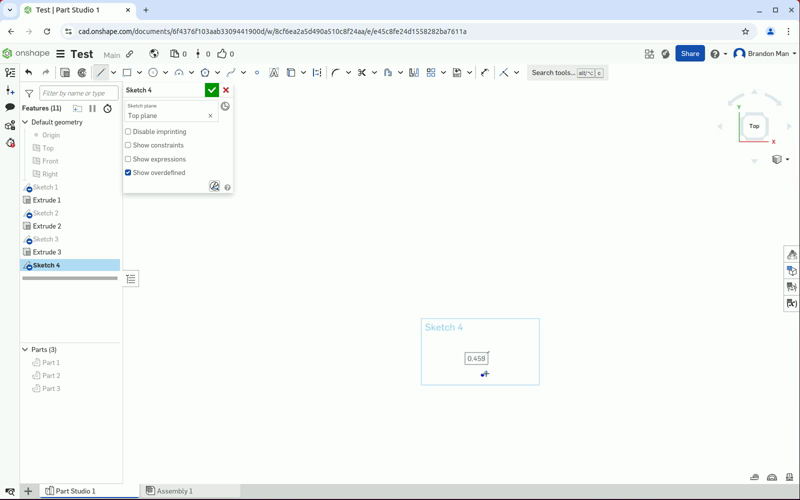
scroll(-6)
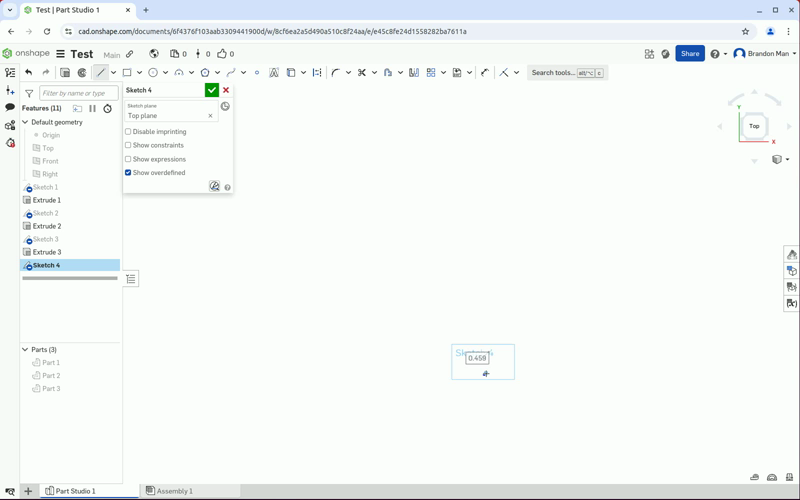
key_up(shift)
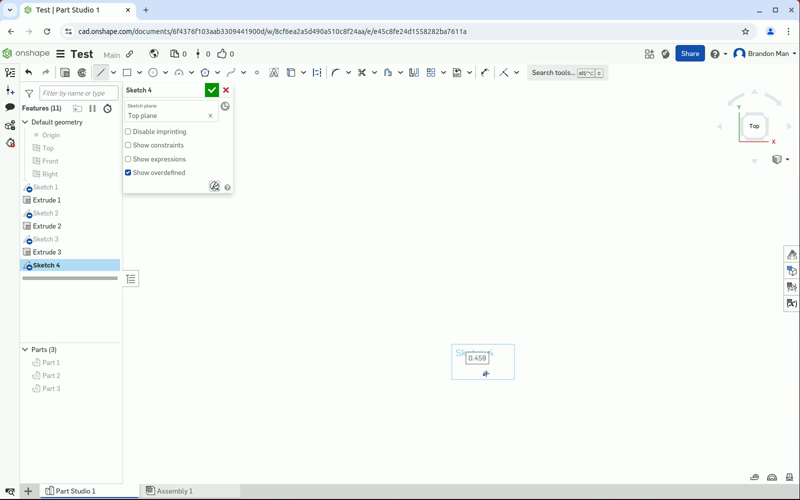
key_down(shift)
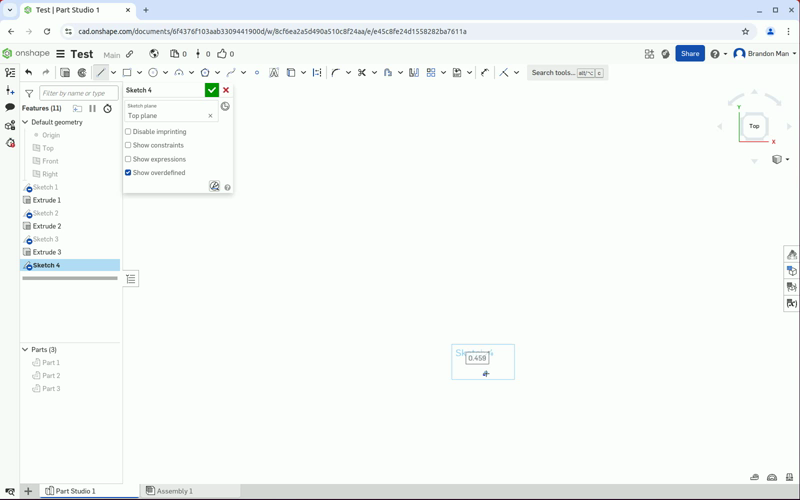
mouse_move(486, 285)
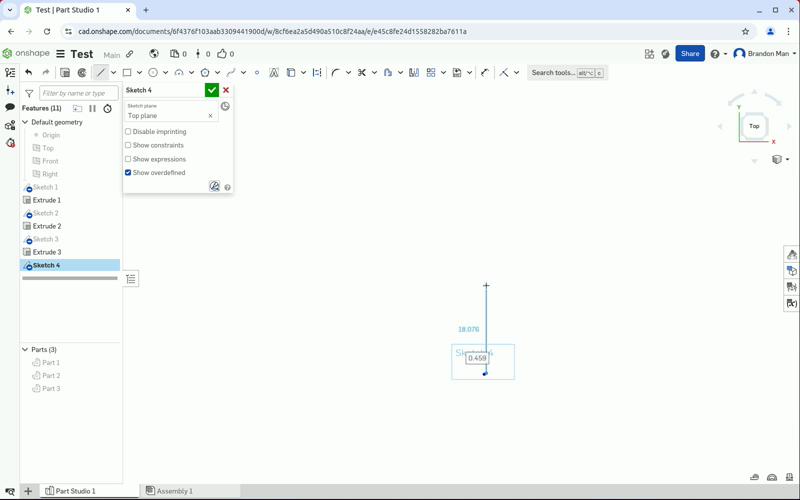
click(486, 285)
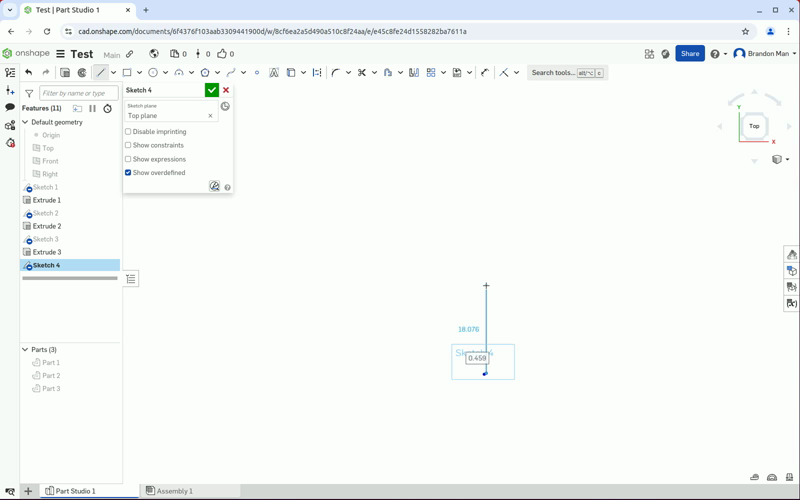
key_up(shift)
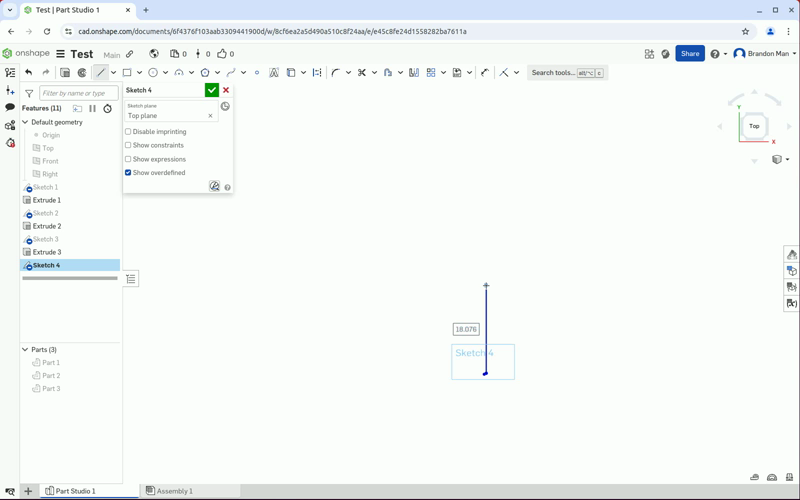
key_down(shift)
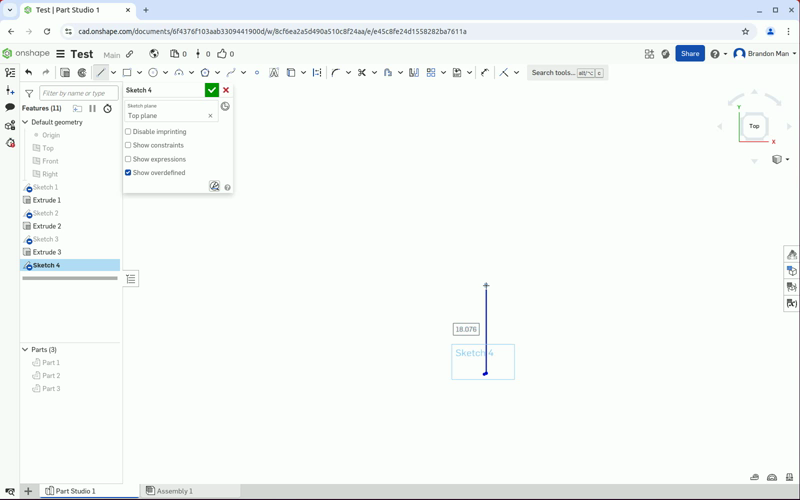
mouse_move(516, 285)
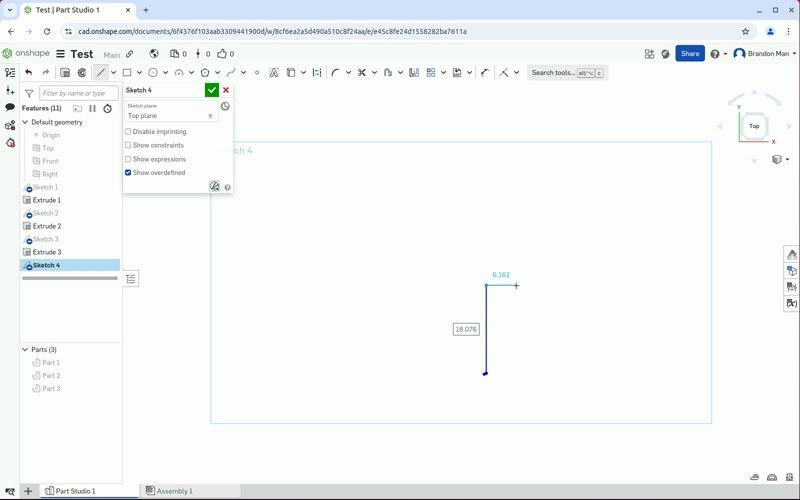
mouse_move(484, 280)
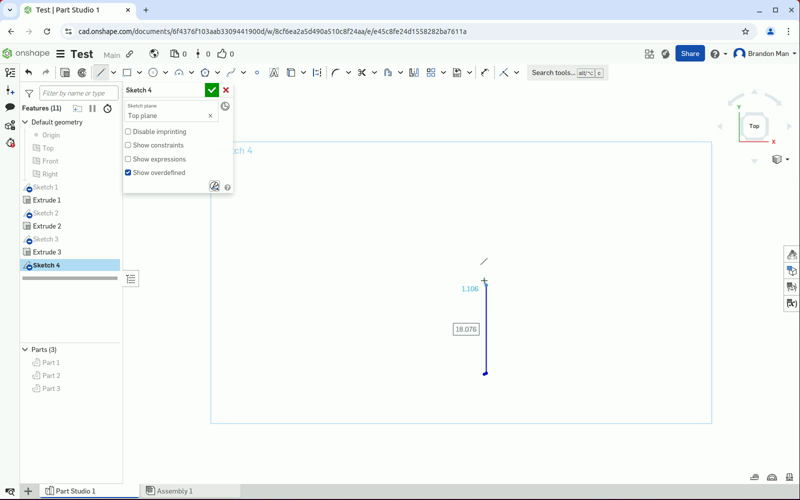
scroll(6)
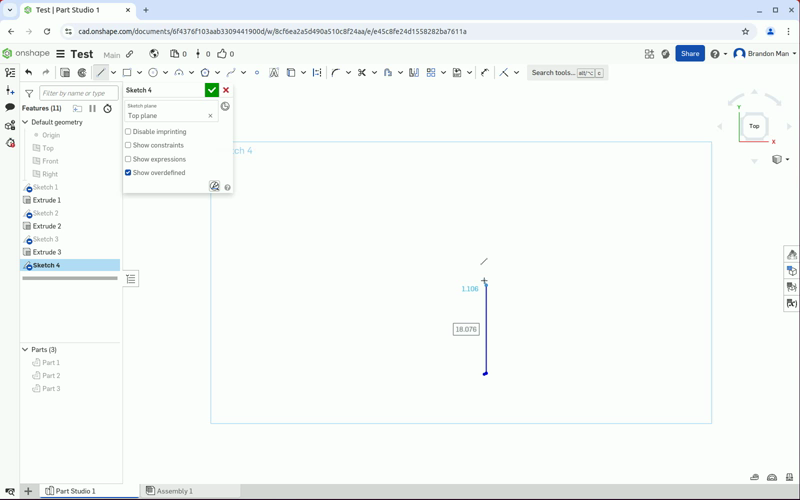
scroll(6)
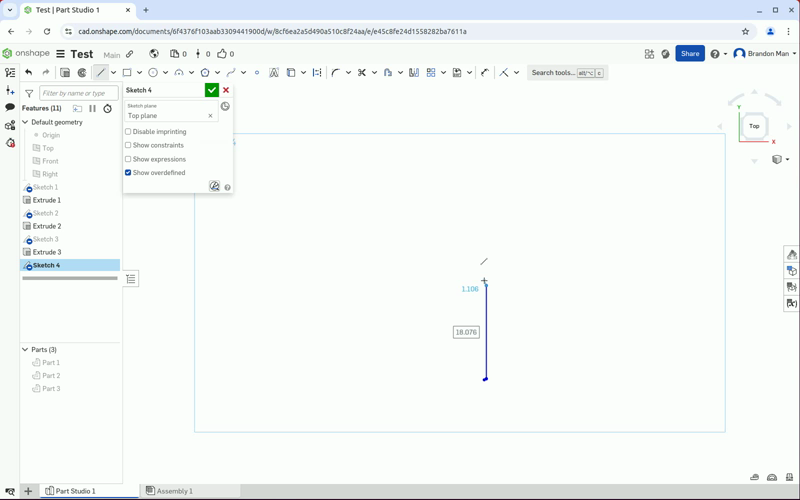
scroll(6)
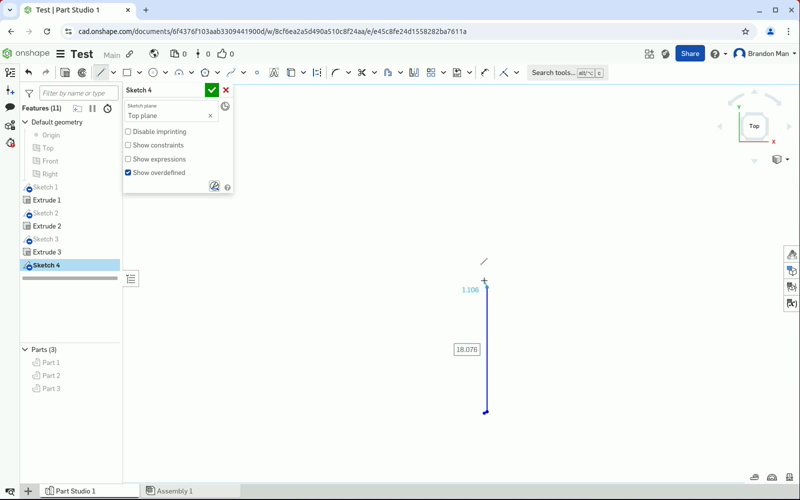
scroll(6)
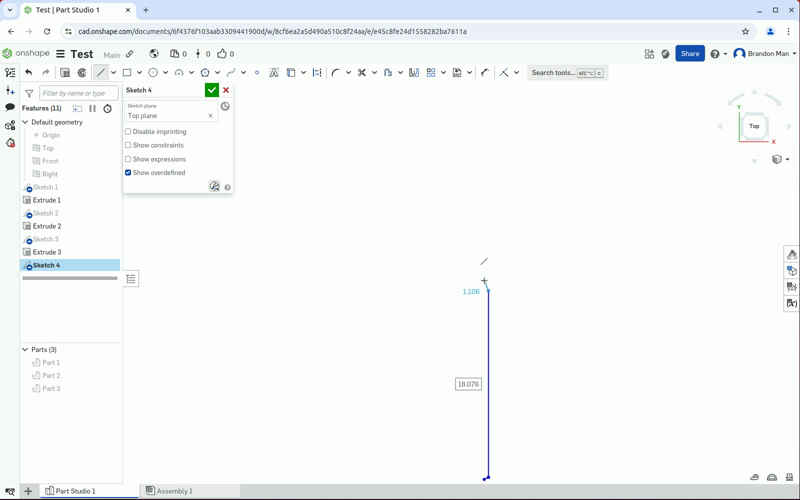
scroll(6)
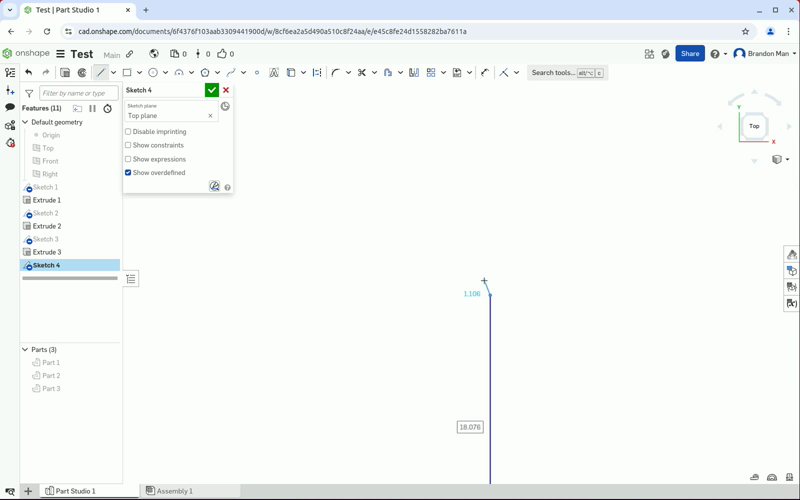
scroll(6)
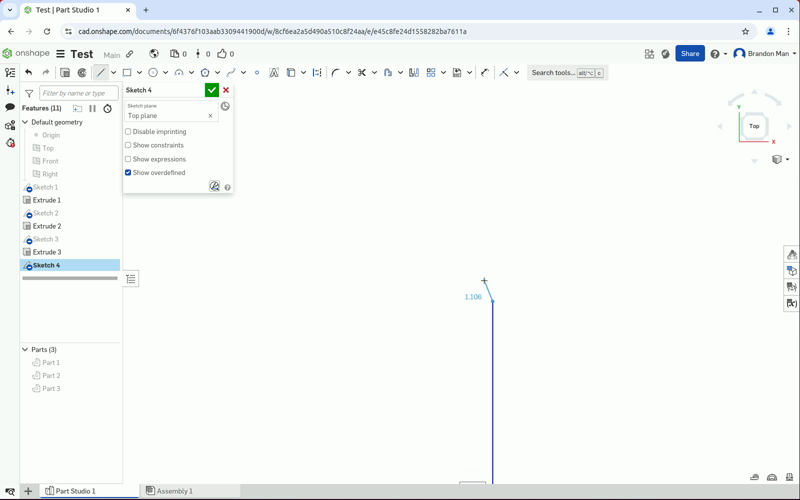
scroll(6)
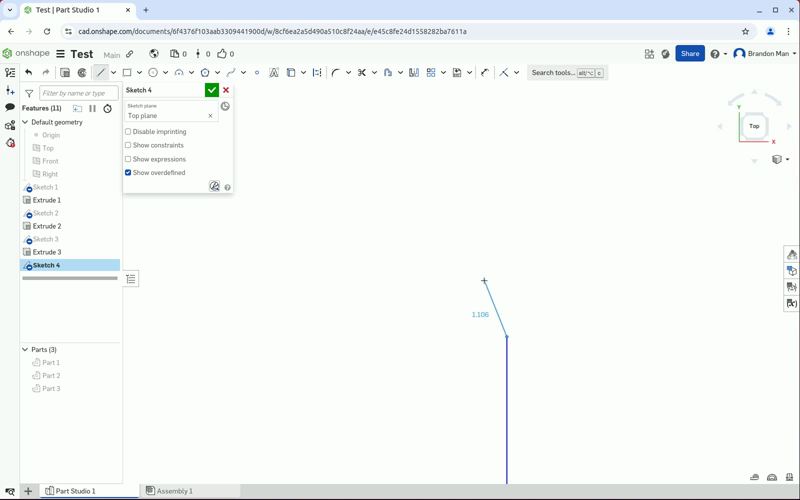
click(484, 280)
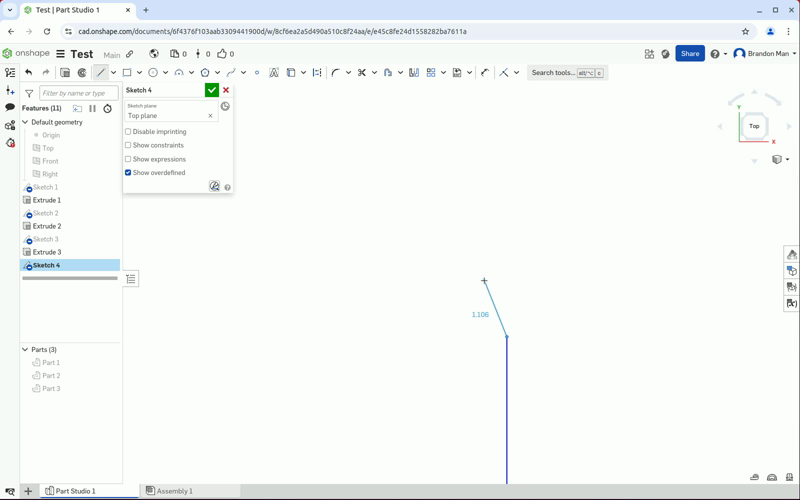
scroll(-6)
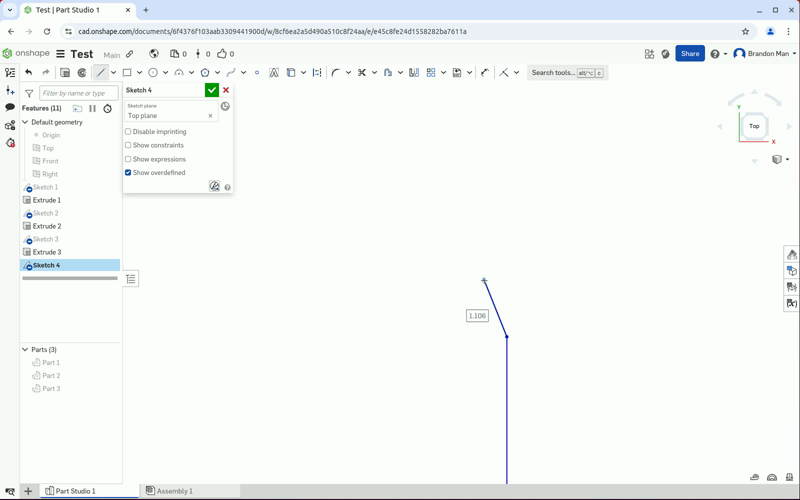
scroll(-6)
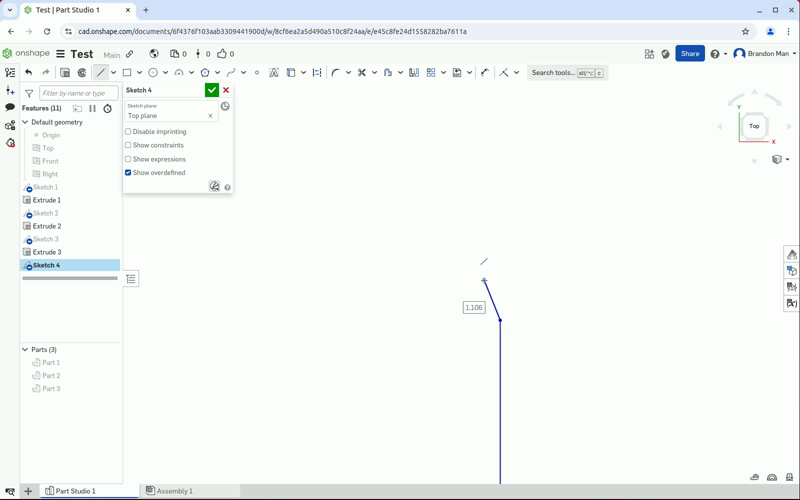
scroll(-6)
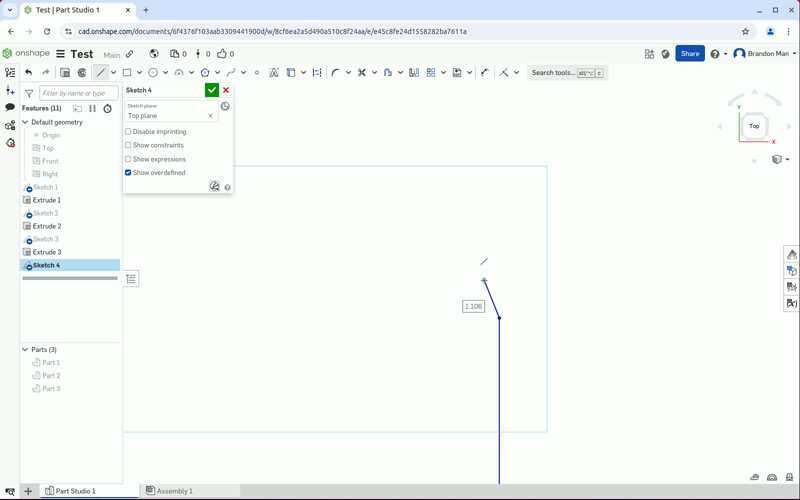
scroll(-6)
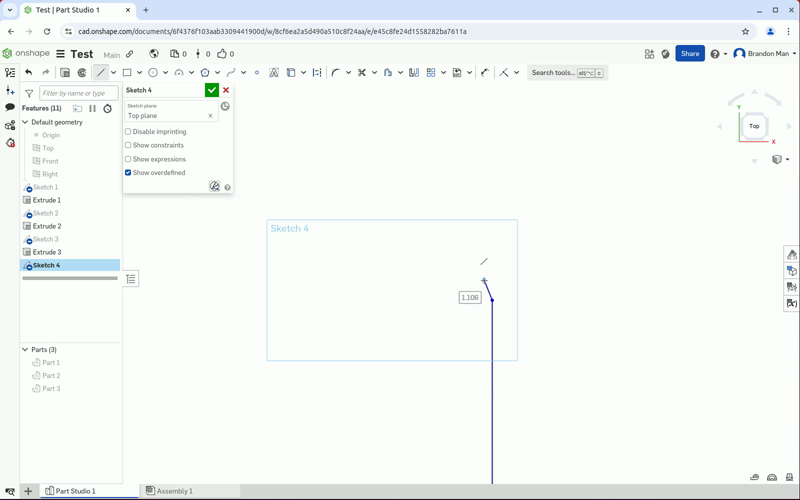
scroll(-6)
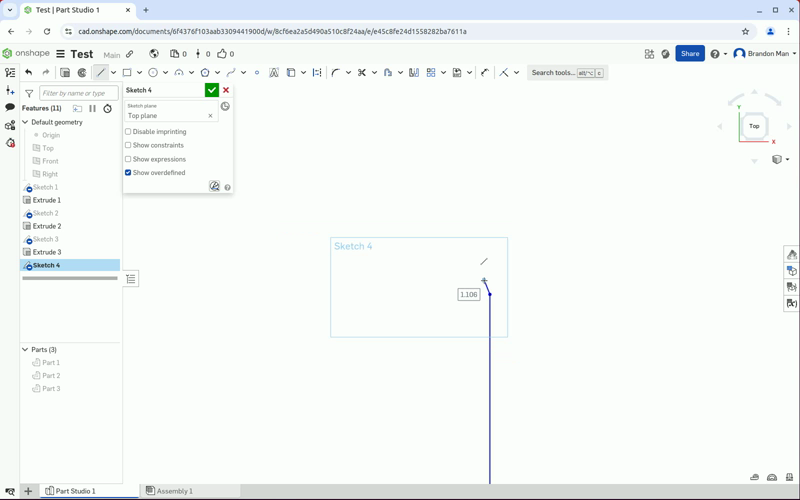
scroll(-6)
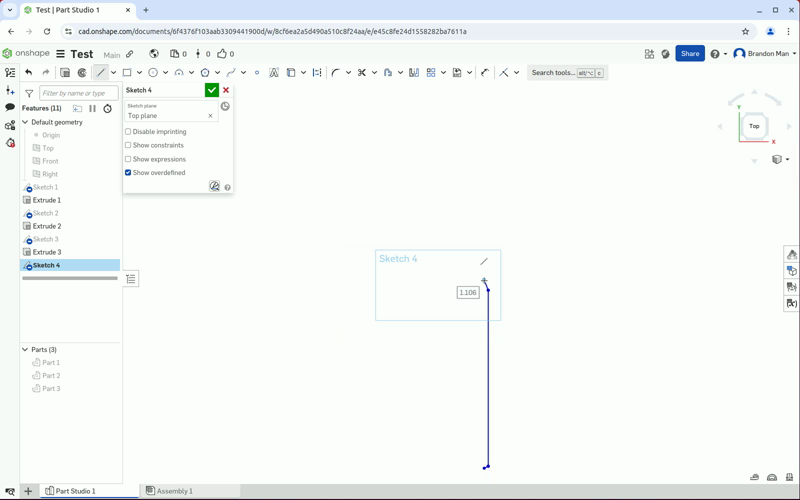
scroll(-6)
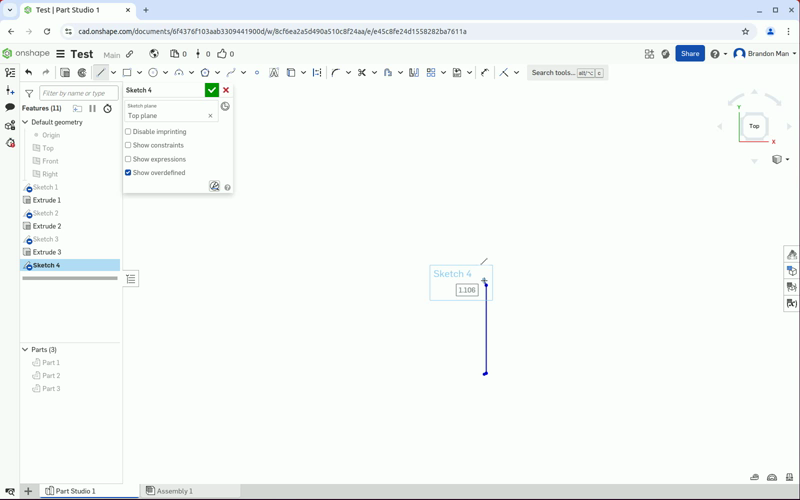
key_up(shift)
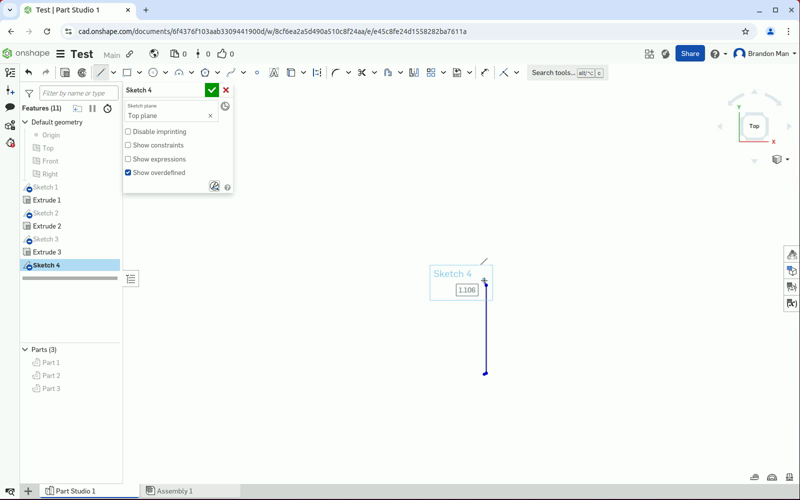
key_down(shift)
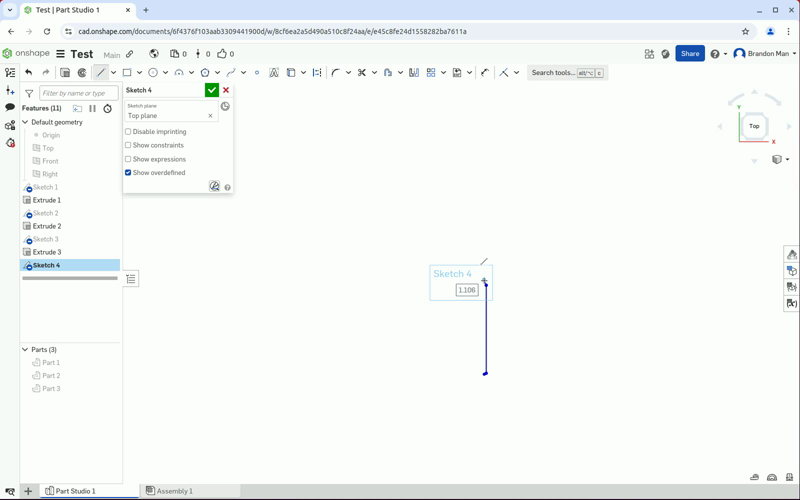
mouse_move(484, 374)
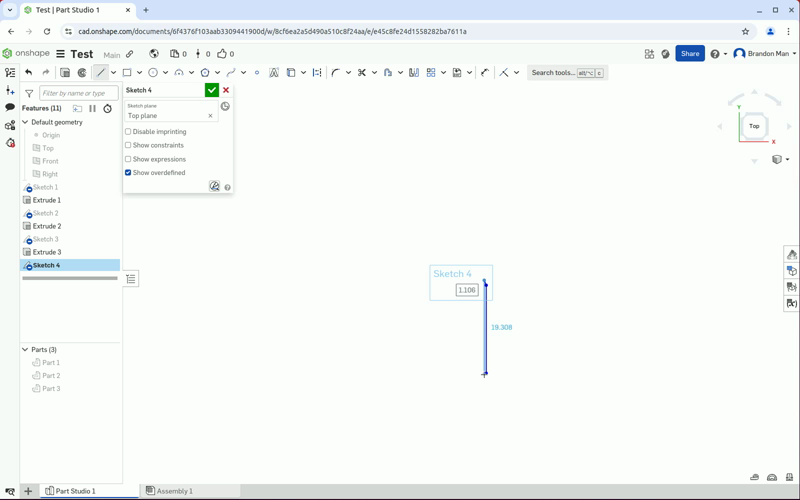
scroll(6)
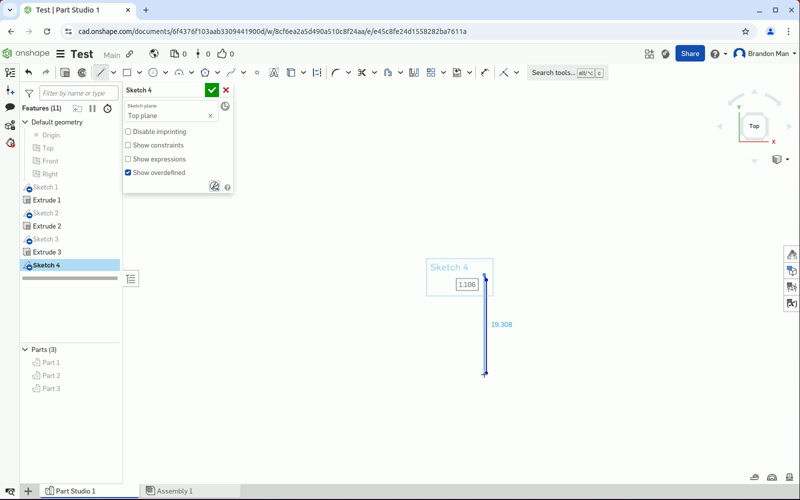
scroll(6)
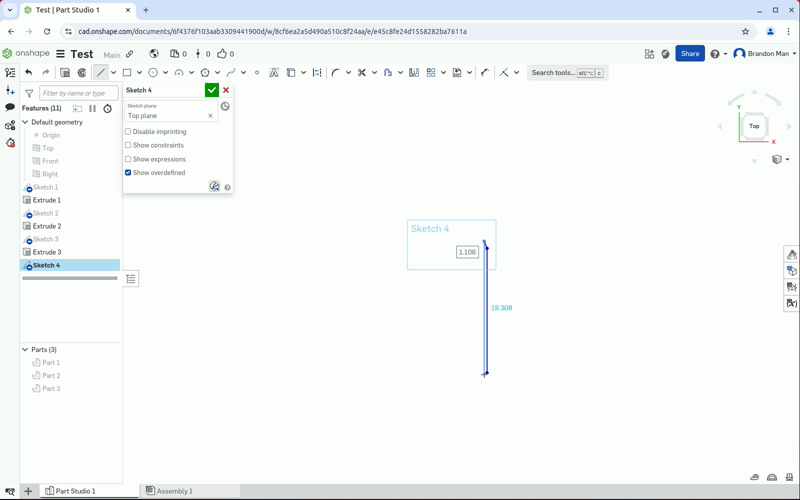
scroll(6)
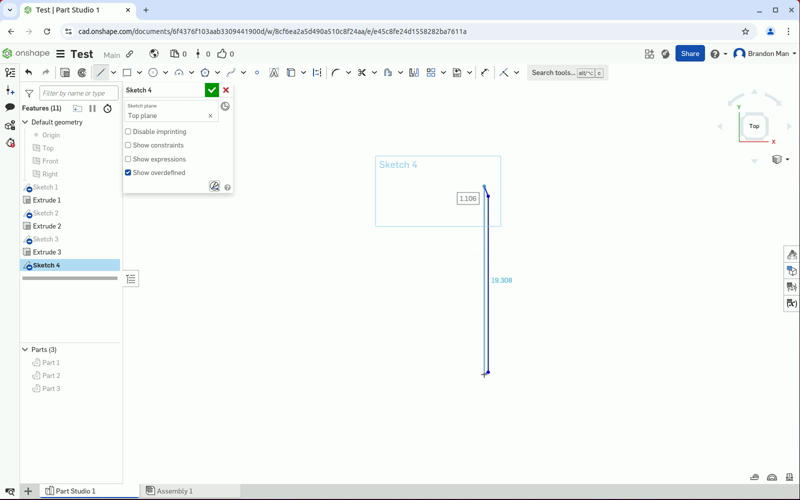
scroll(6)
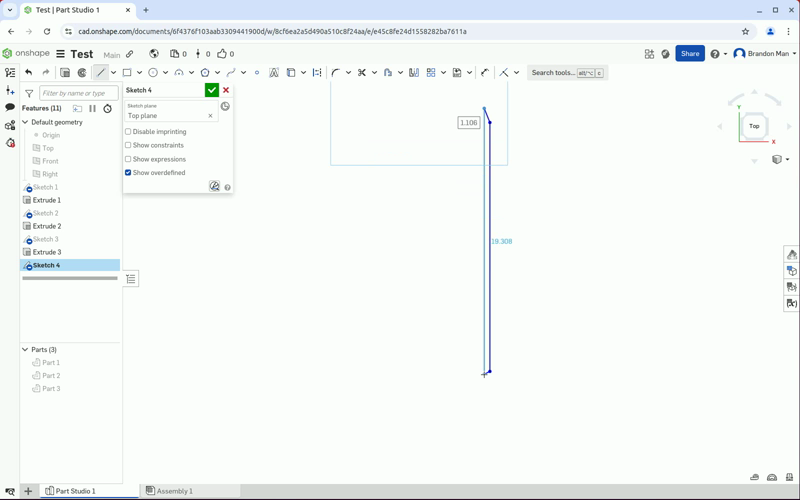
scroll(6)
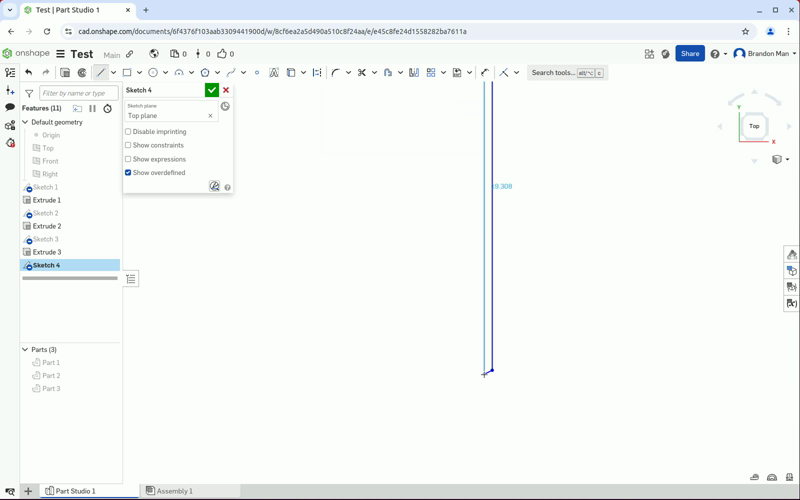
scroll(6)
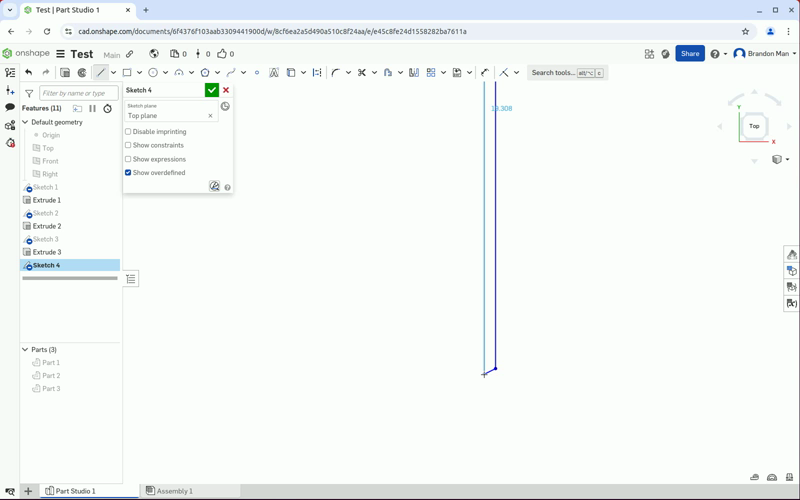
scroll(6)
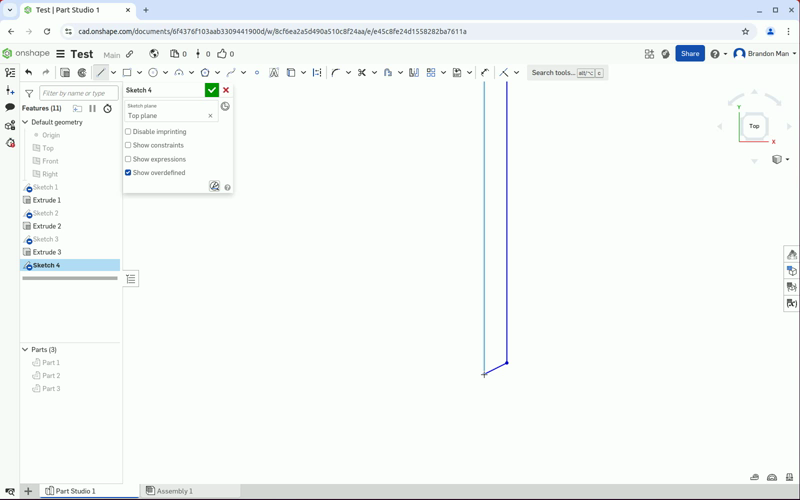
key_up(shift)
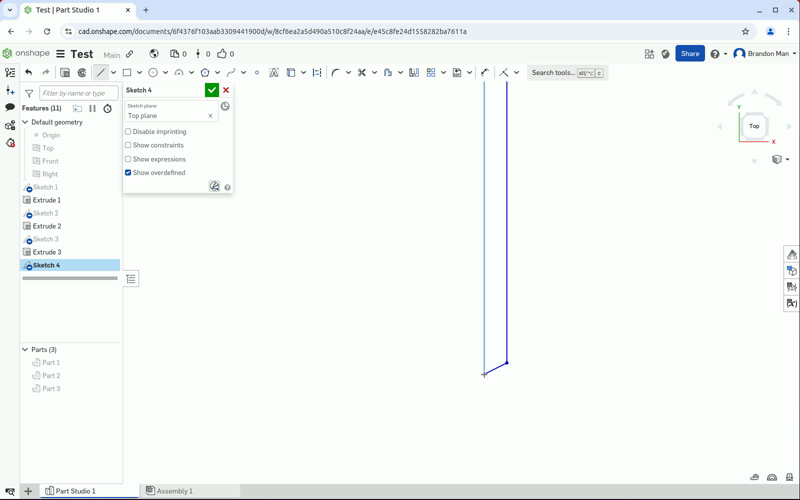
click(484, 374)
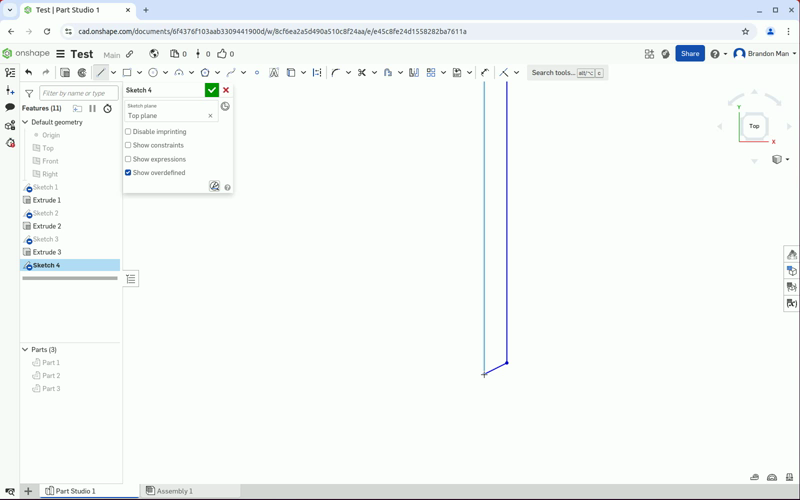
scroll(-6)
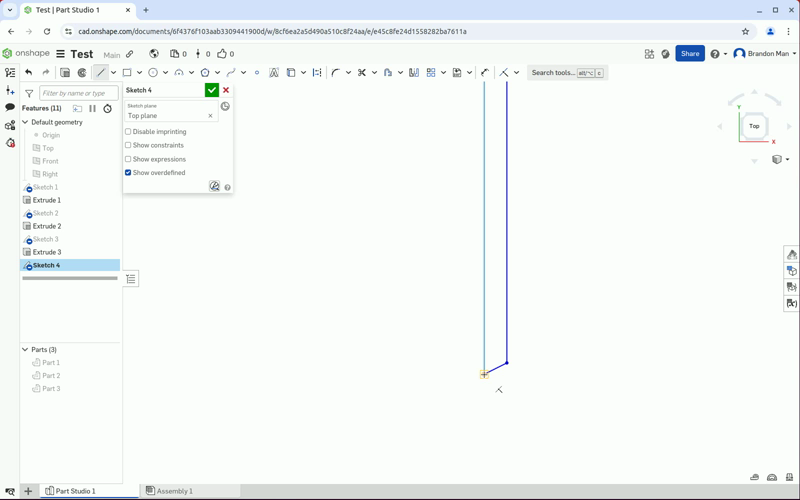
scroll(-6)
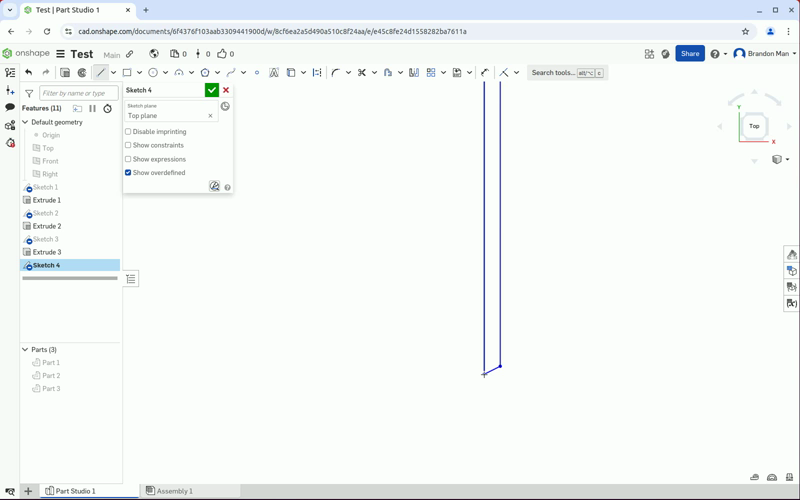
scroll(-6)
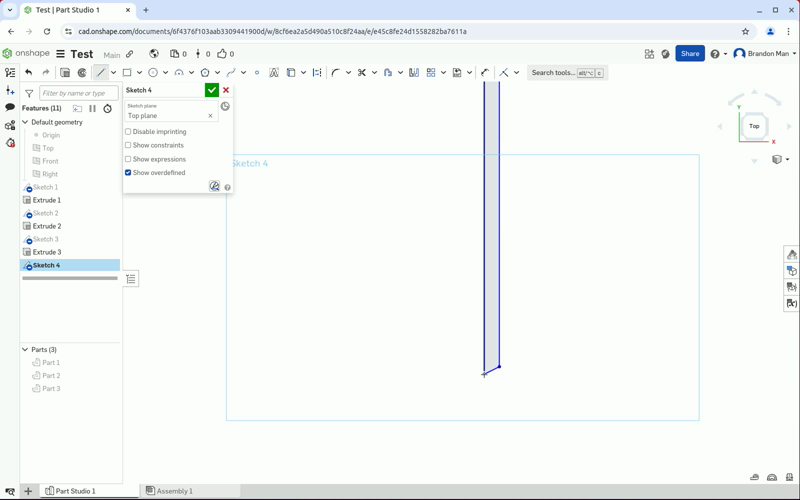
scroll(-6)
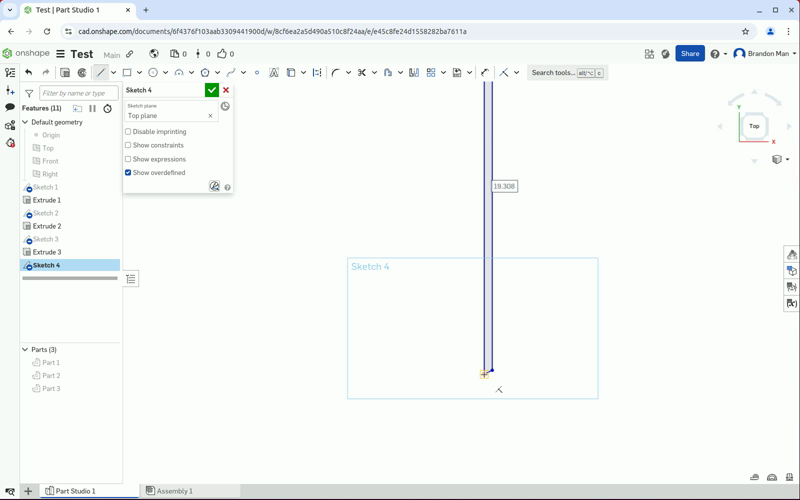
scroll(-6)
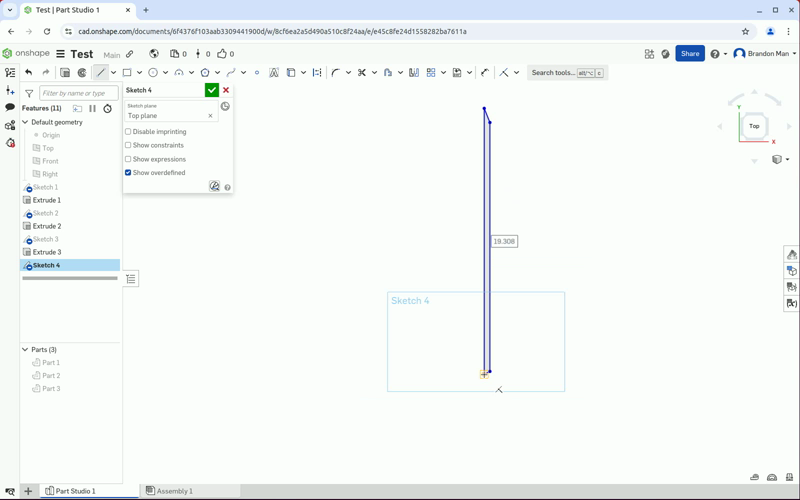
scroll(-6)
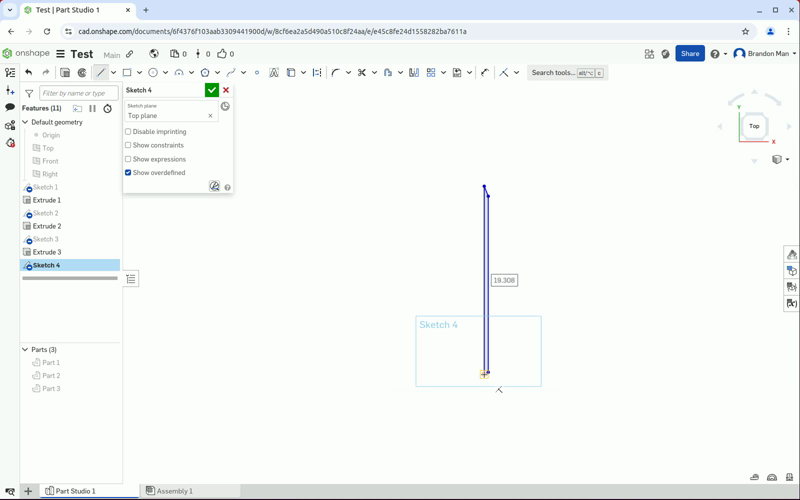
scroll(-6)
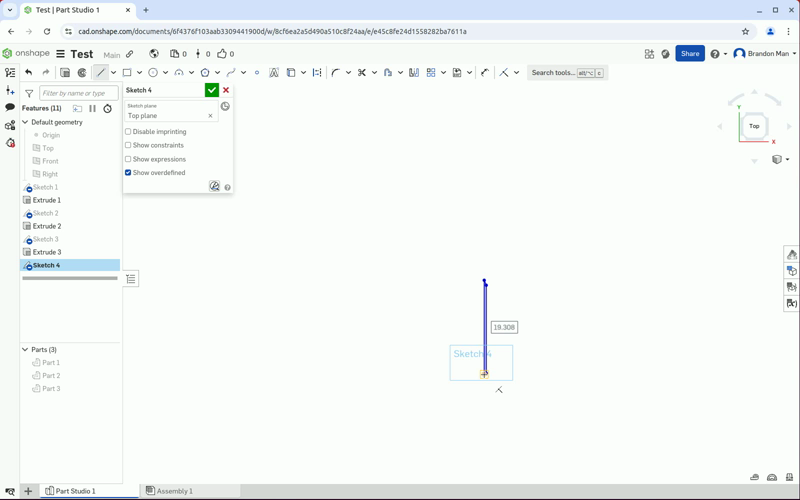
key(esc)
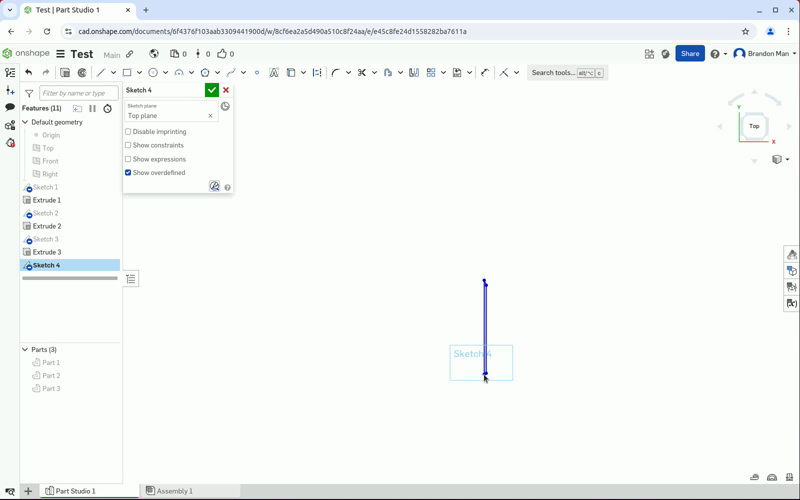
mouse_move(484, 368)
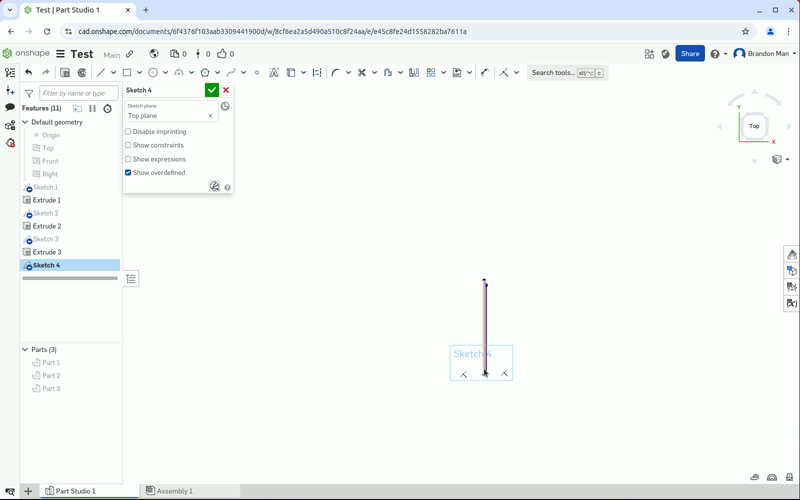
scroll(6)
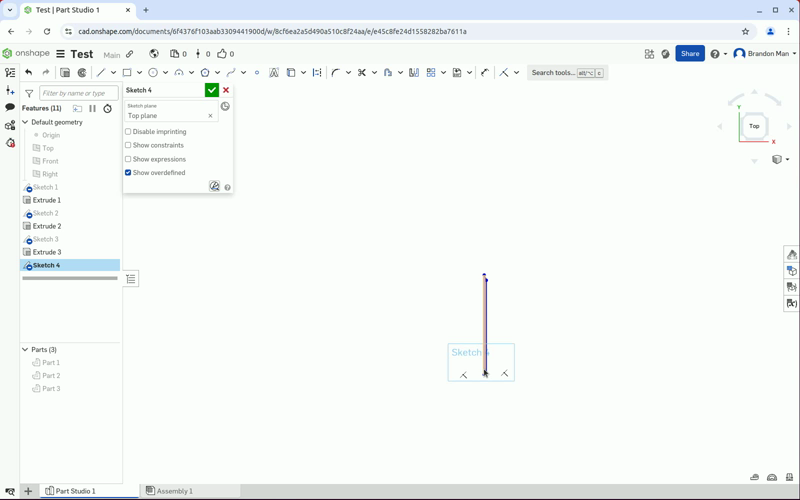
scroll(6)
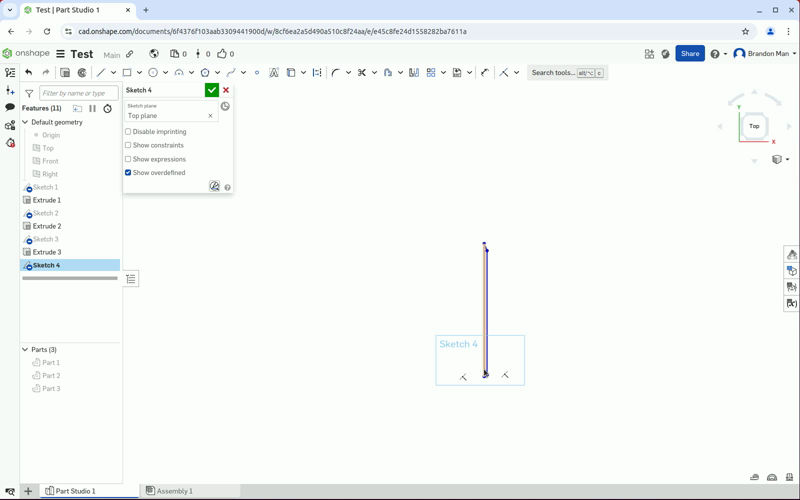
scroll(6)
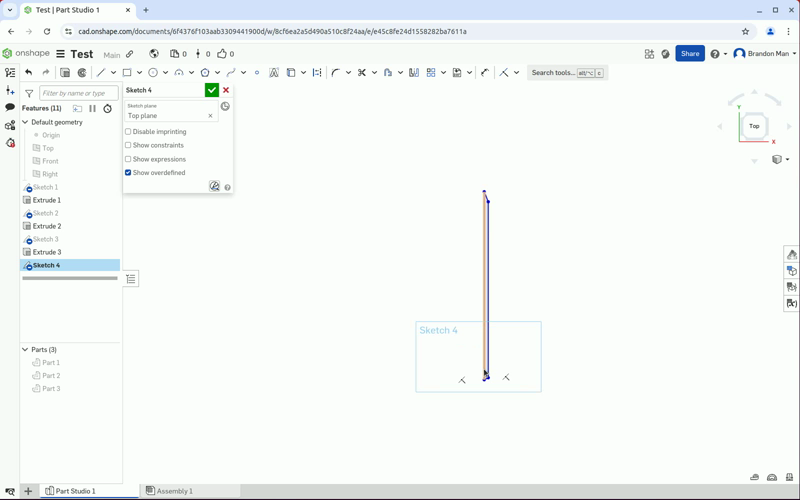
scroll(6)
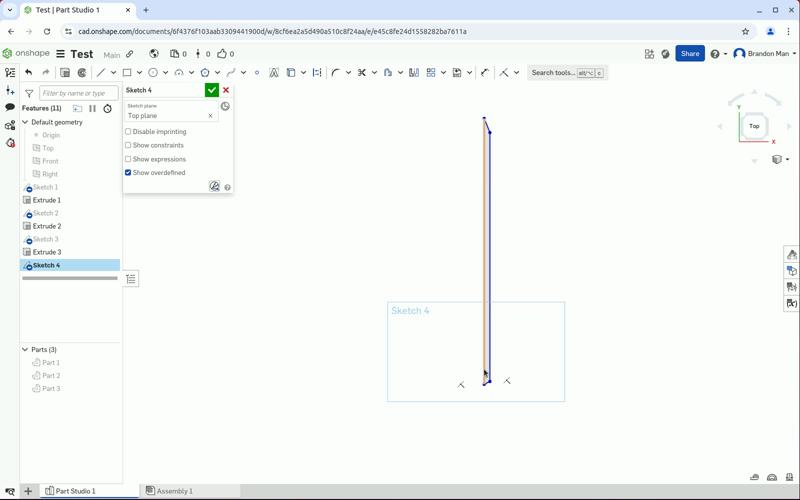
scroll(6)
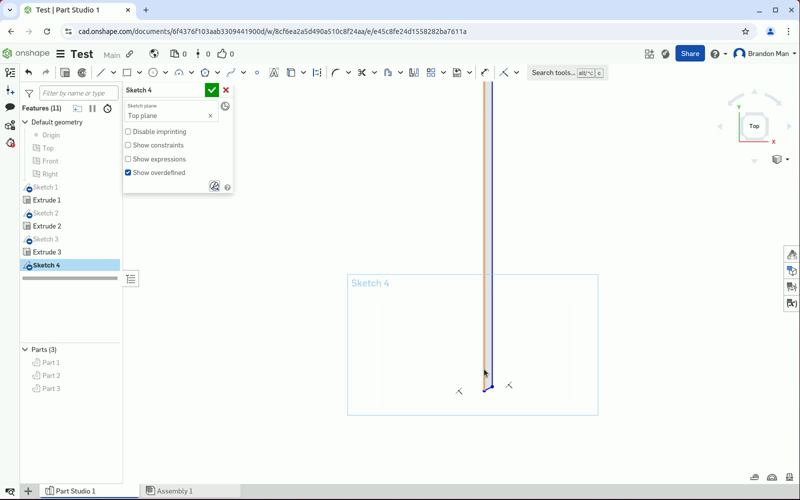
scroll(6)
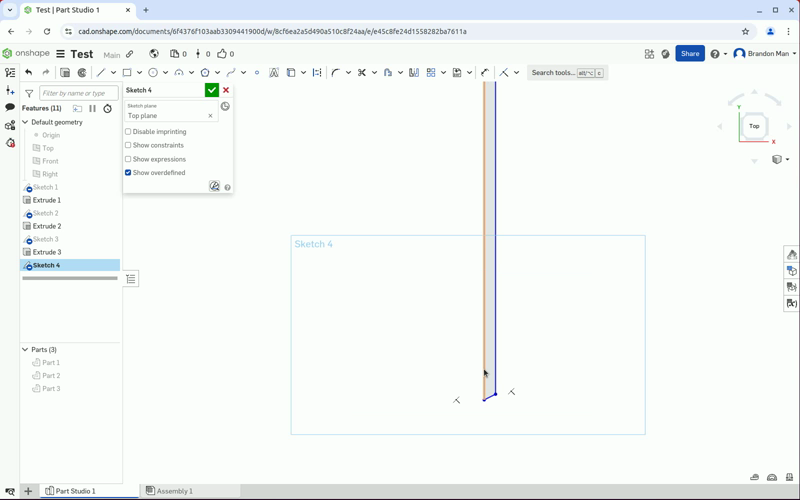
scroll(6)
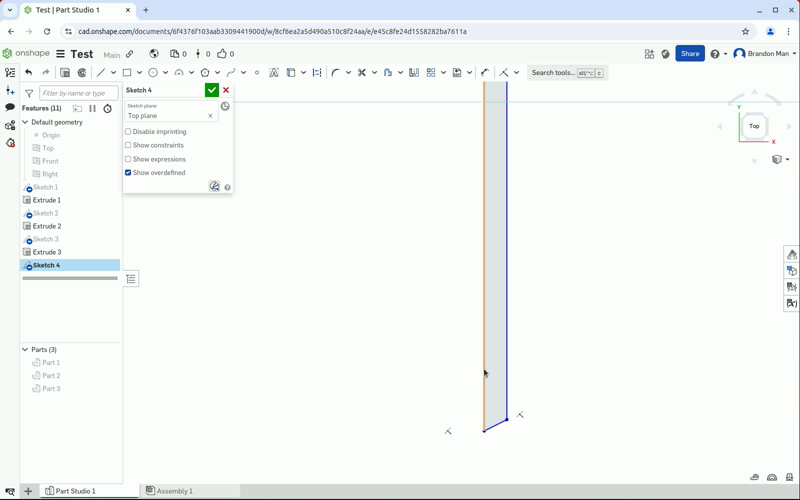
click(484, 368)
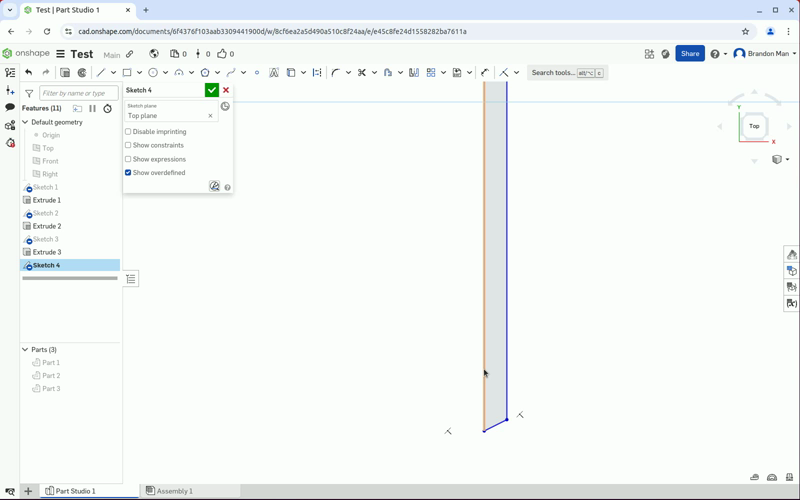
scroll(-6)
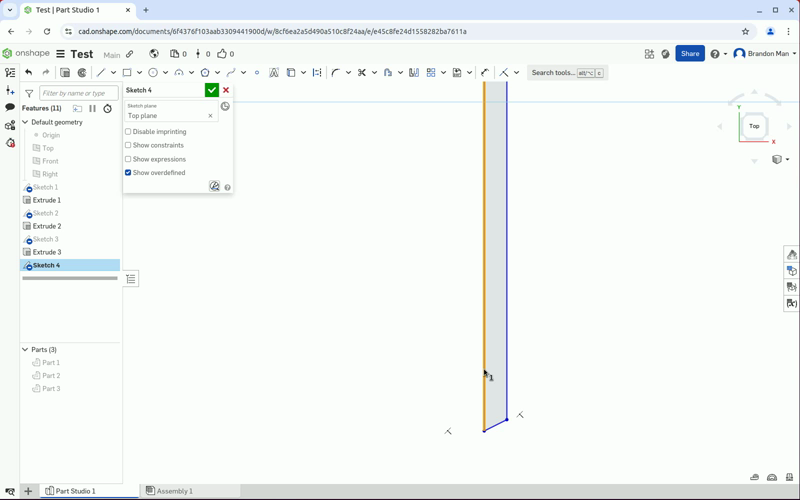
scroll(-6)
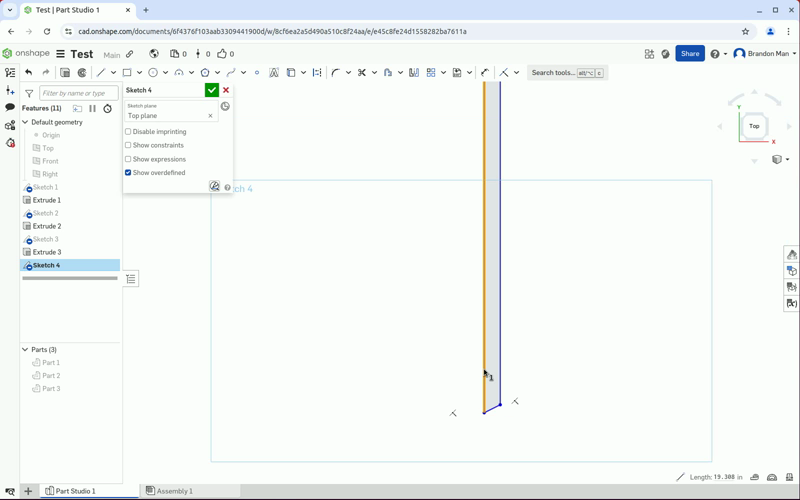
scroll(-6)
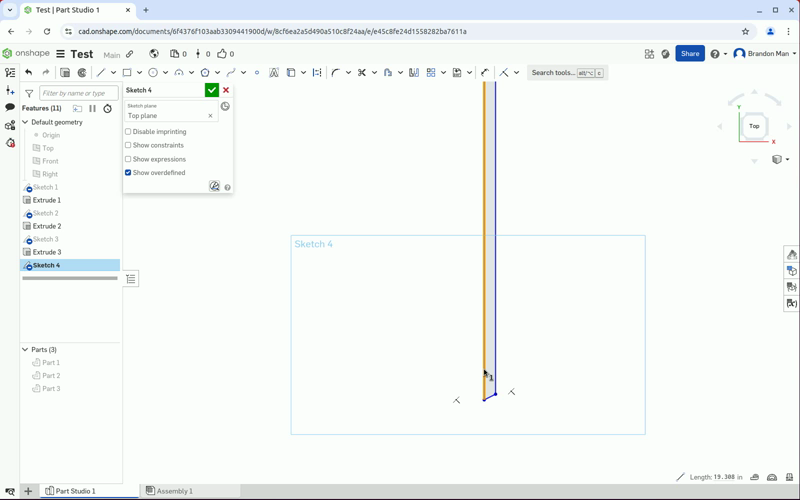
scroll(-6)
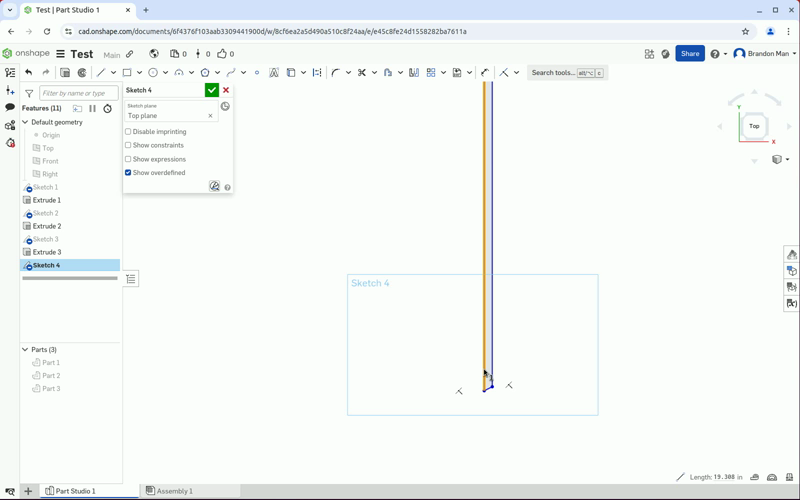
scroll(-6)
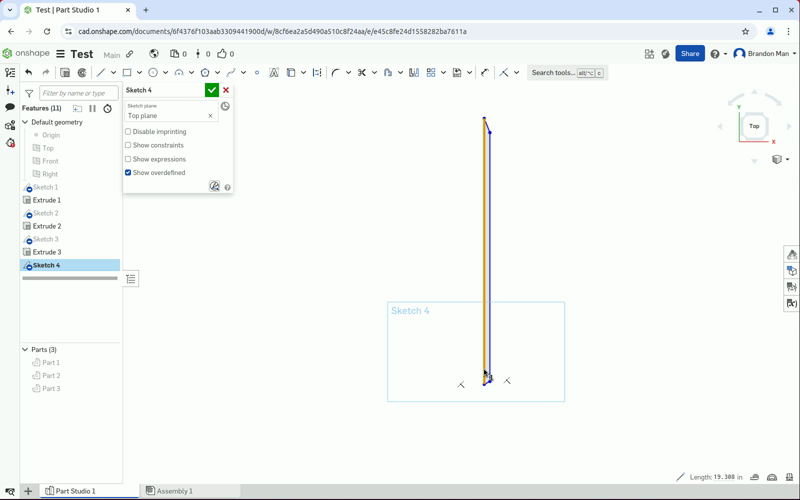
scroll(-6)
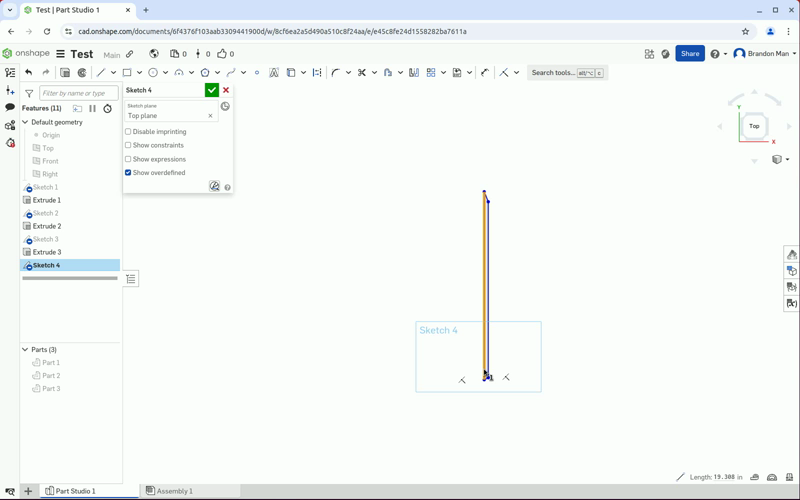
scroll(-6)
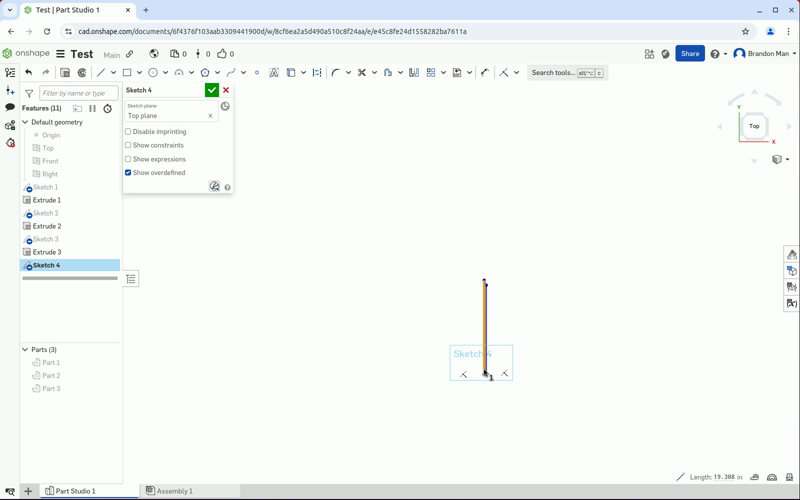
mouse_move(73, 352)
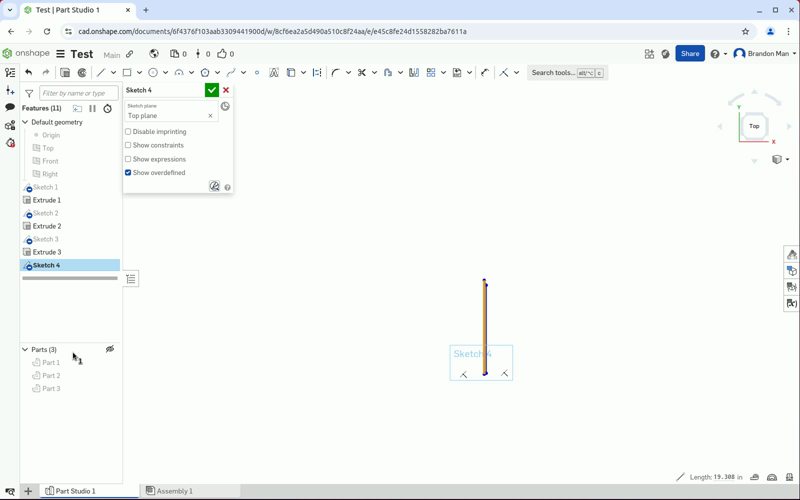
key(shift+y)
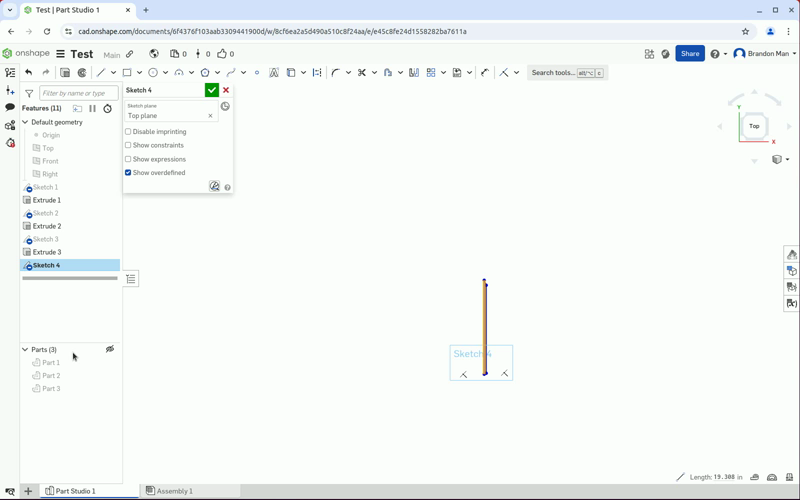
key(shift+e)
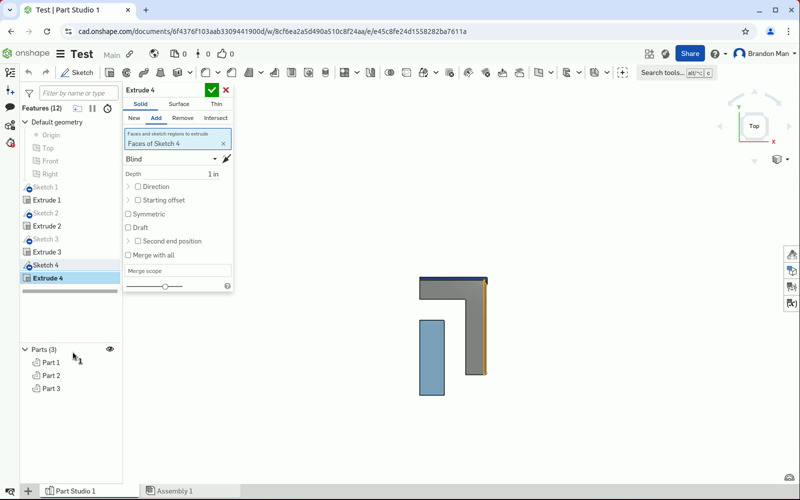
mouse_move(143, 106)
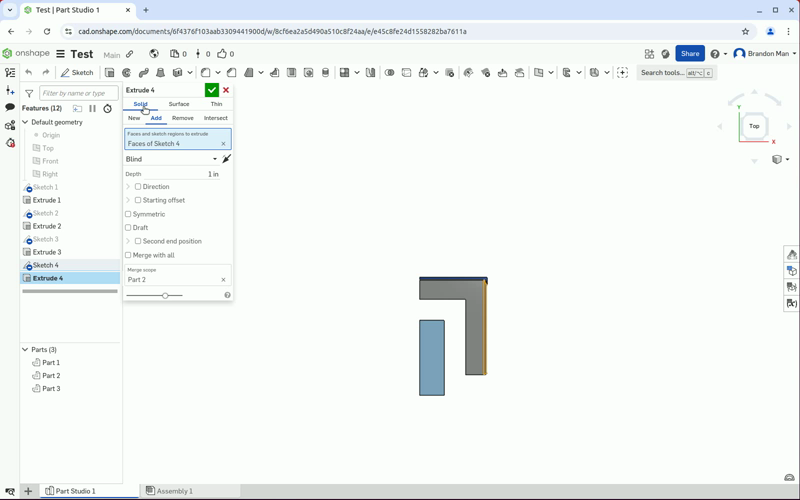
click(143, 106)
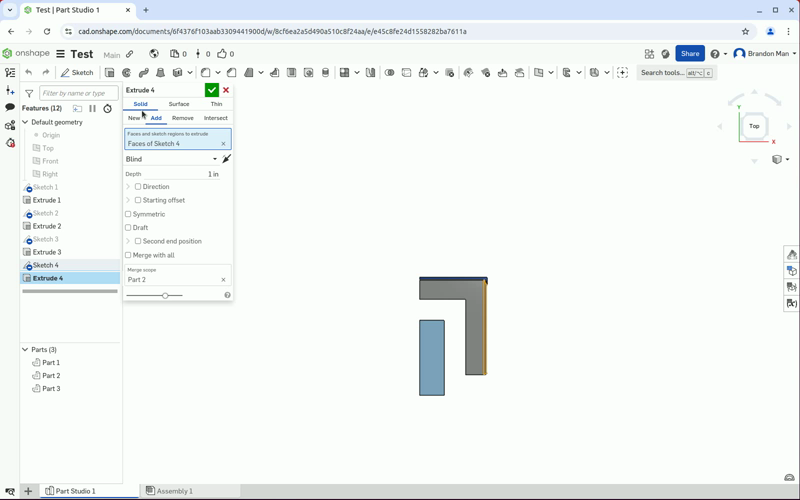
mouse_move(137, 120)
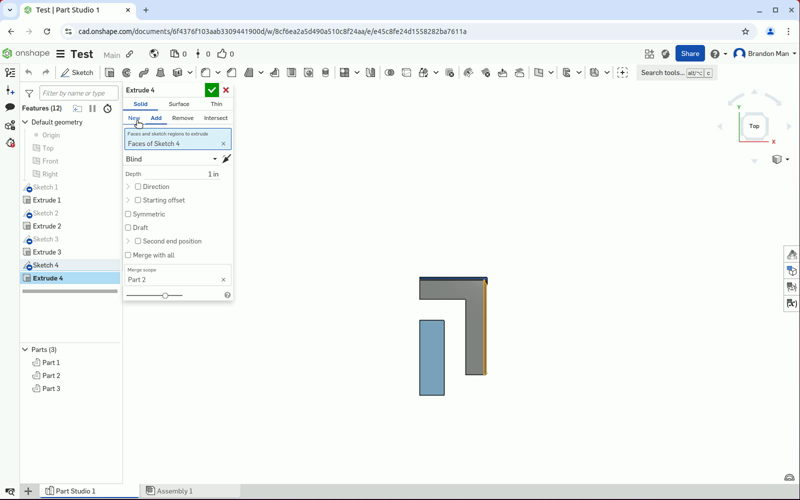
click(137, 120)
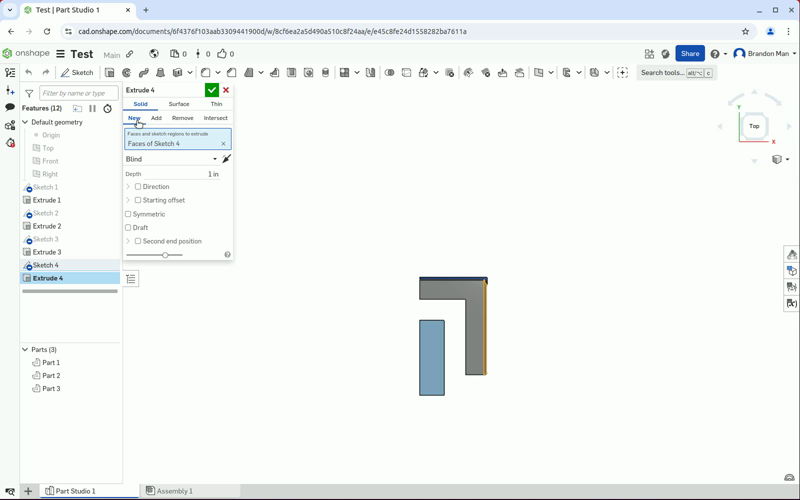
key(tab, 4)
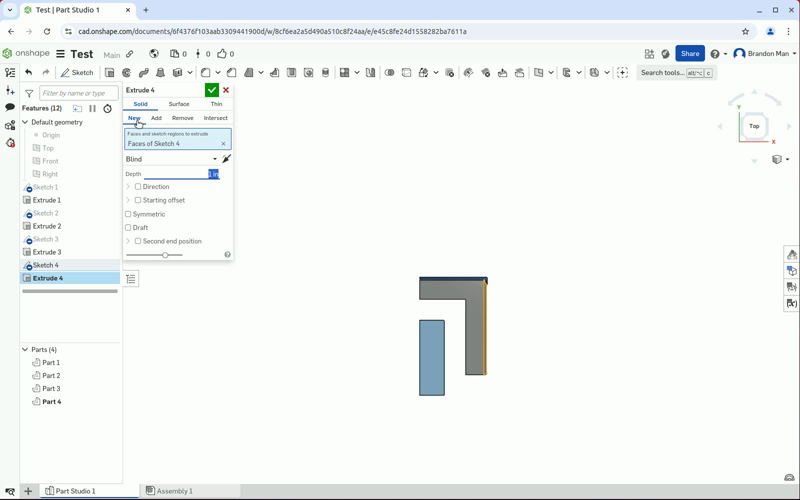
text(0.241)
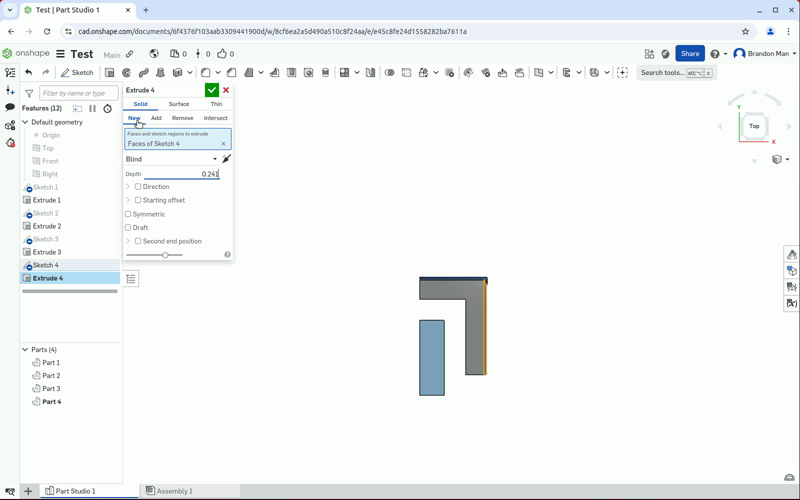
key(enter)
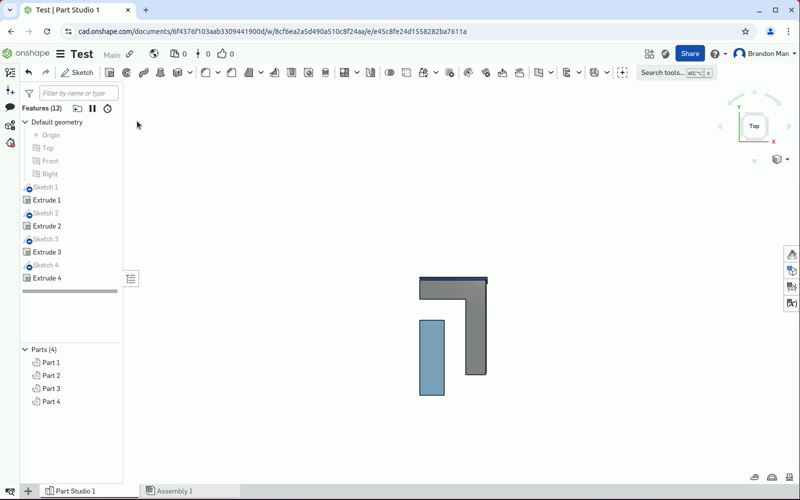
key(shift+h)
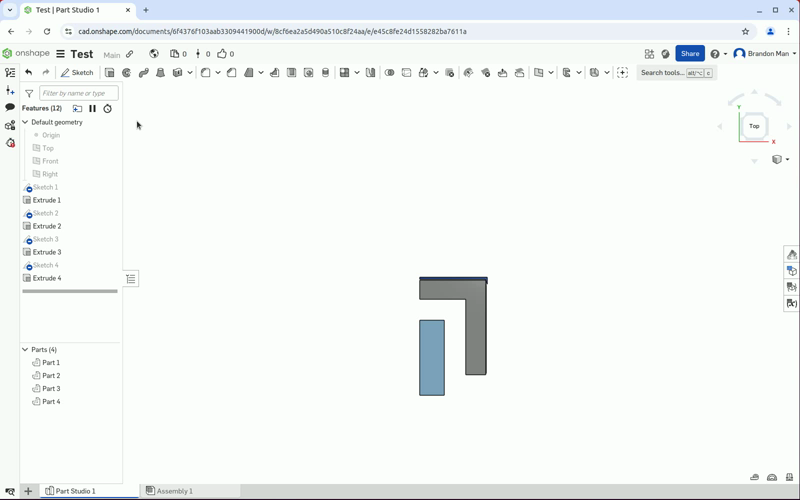
key(shift+h)
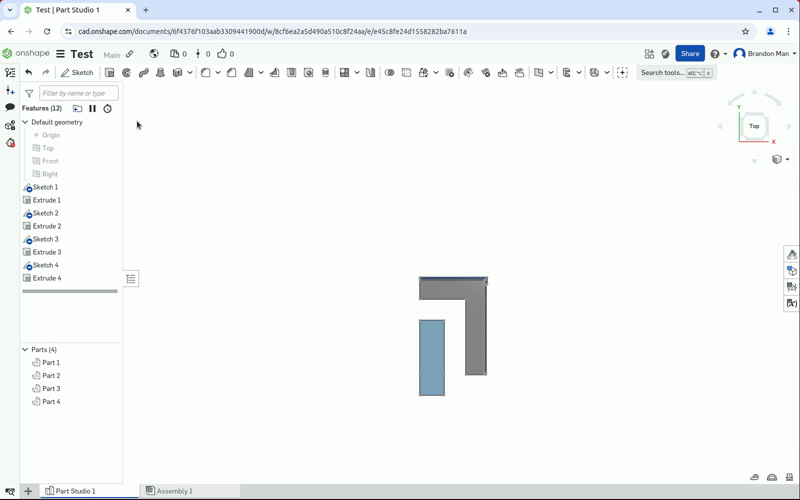
key(shift+7)
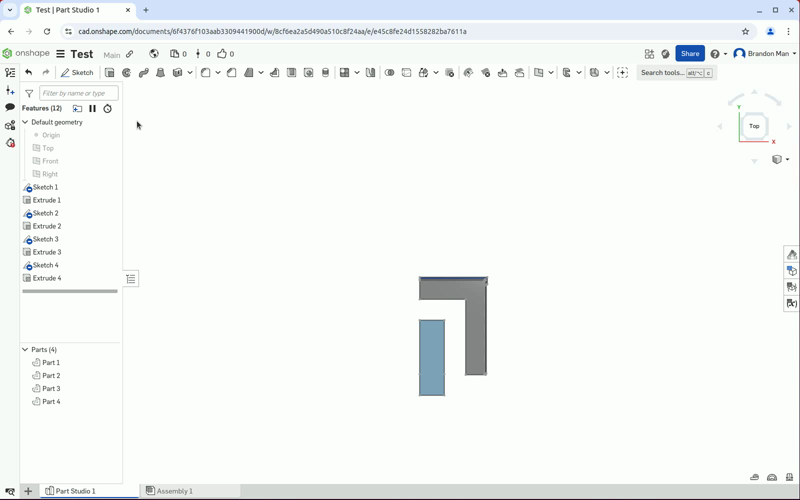
key(up, 3)
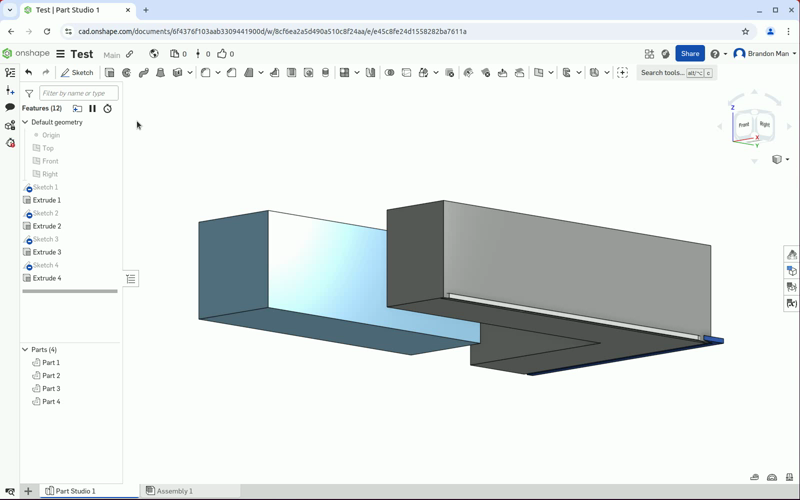
key(left, 3)
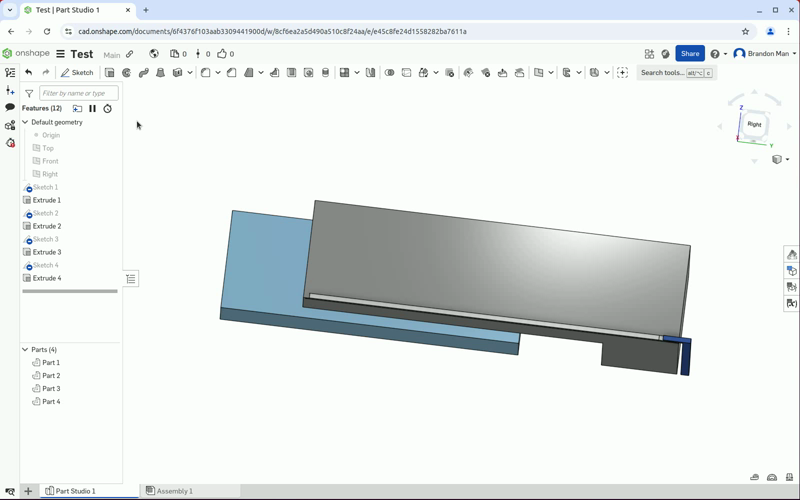
key(right, 3)
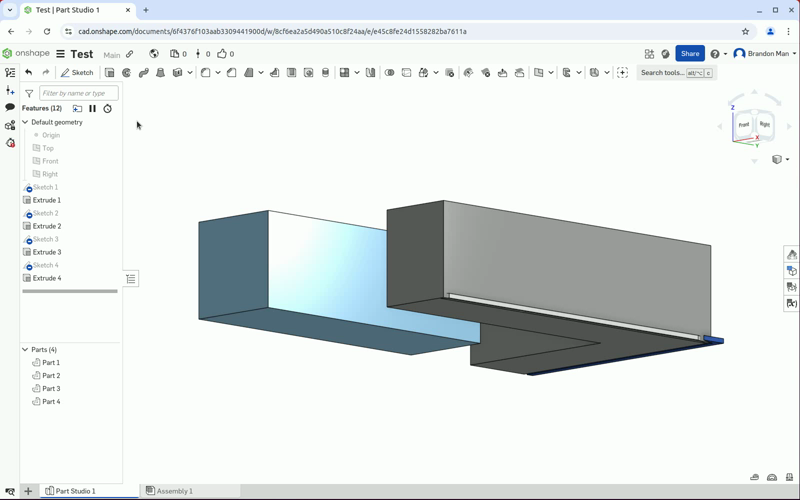
key(down, 3)
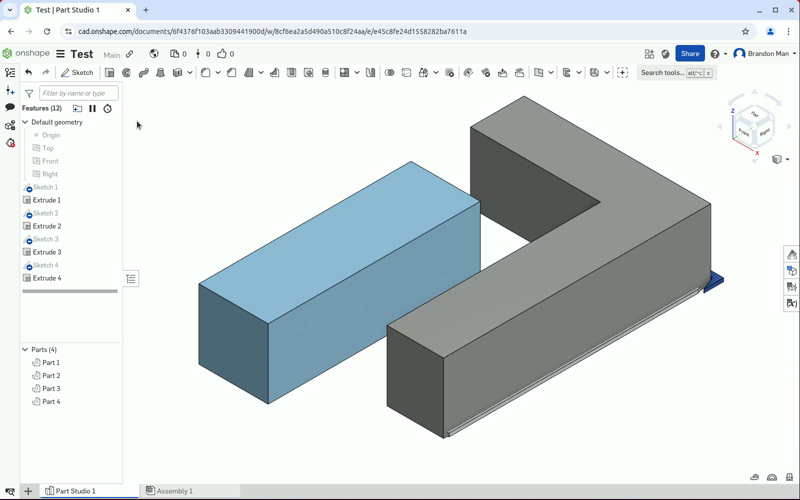
mouse_move(73, 189)
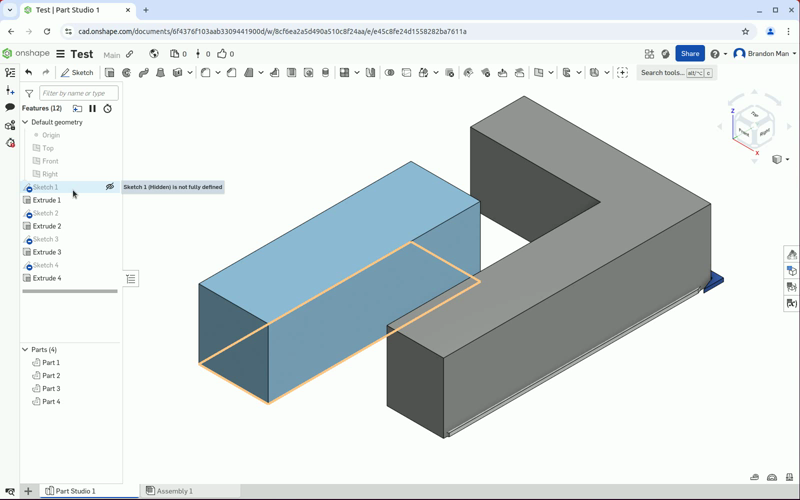
click(73, 189)